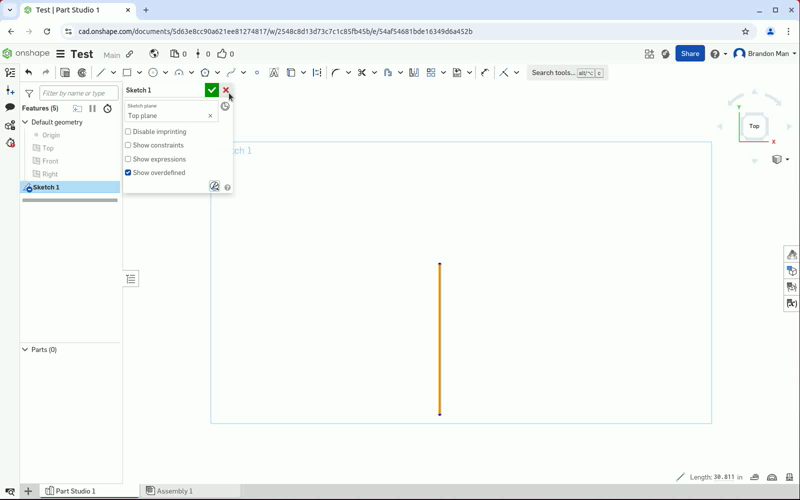
key(shift+h)
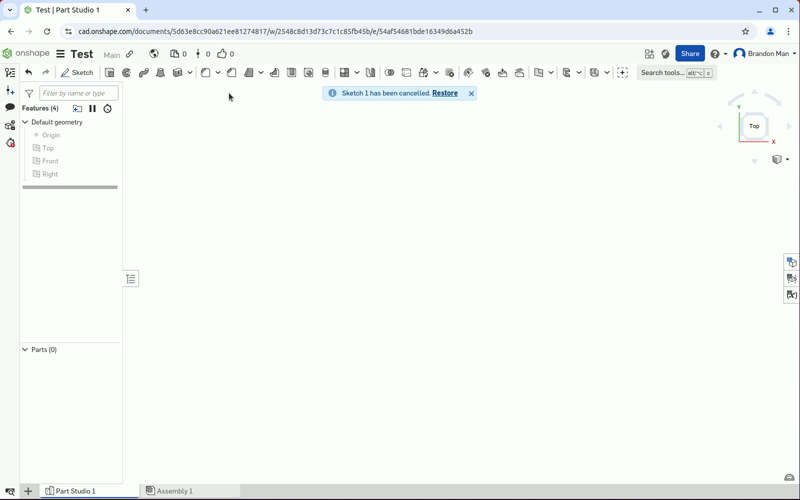
mouse_move(73, 352)
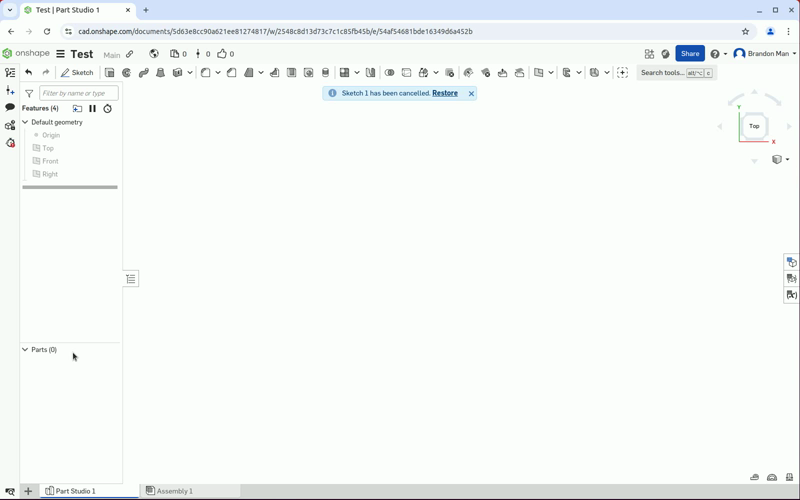
key(y)
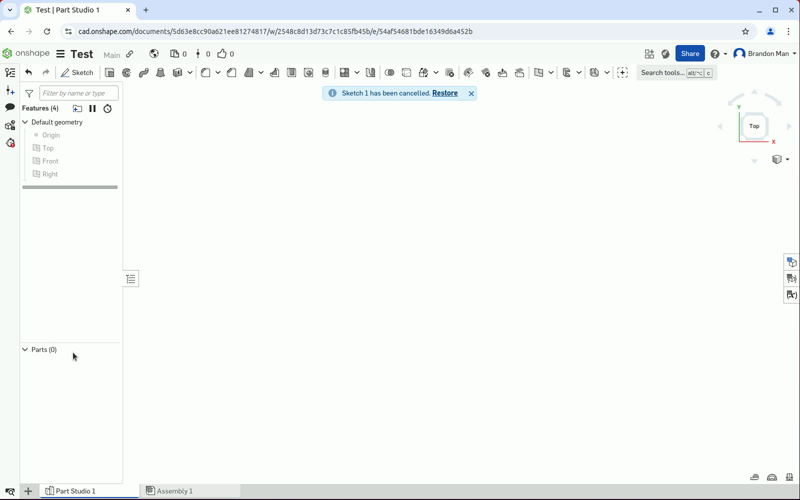
key(shift+p)
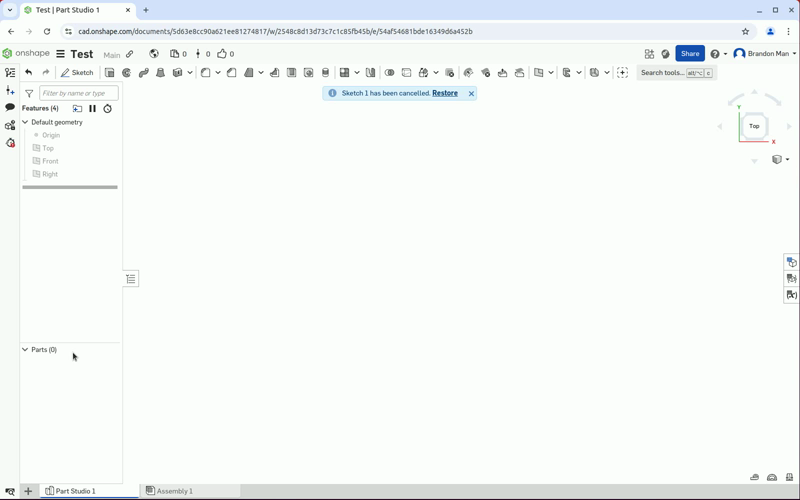
key(space)
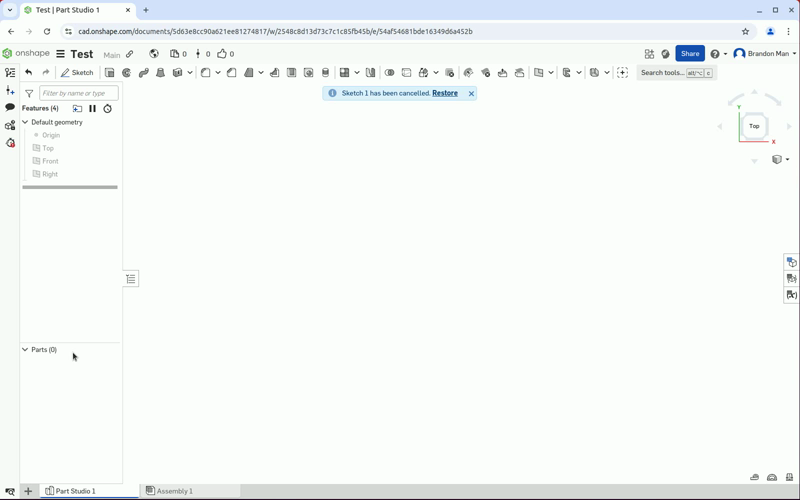
key_down(shift)
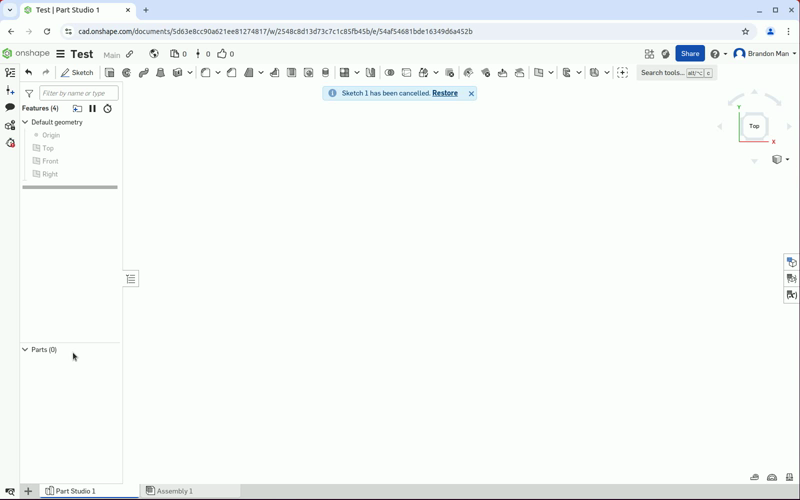
key(up)
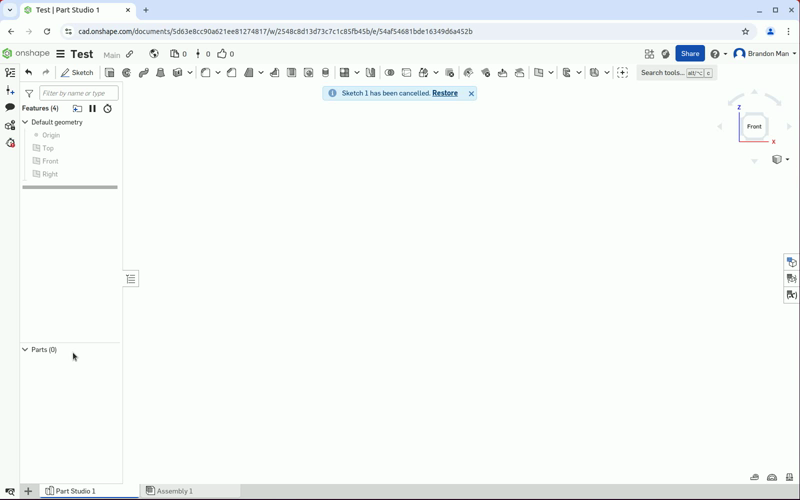
key_up(shift)
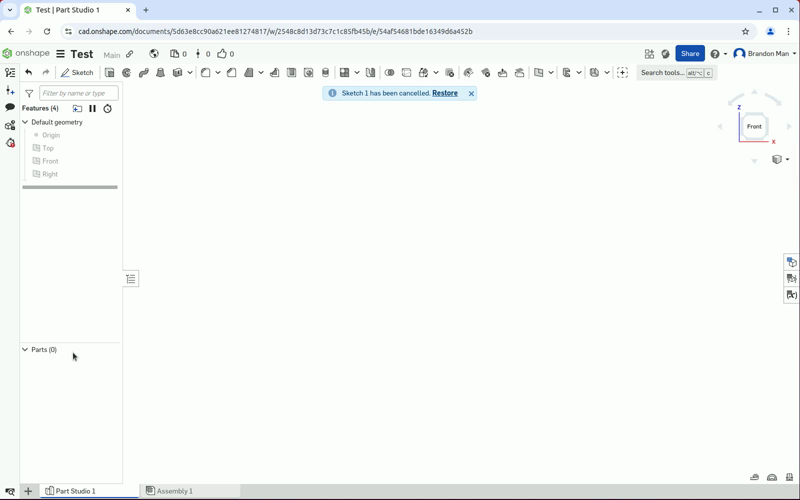
key(space)
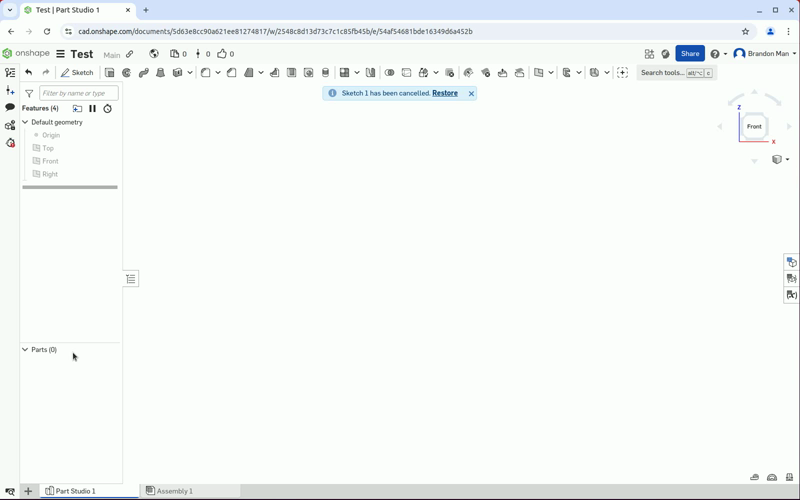
key_down(shift)
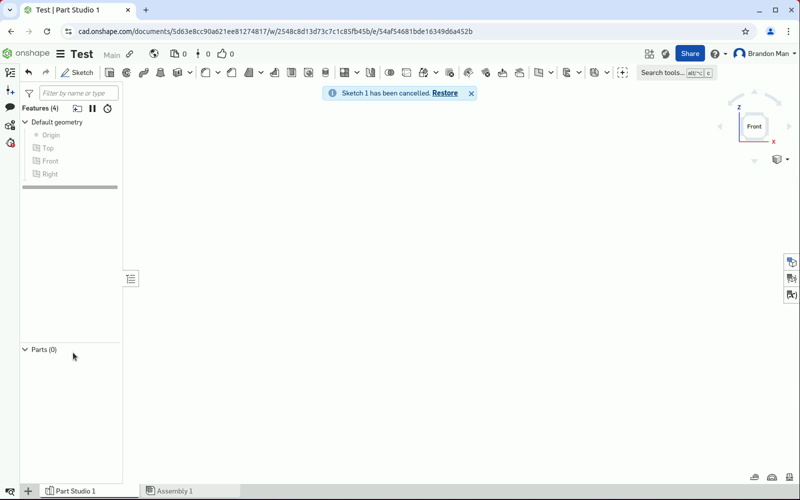
key(left)
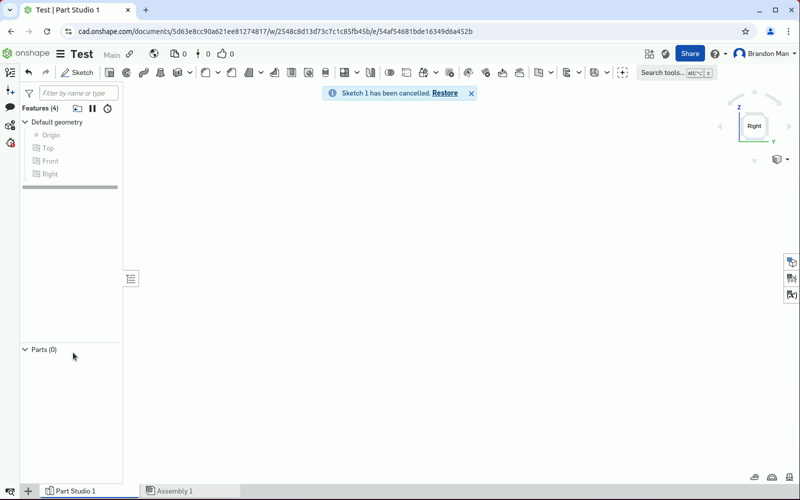
key_up(shift)
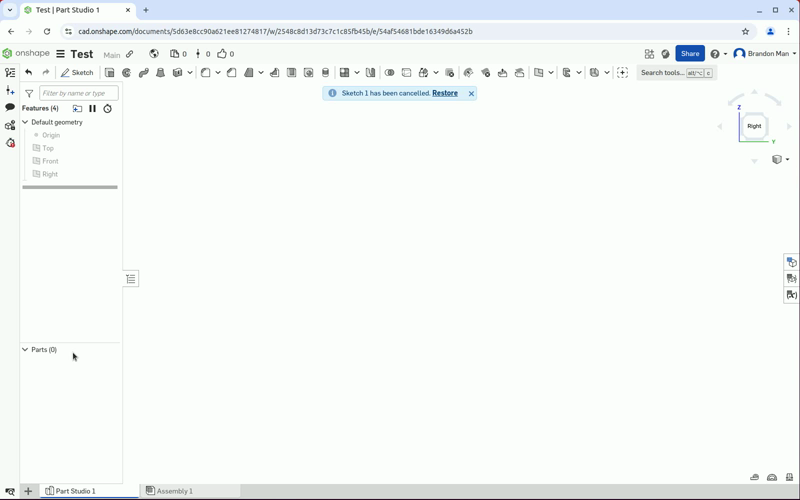
mouse_move(73, 352)
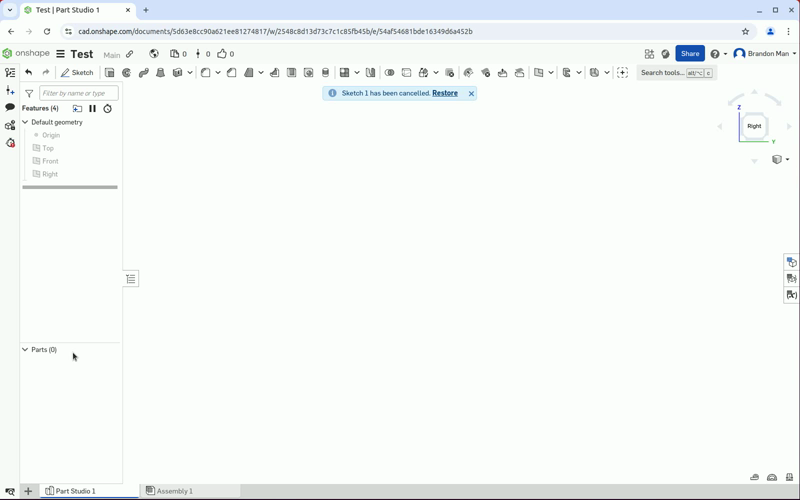
key(shift+y)
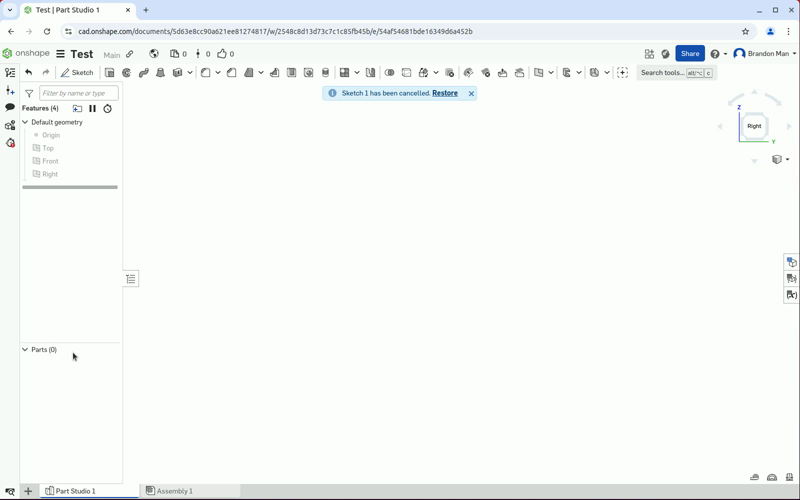
key(shift+s)
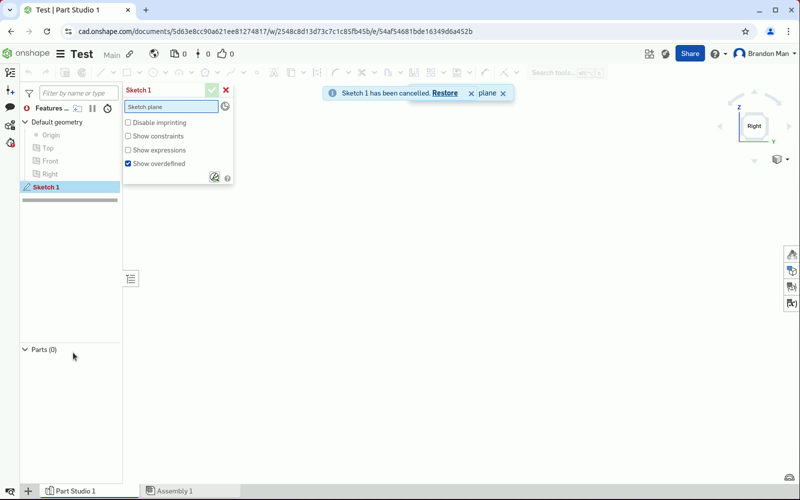
mouse_move(73, 176)
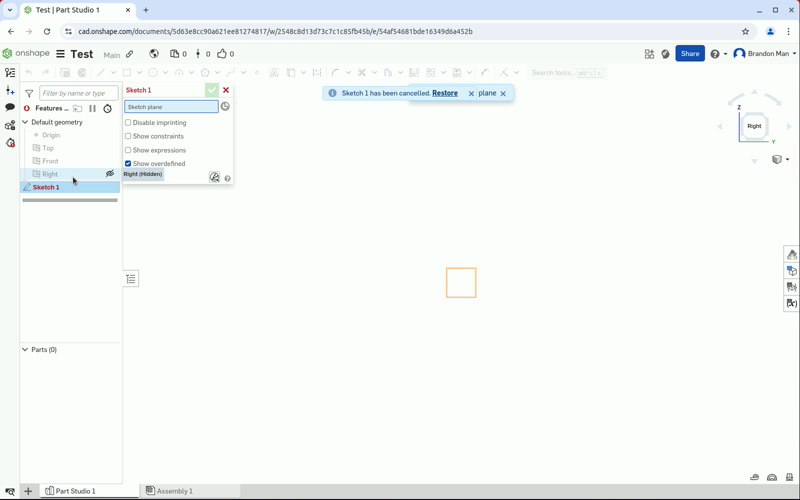
click(73, 176)
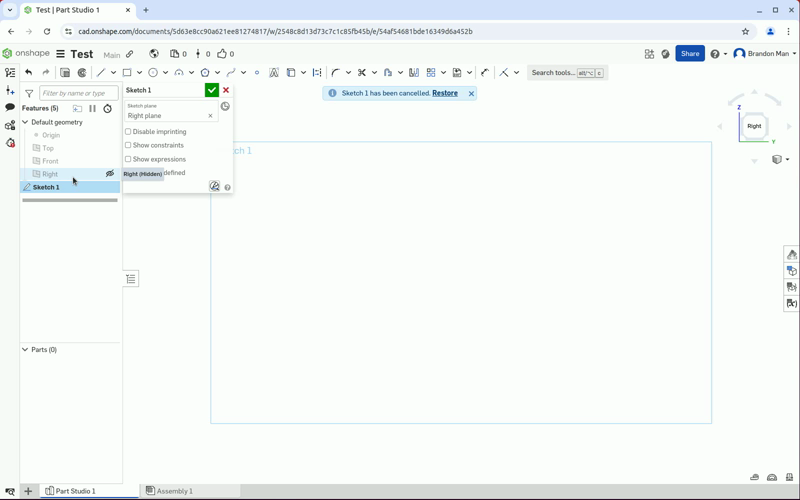
mouse_move(73, 352)
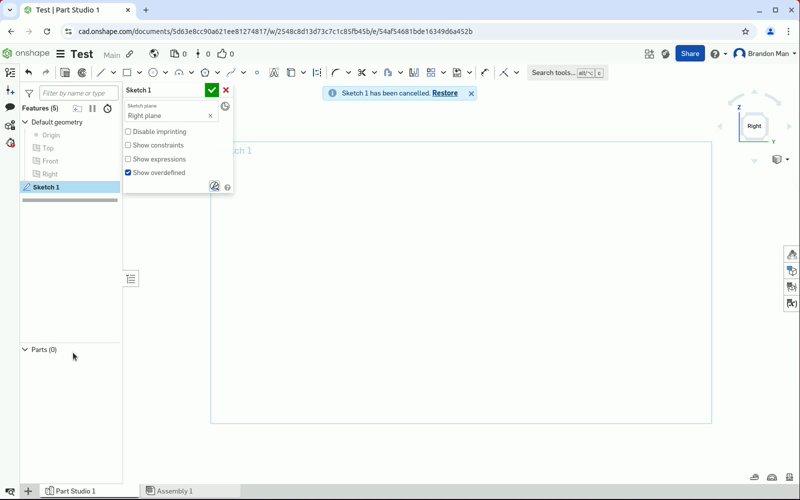
key(y)
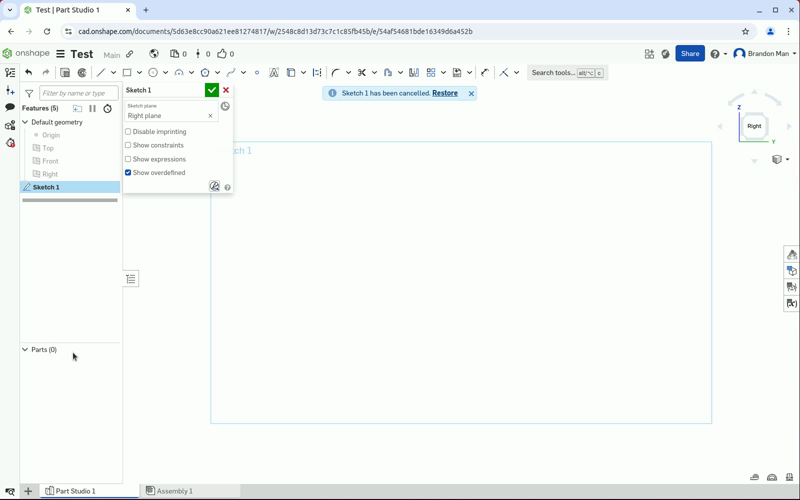
key(l)
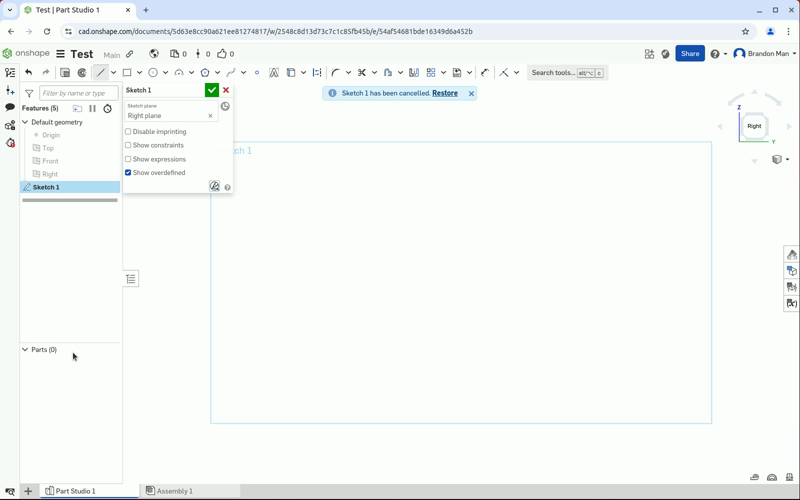
key_down(shift)
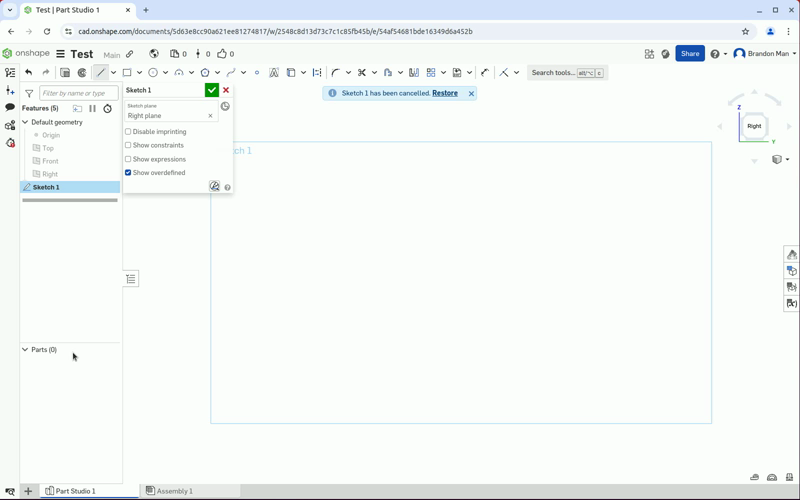
mouse_move(460, 282)
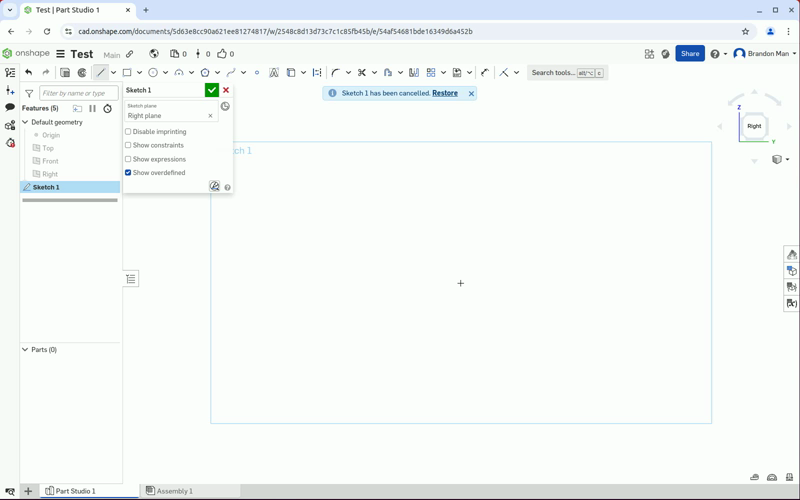
click(460, 282)
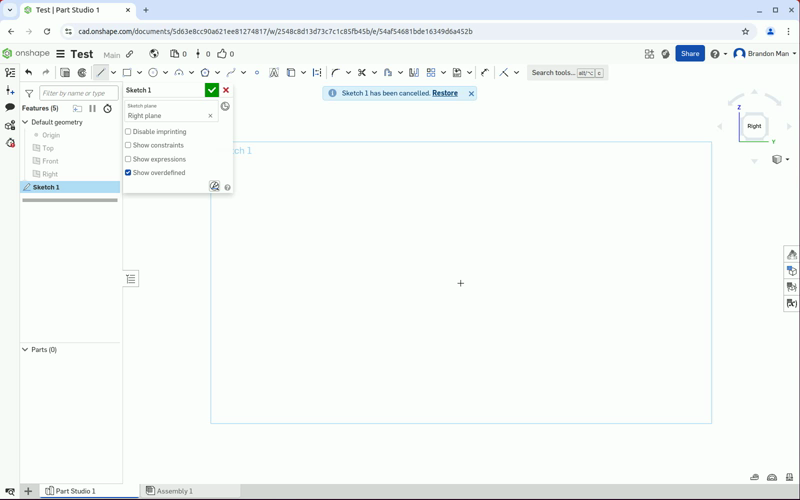
key_up(shift)
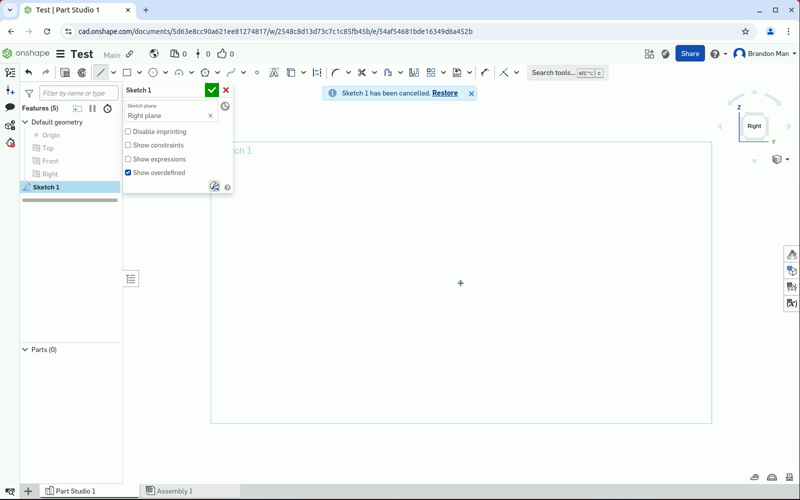
key_down(shift)
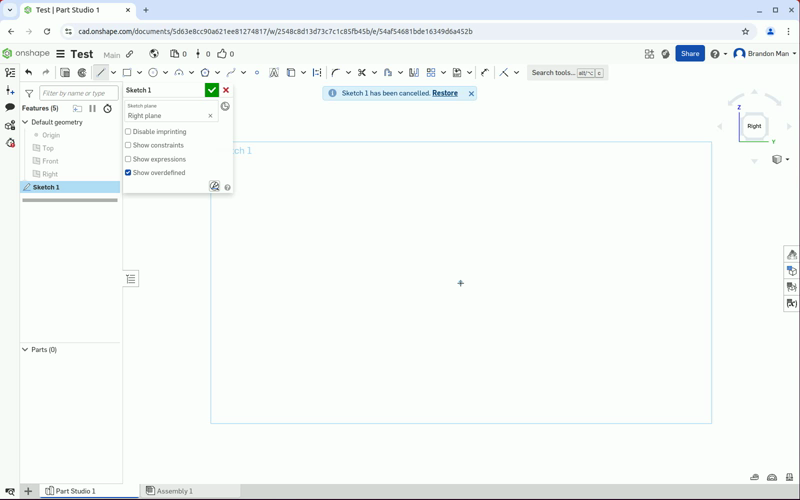
mouse_move(536, 282)
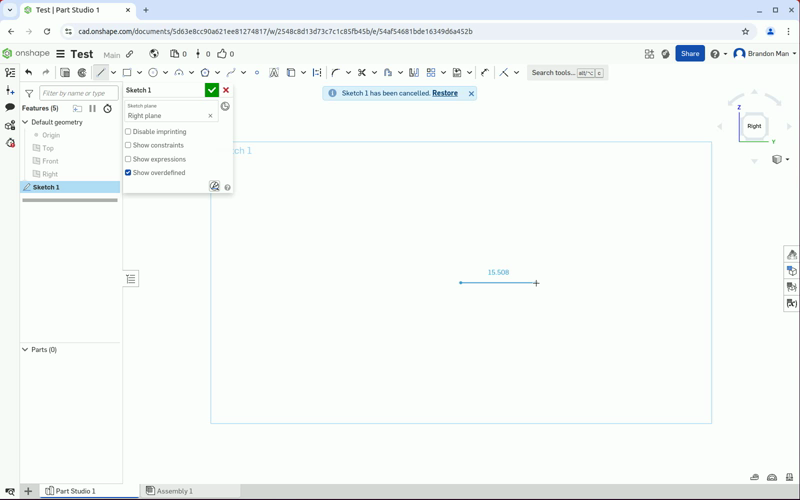
click(536, 282)
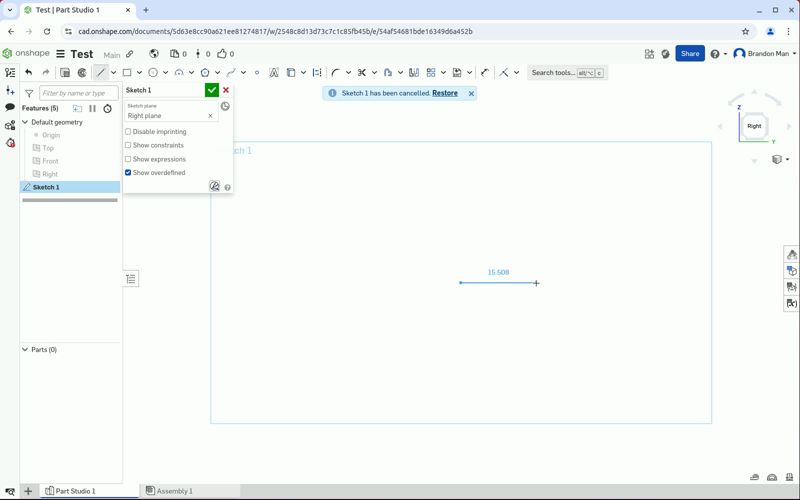
key_up(shift)
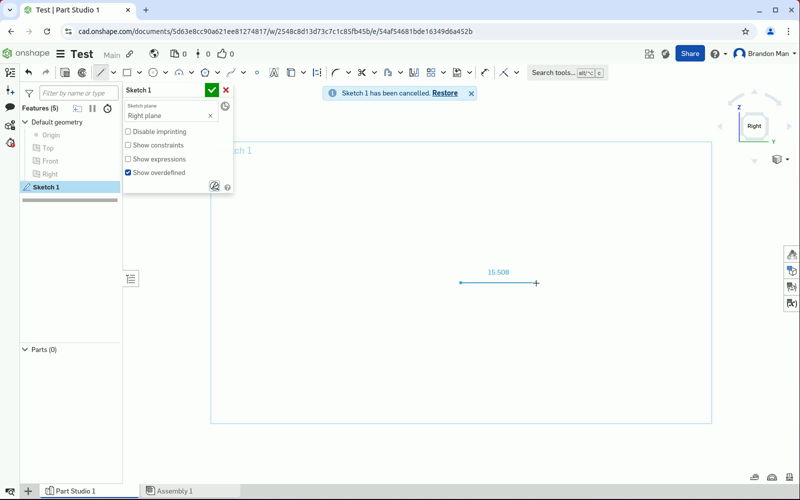
key_down(shift)
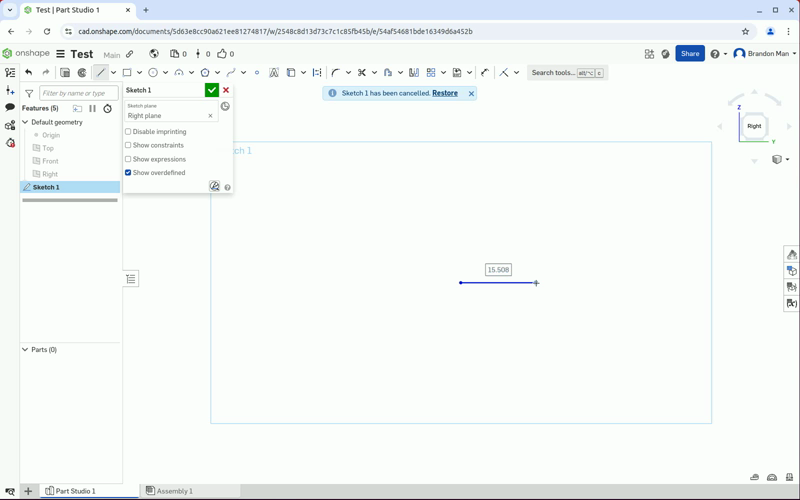
mouse_move(536, 207)
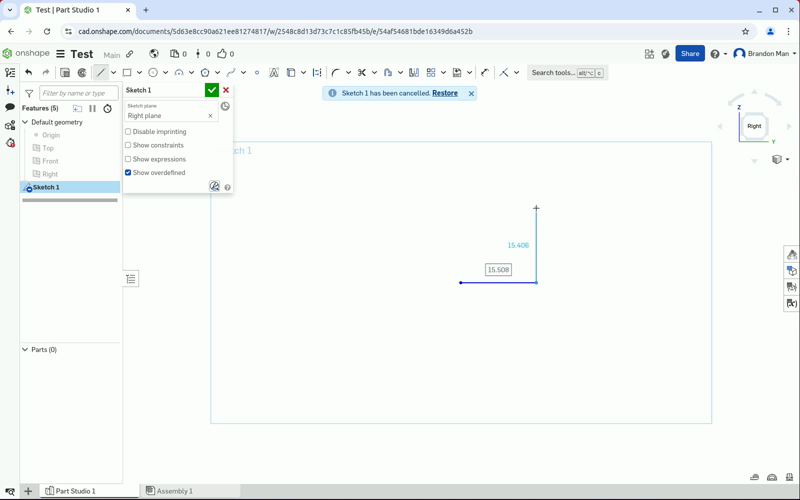
click(536, 207)
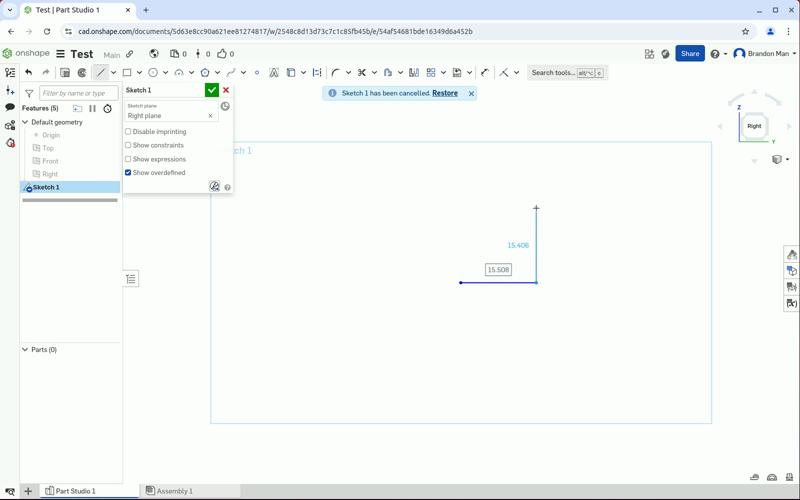
key_up(shift)
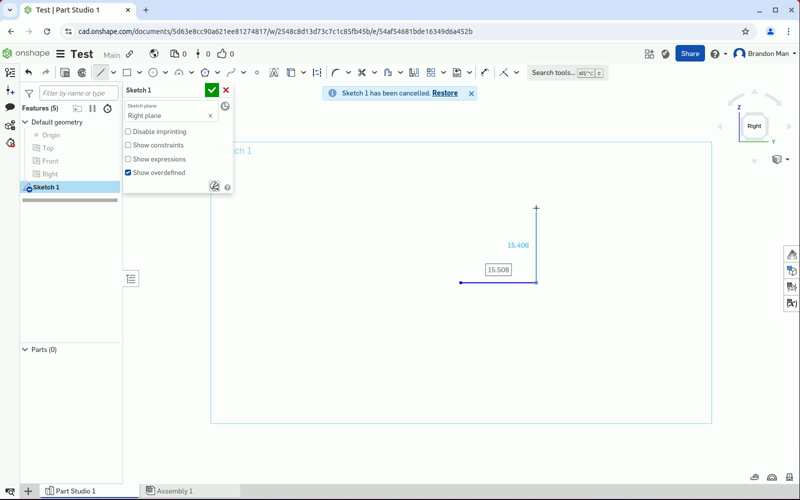
key_down(shift)
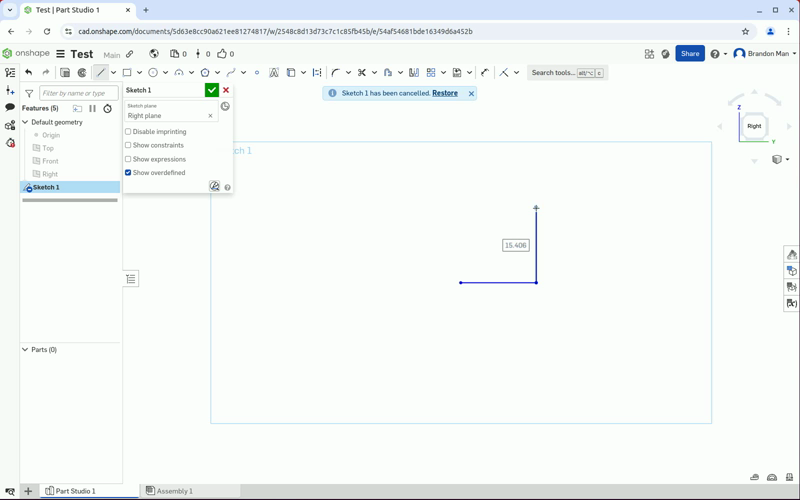
mouse_move(566, 207)
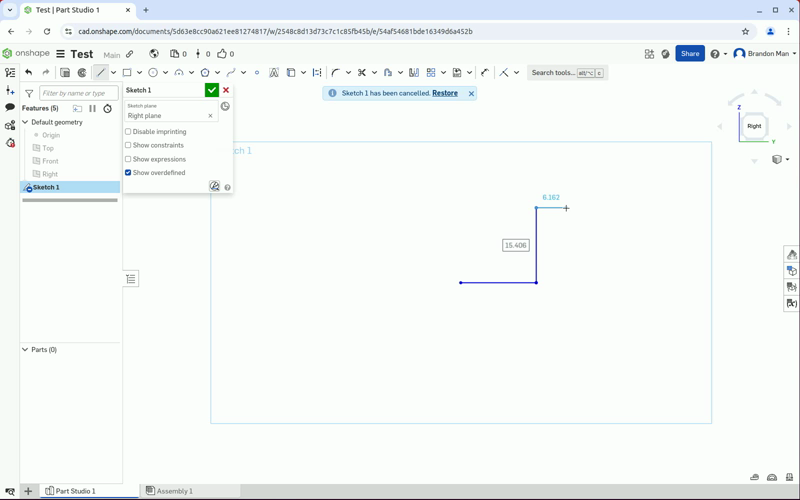
mouse_move(479, 207)
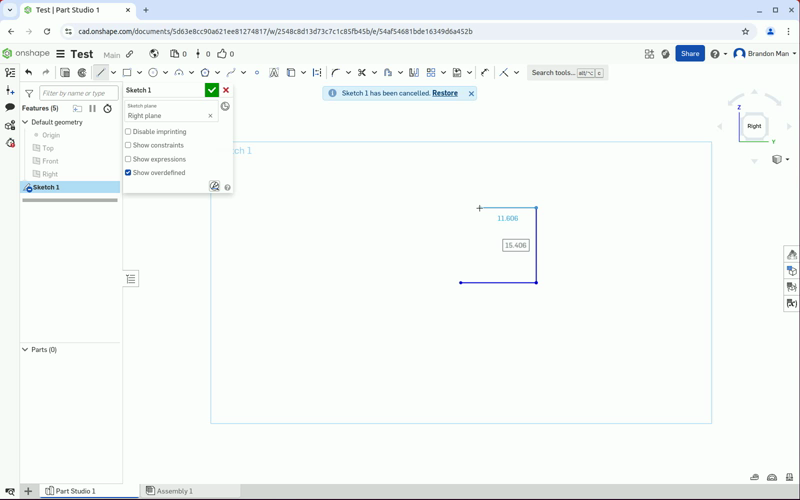
click(479, 207)
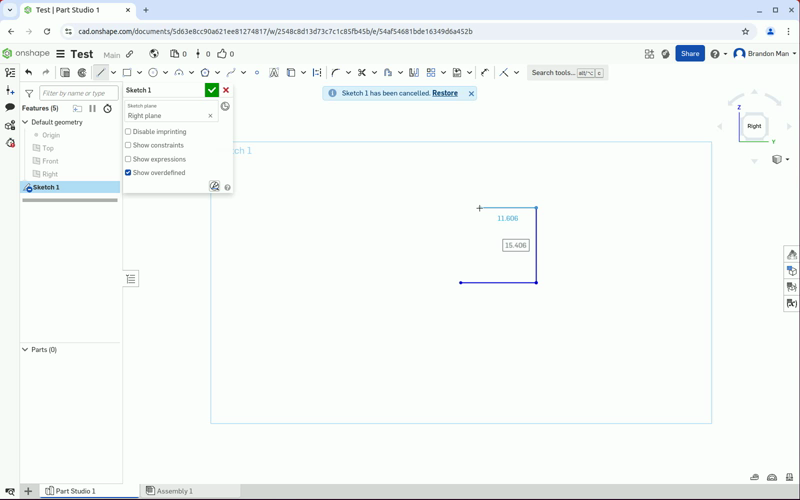
key_up(shift)
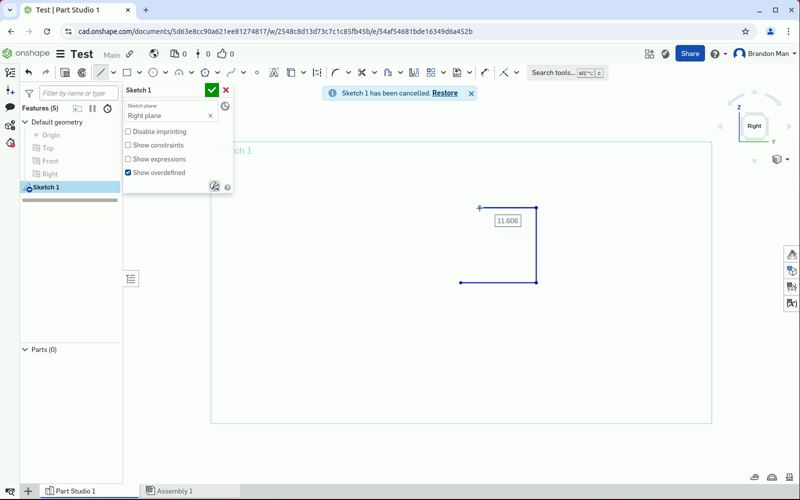
key_down(shift)
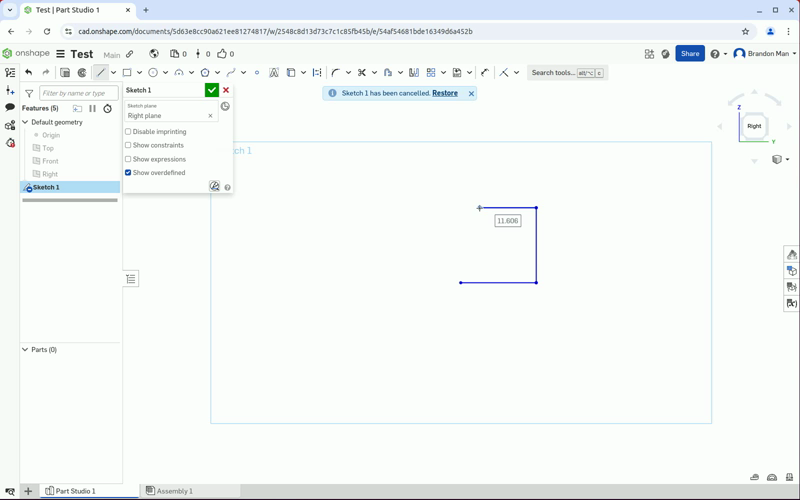
mouse_move(509, 207)
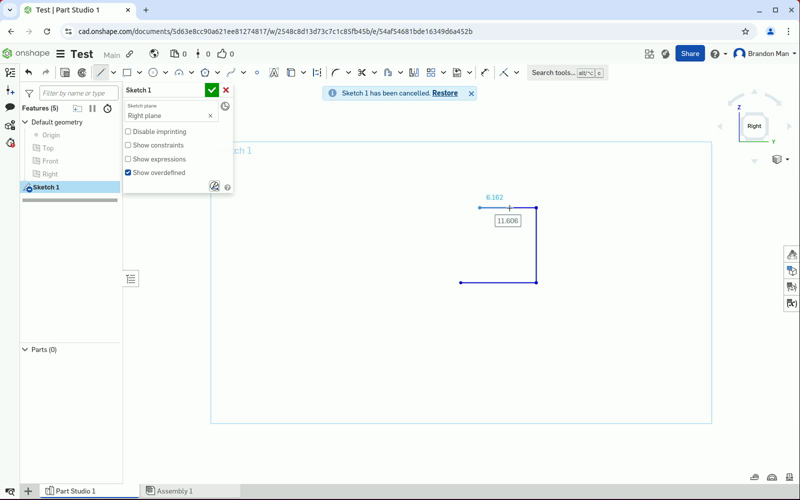
mouse_move(479, 244)
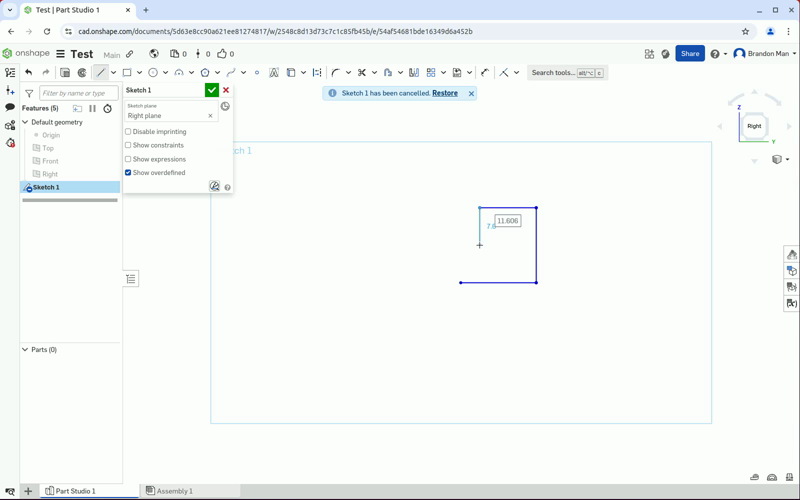
click(479, 244)
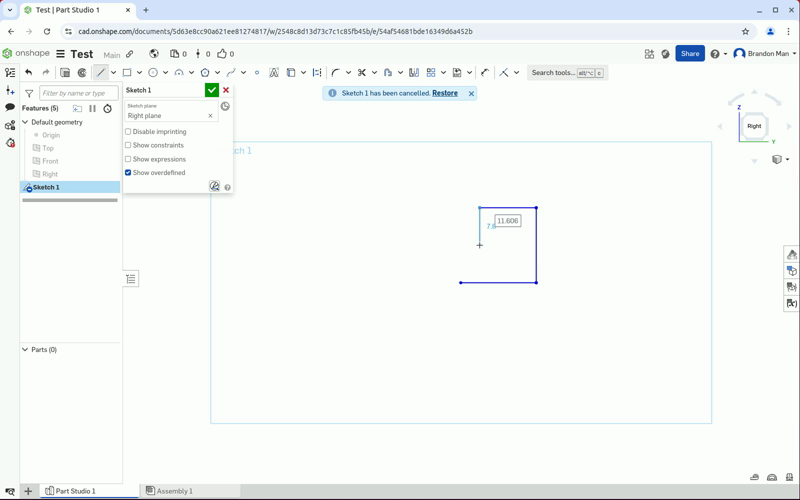
key_up(shift)
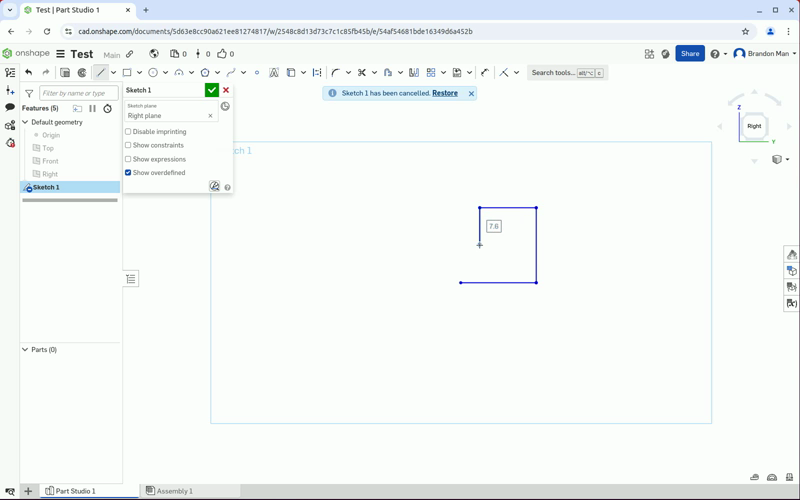
key_down(shift)
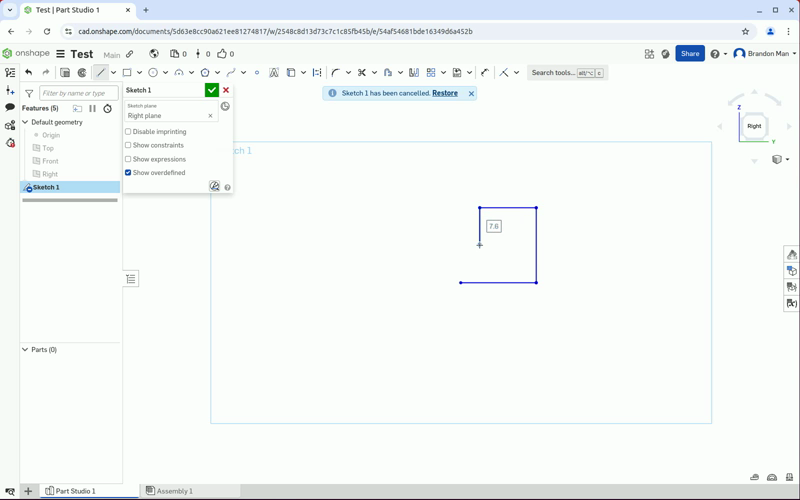
mouse_move(509, 244)
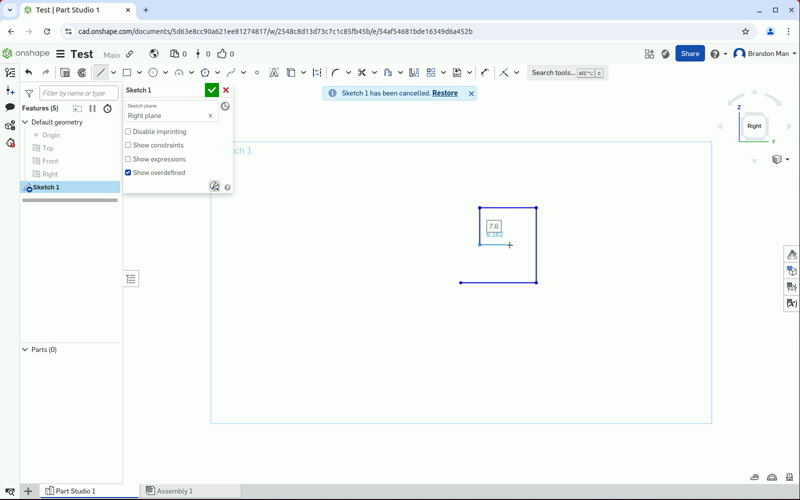
mouse_move(460, 244)
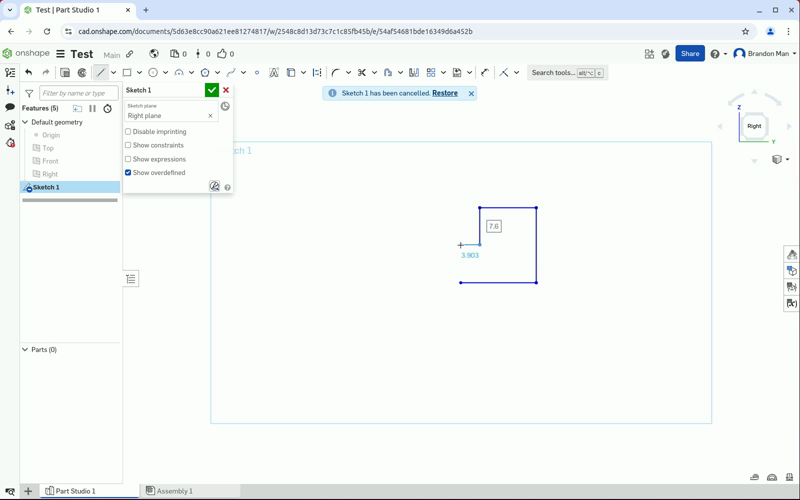
click(460, 244)
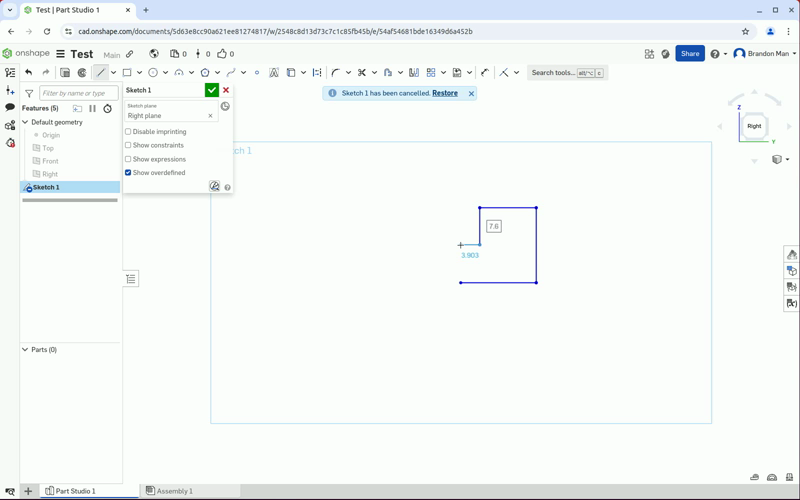
key_up(shift)
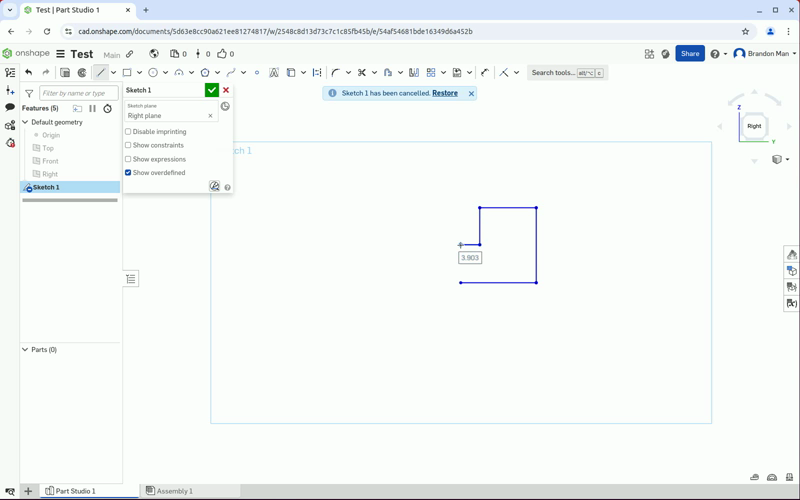
mouse_move(490, 244)
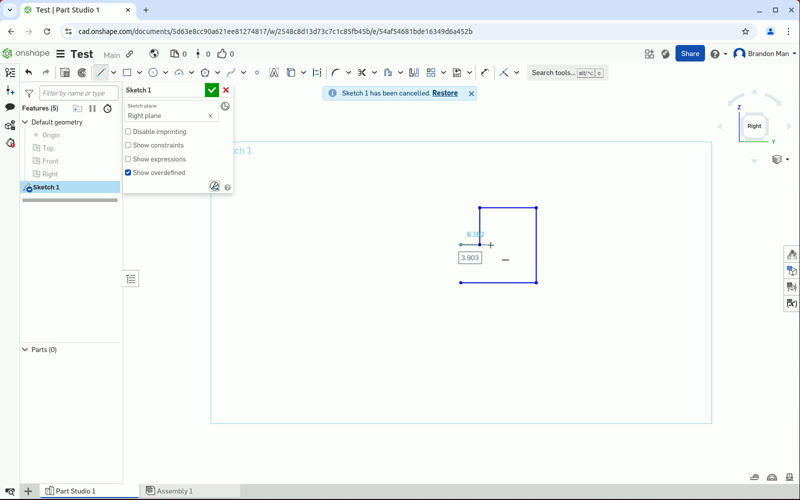
key_down(shift)
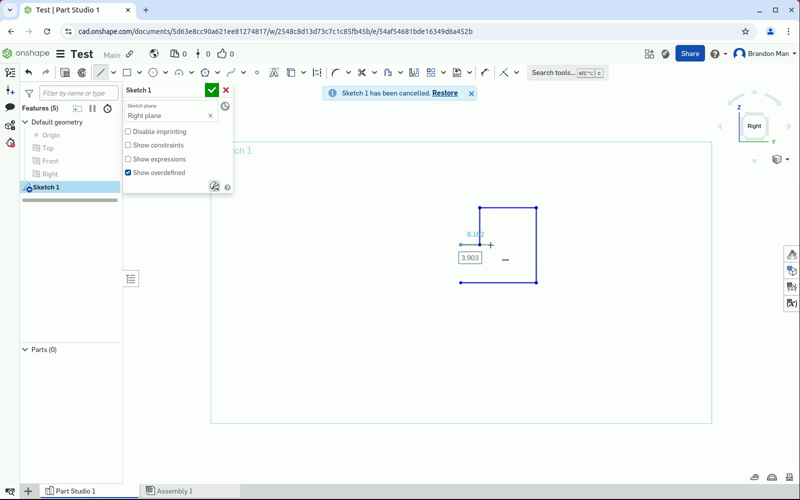
mouse_move(460, 282)
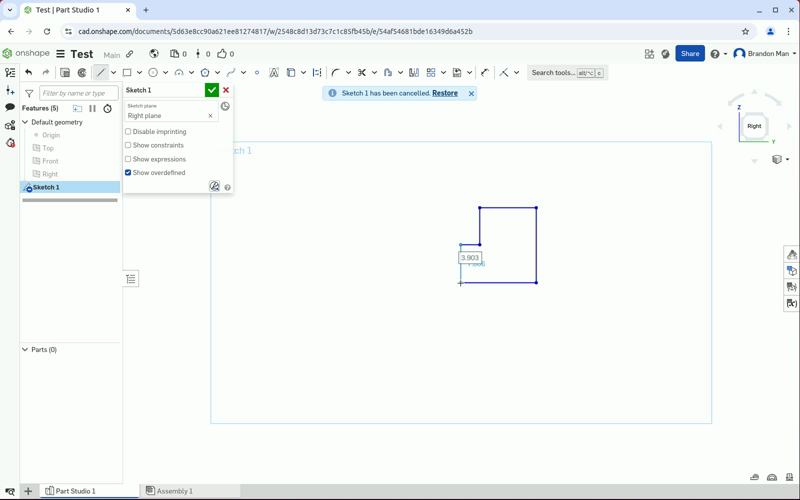
key_up(shift)
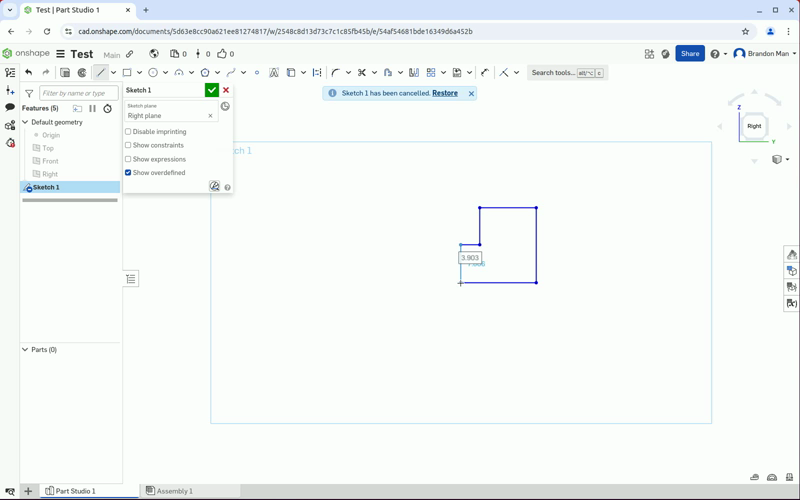
click(460, 282)
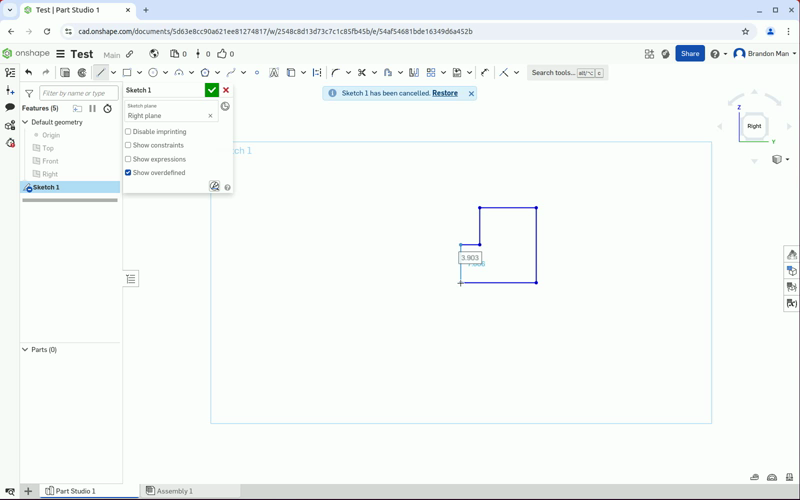
key(esc)
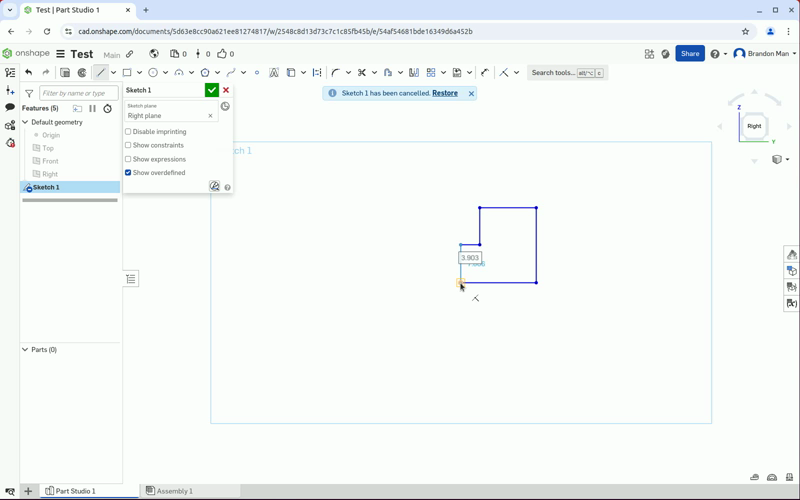
mouse_move(471, 265)
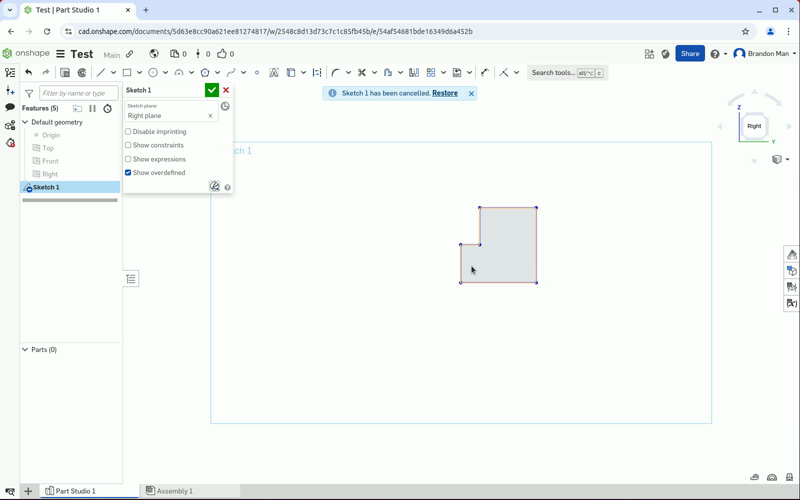
click(471, 265)
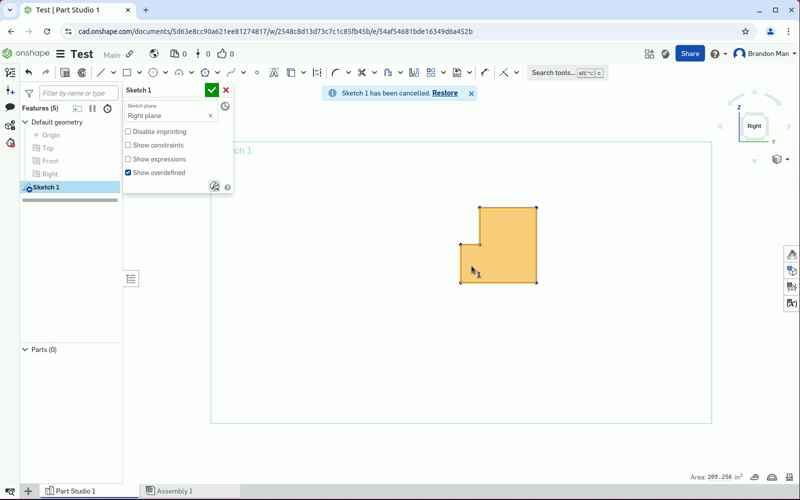
mouse_move(73, 352)
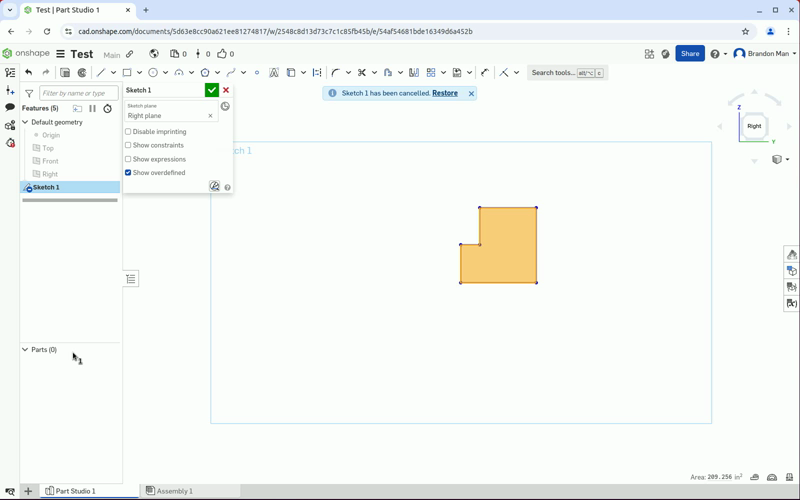
key(shift+y)
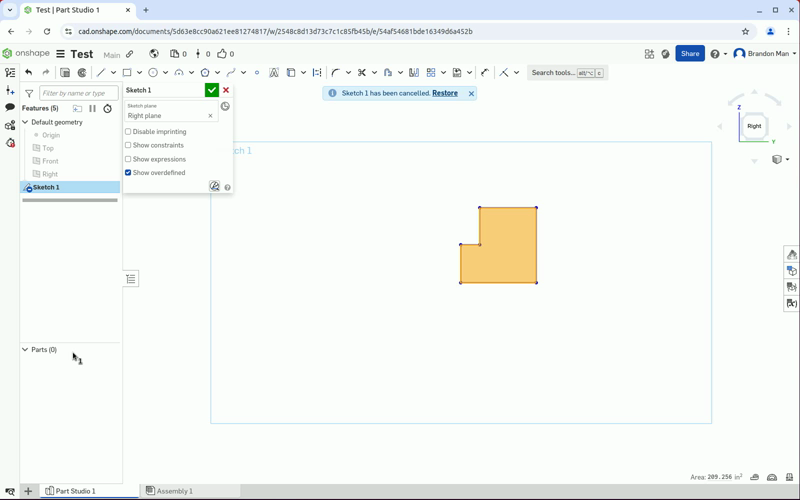
key(shift+e)
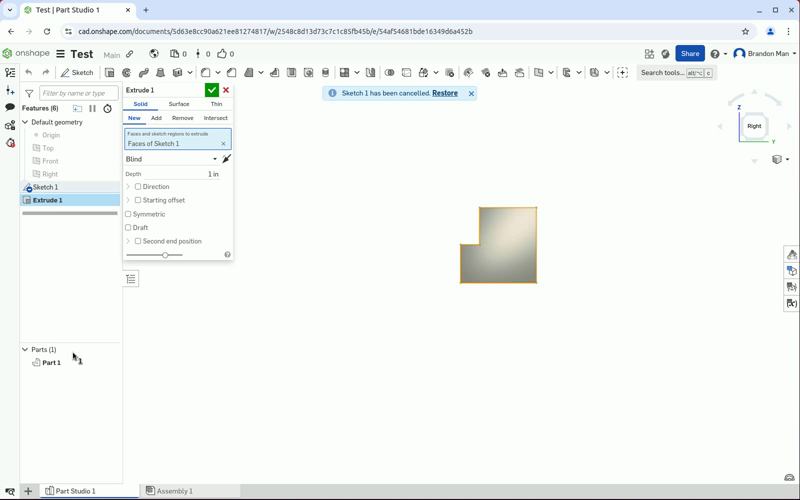
mouse_move(143, 106)
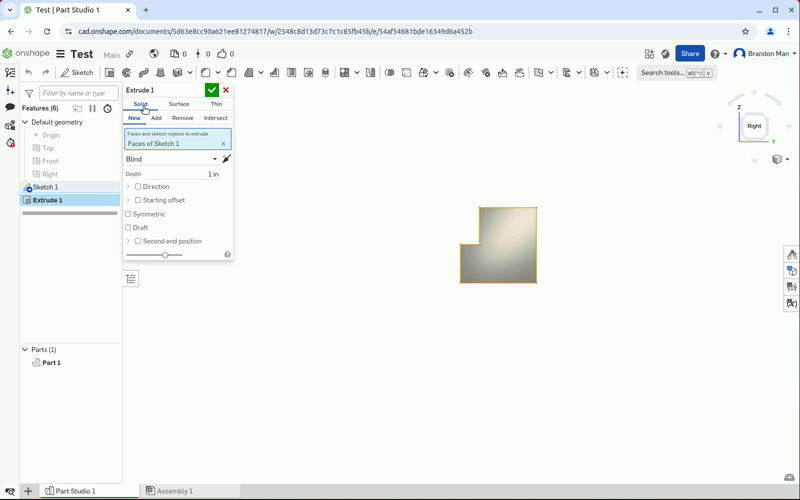
click(143, 106)
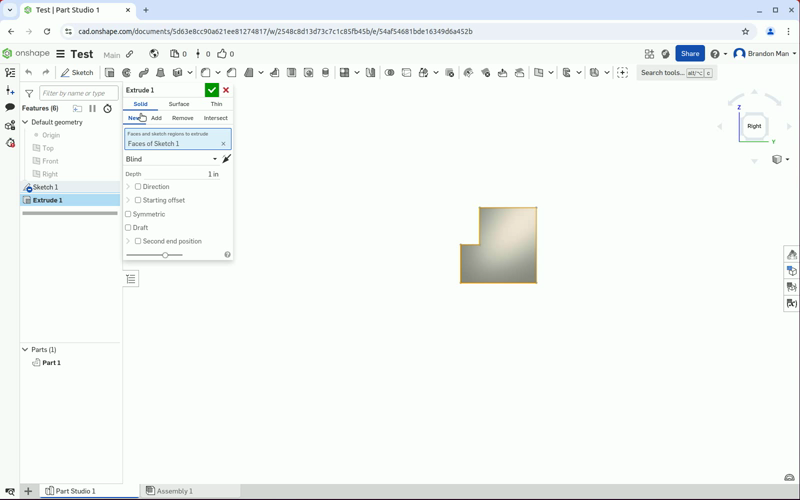
mouse_move(137, 120)
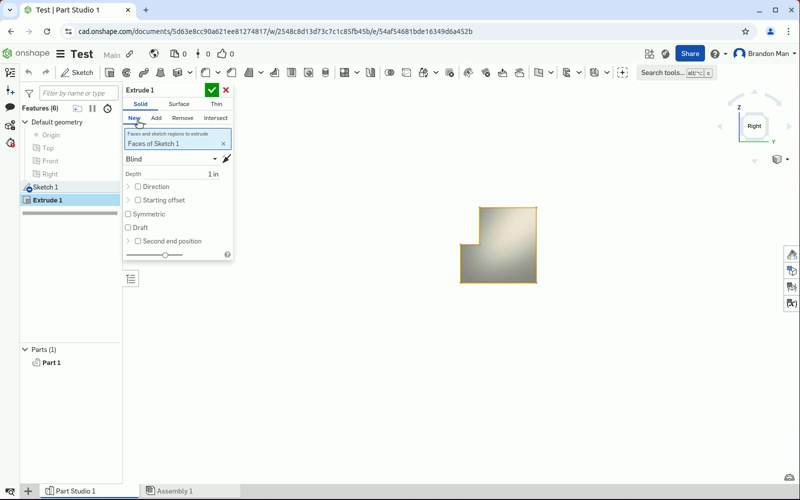
click(137, 120)
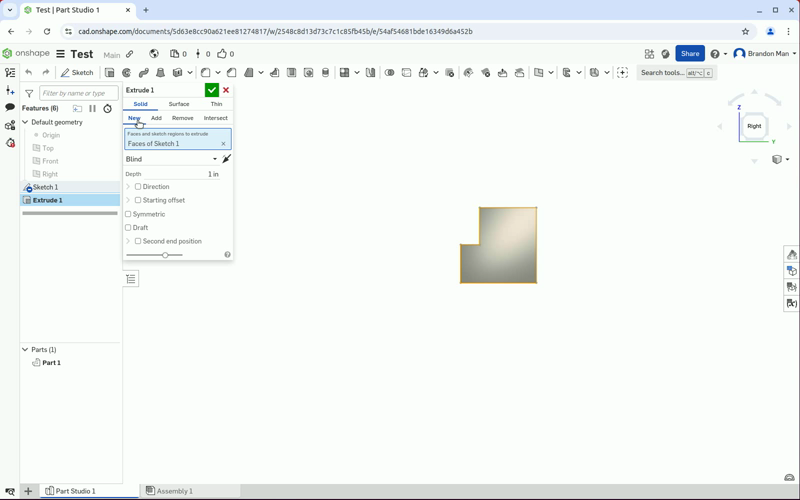
key(tab, 4)
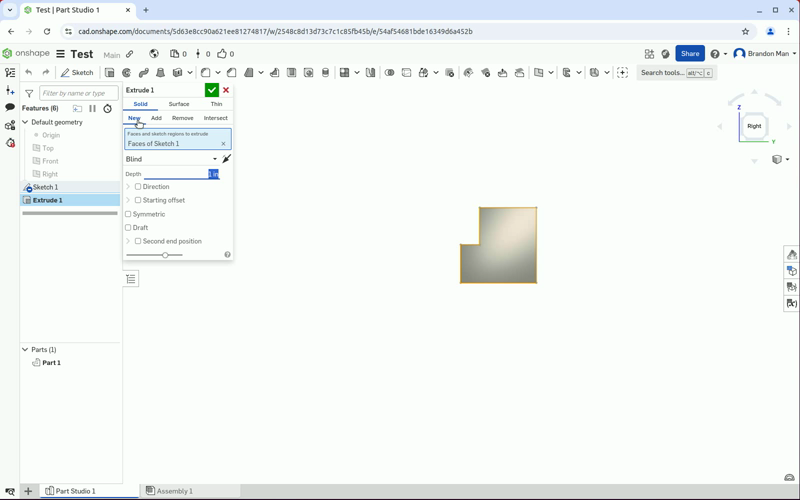
text(23.108)
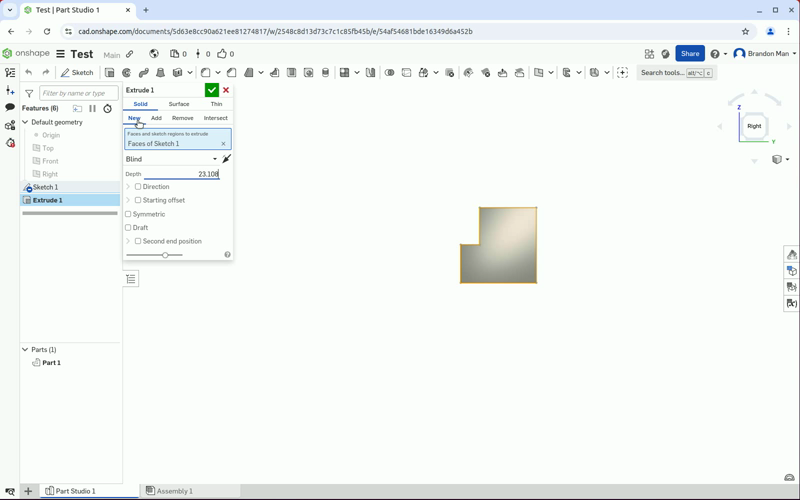
key(enter)
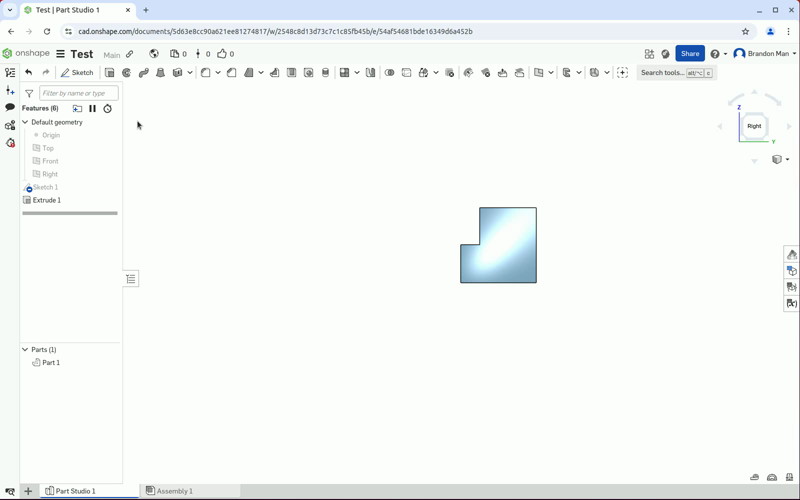
key(shift+h)
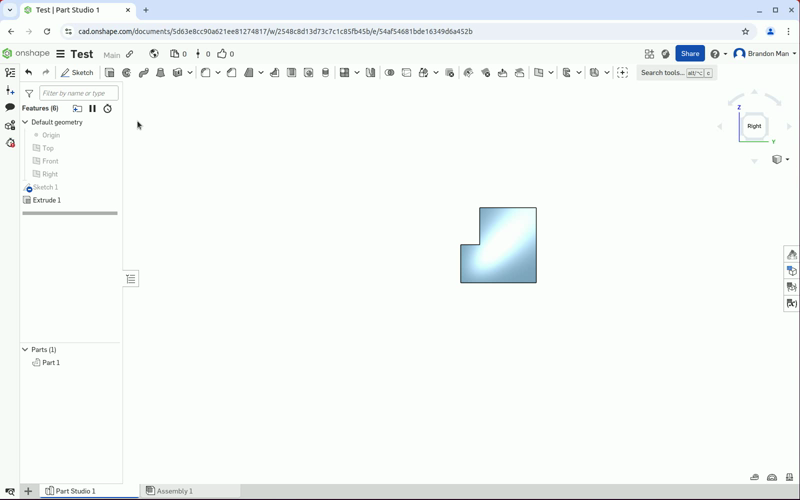
key(shift+h)
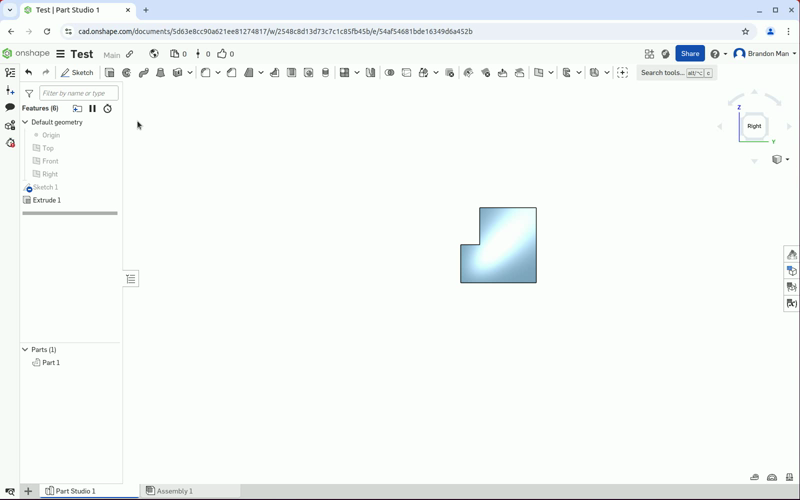
mouse_move(73, 189)
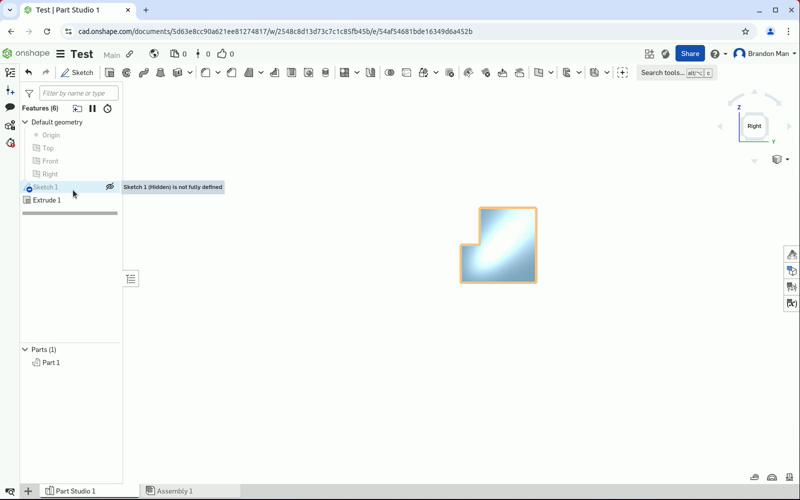
click(73, 189)
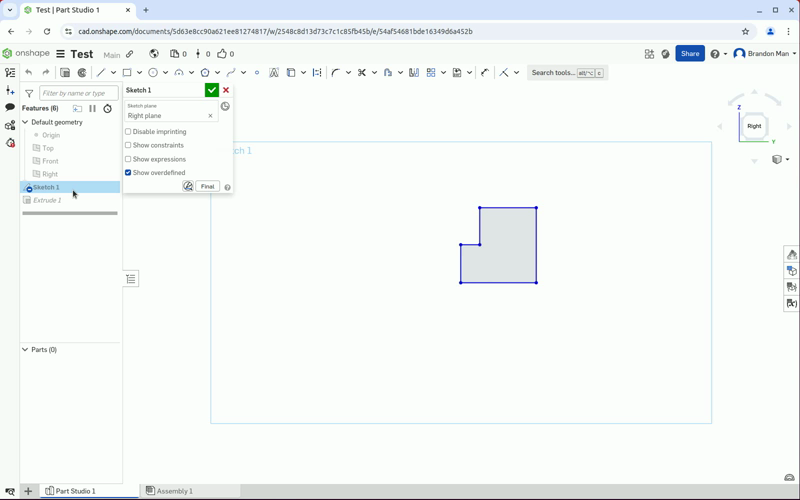
mouse_move(229, 92)
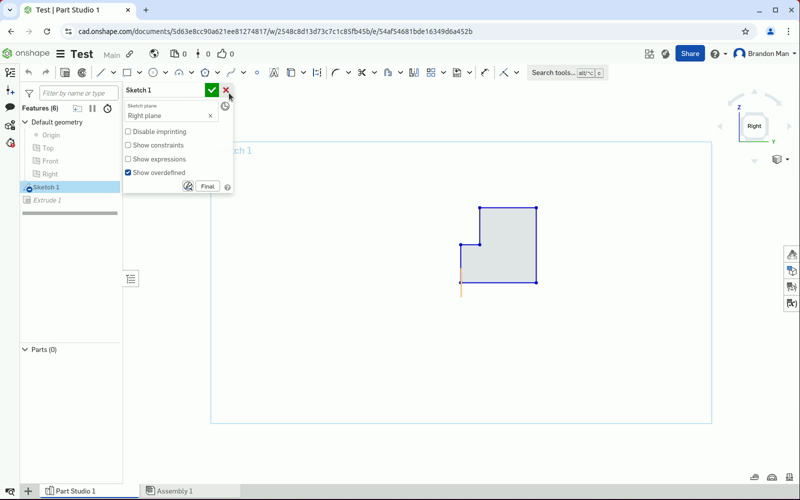
click(229, 92)
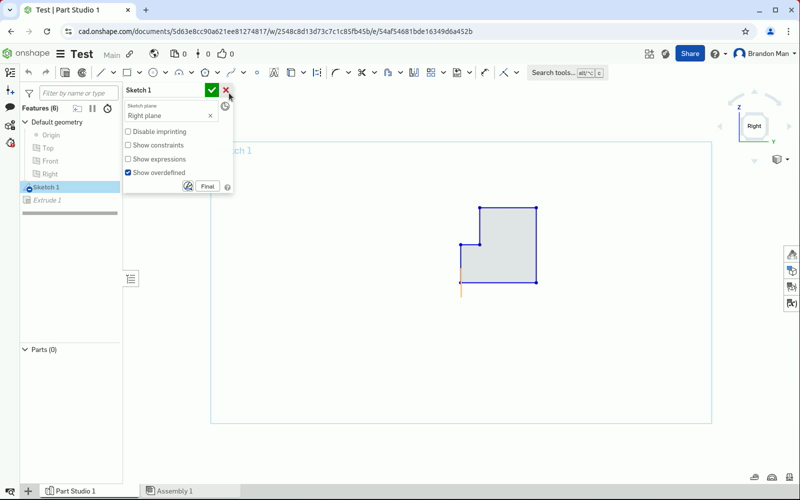
key(shift+s)
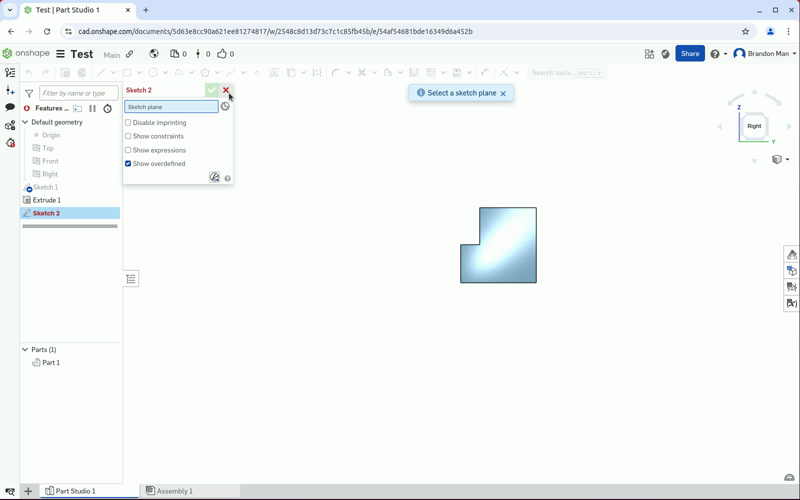
mouse_move(73, 176)
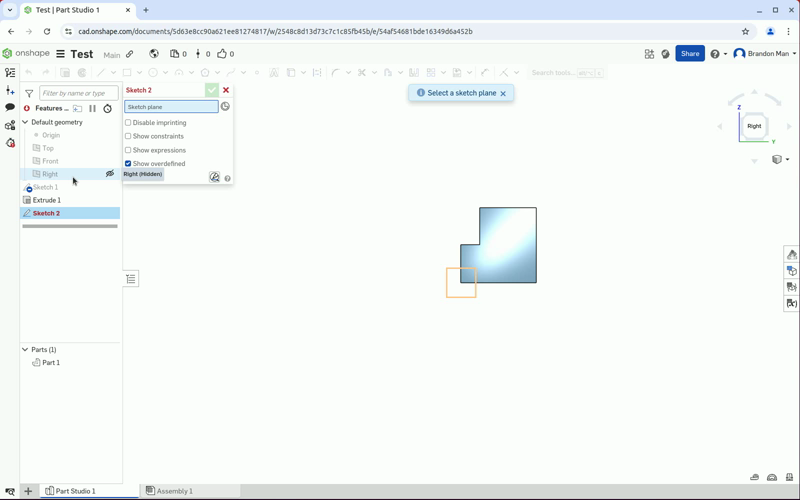
click(73, 176)
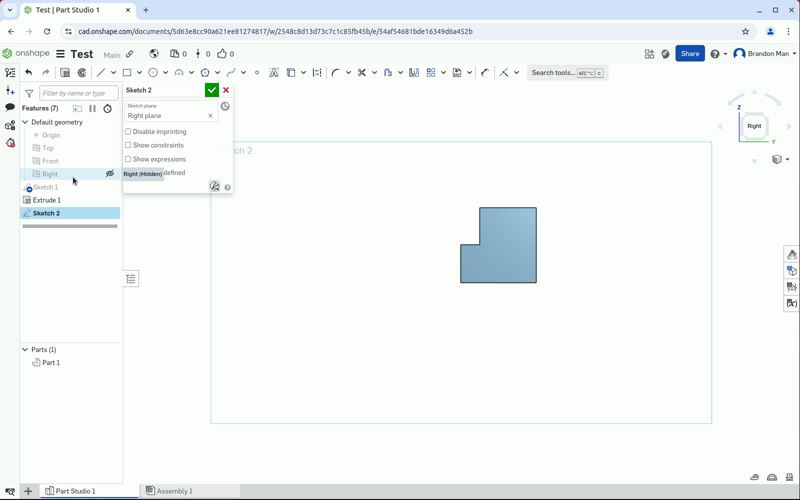
mouse_move(73, 352)
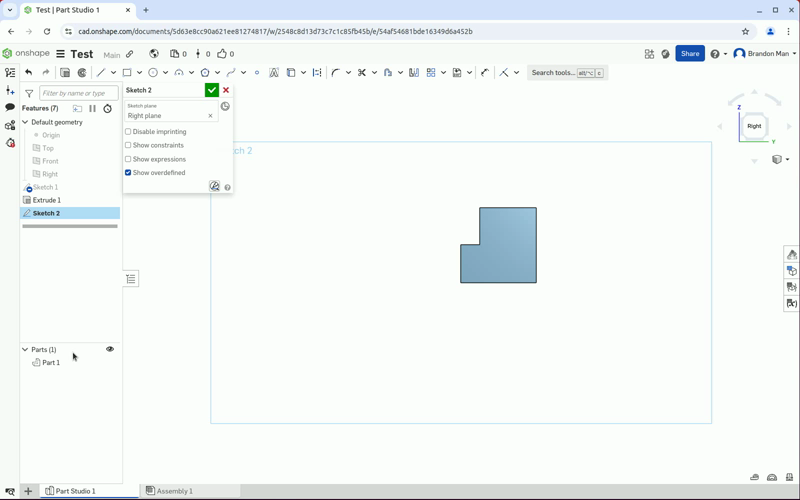
key(y)
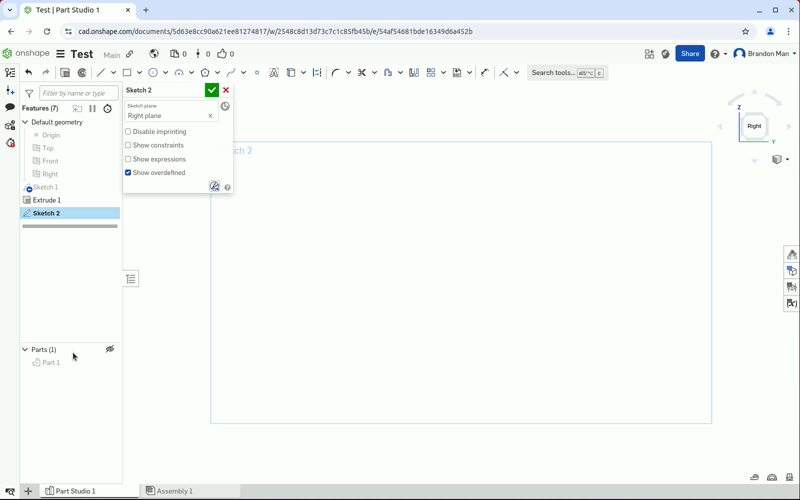
key(l)
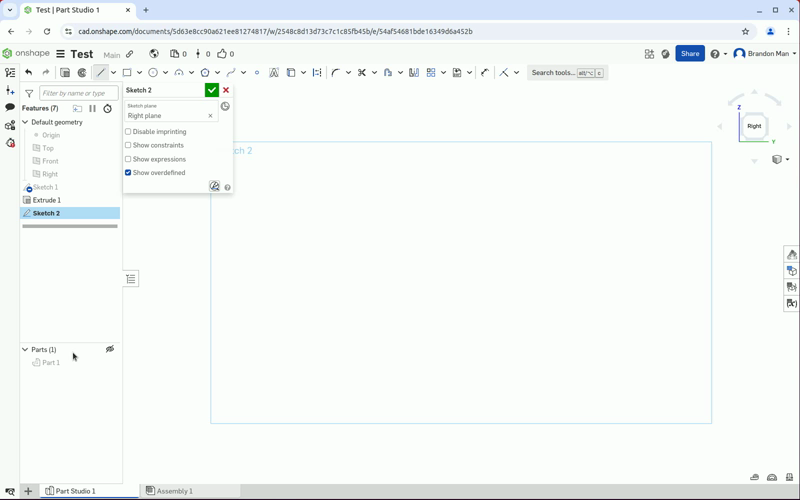
key_down(shift)
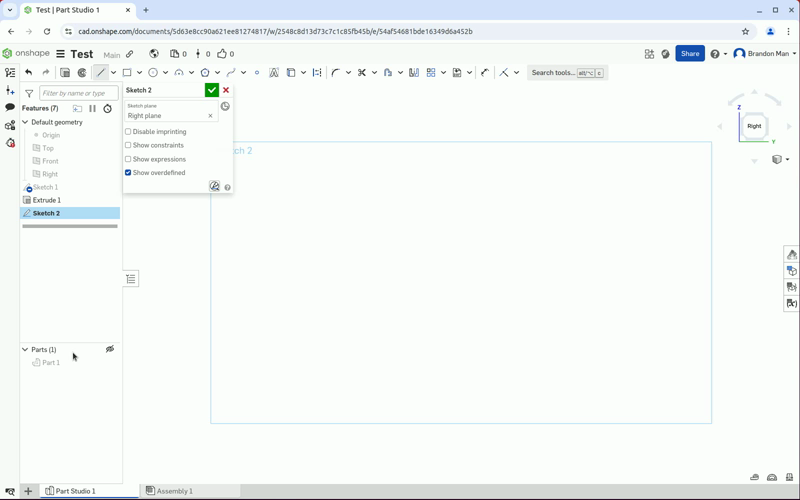
mouse_move(460, 245)
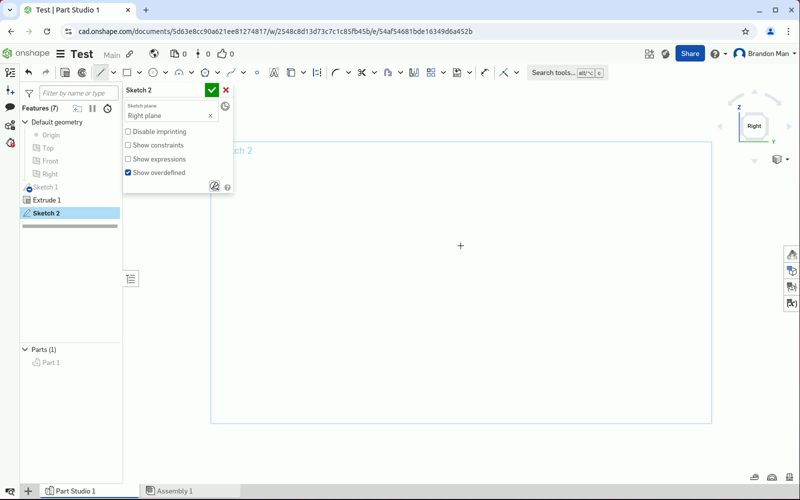
click(460, 245)
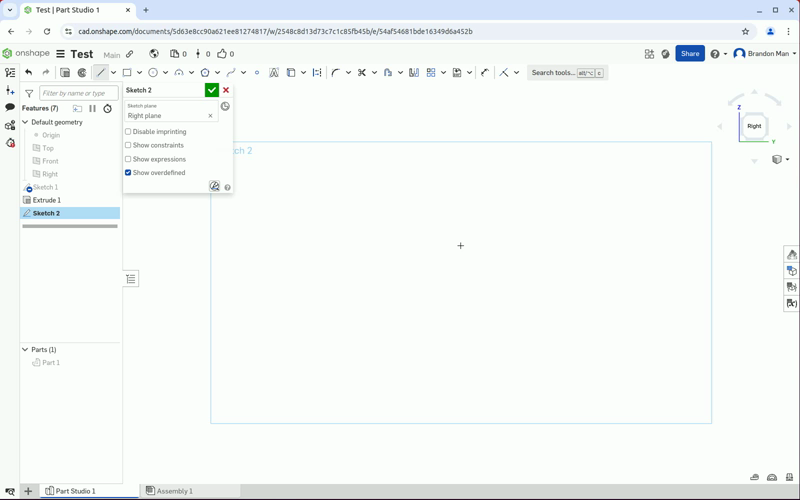
key_up(shift)
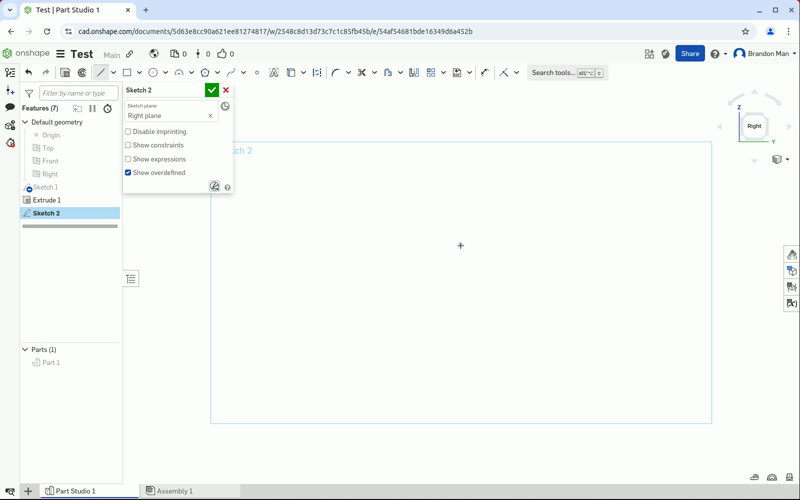
key_down(shift)
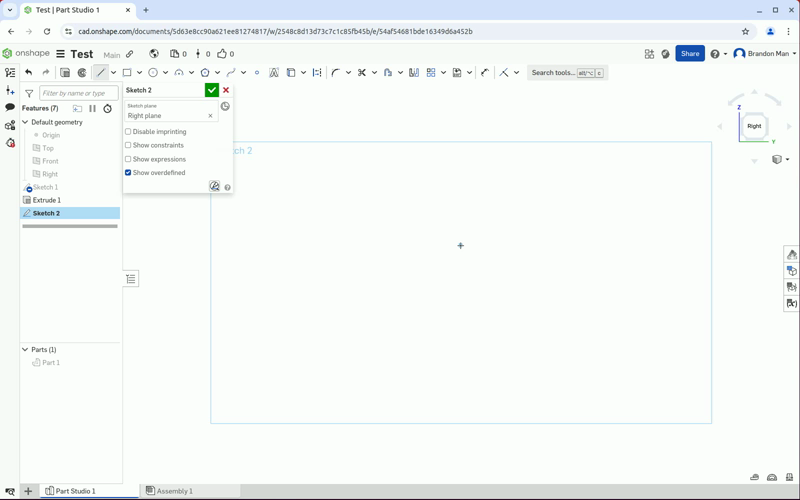
mouse_move(490, 245)
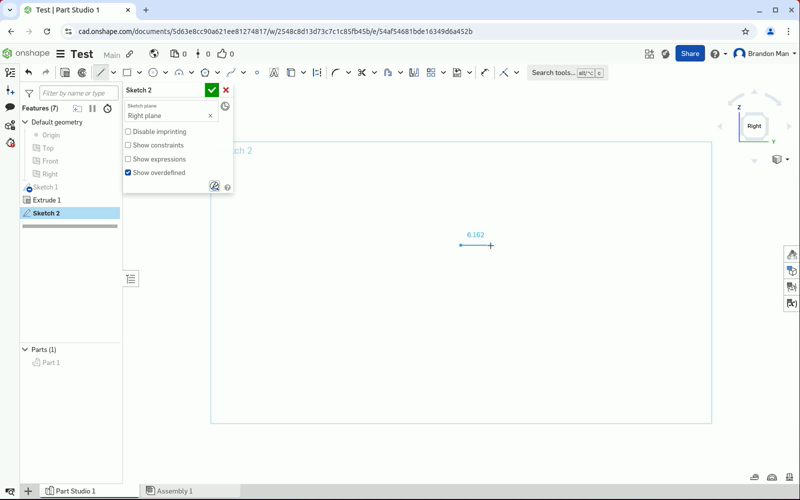
mouse_move(480, 245)
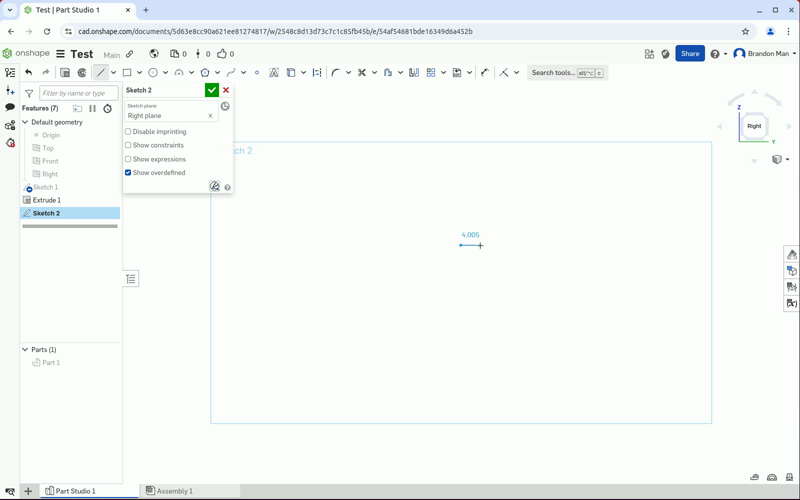
click(480, 245)
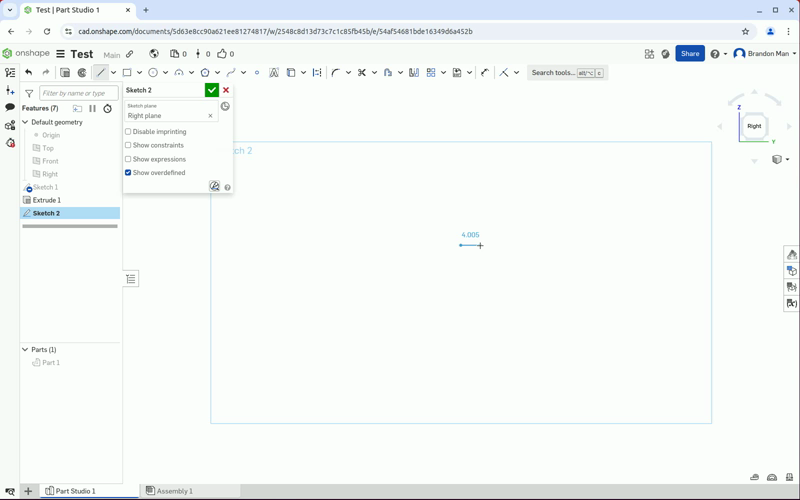
key_up(shift)
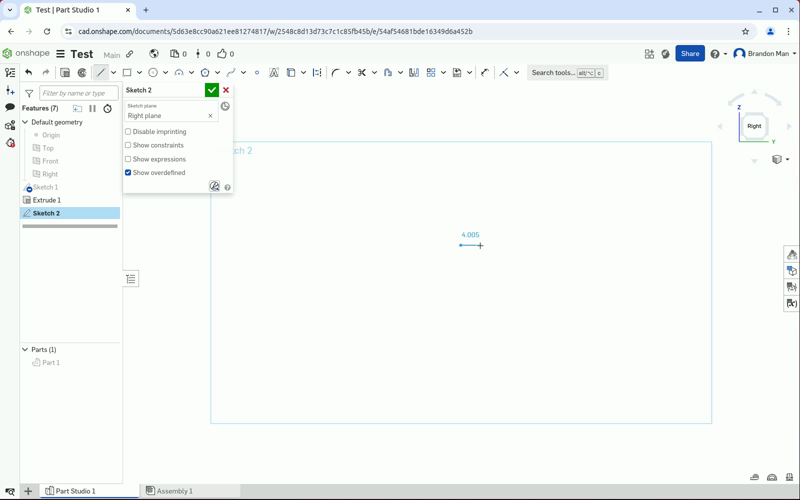
key_down(shift)
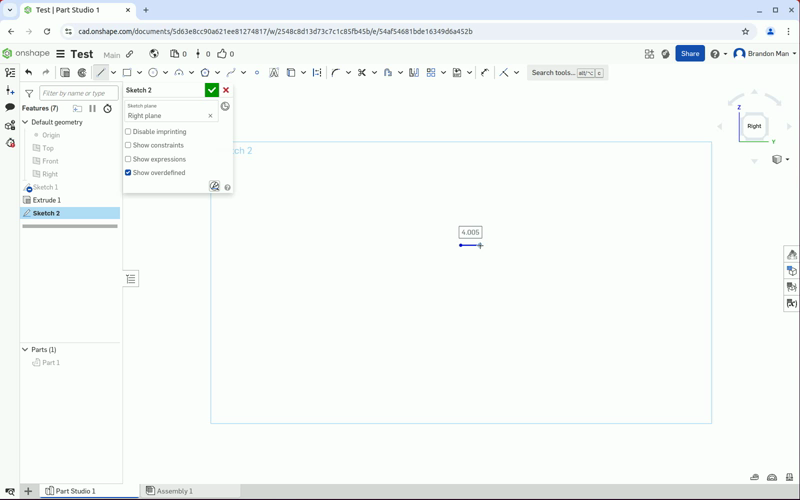
mouse_move(510, 245)
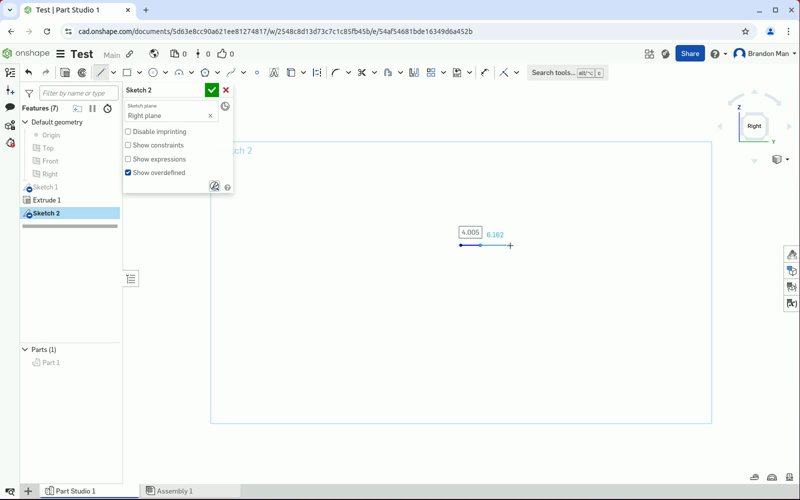
mouse_move(480, 207)
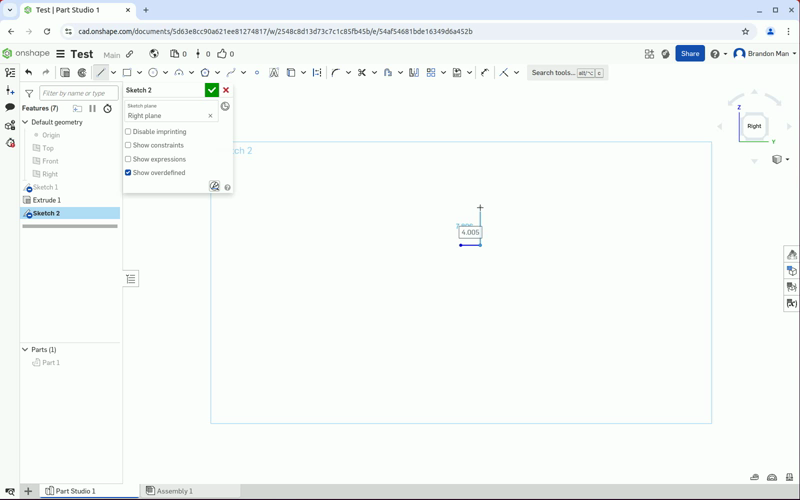
click(480, 207)
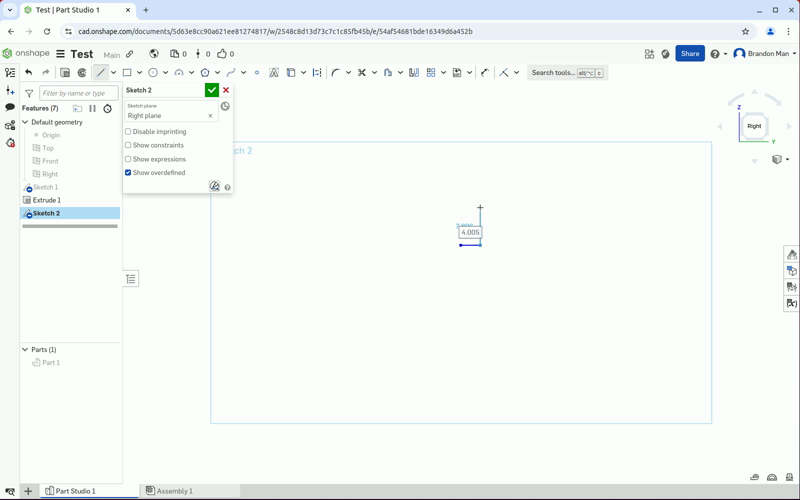
key_up(shift)
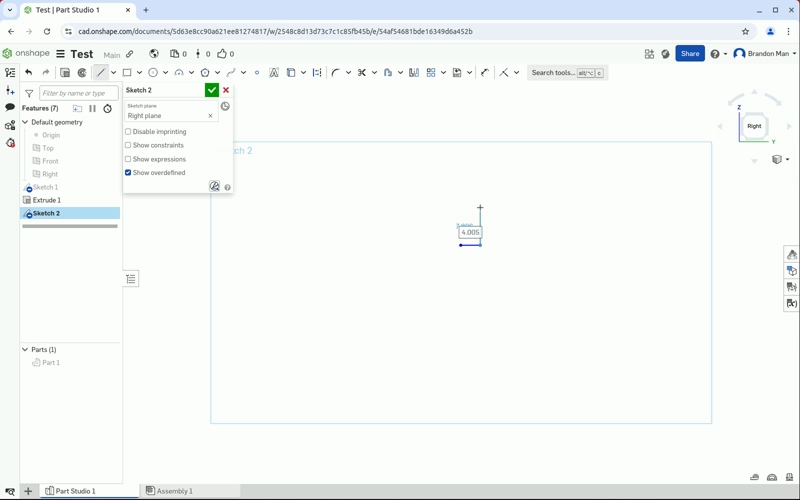
key_down(shift)
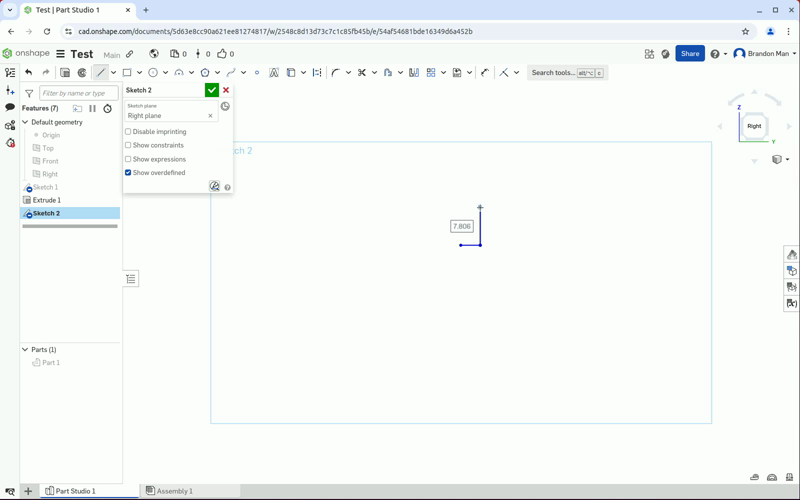
mouse_move(510, 207)
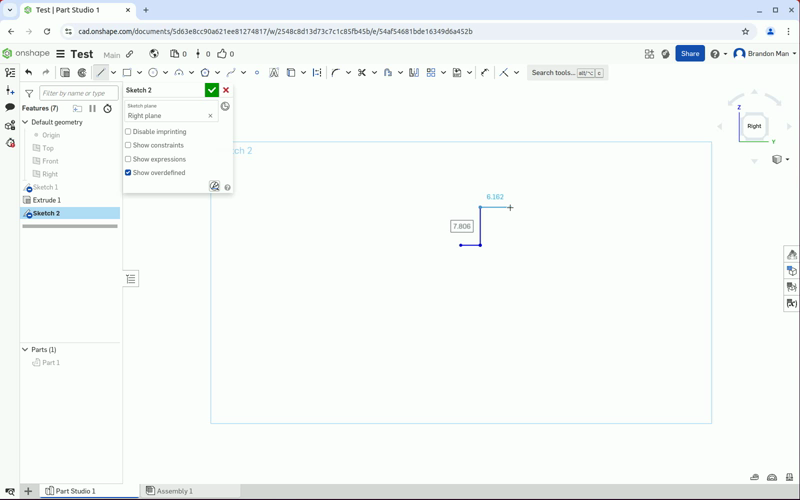
mouse_move(460, 207)
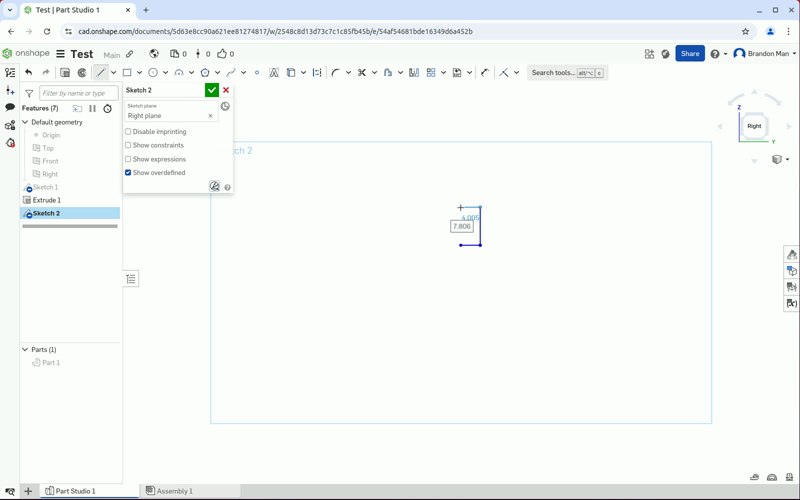
click(460, 207)
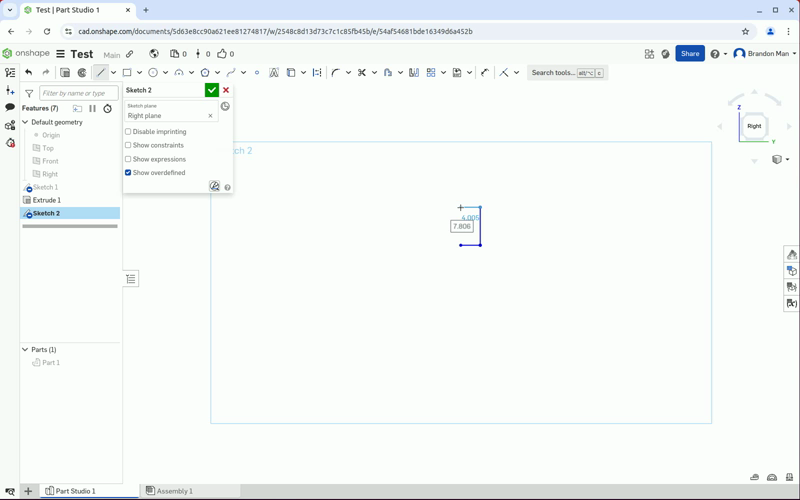
key_up(shift)
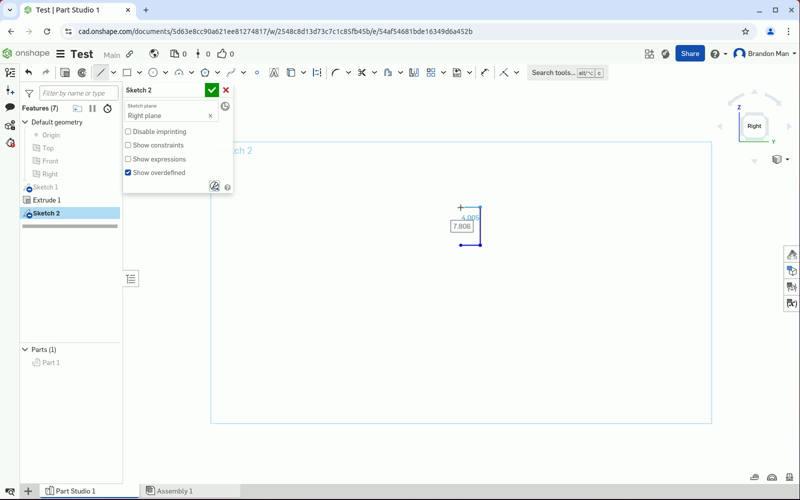
mouse_move(490, 207)
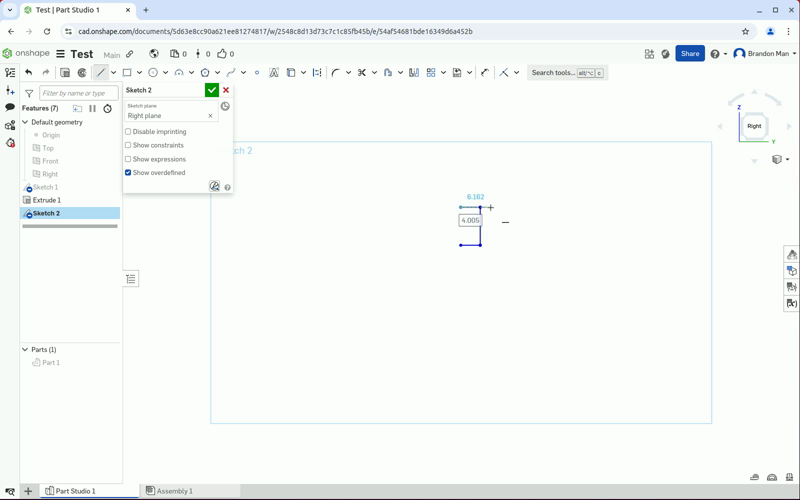
key_down(shift)
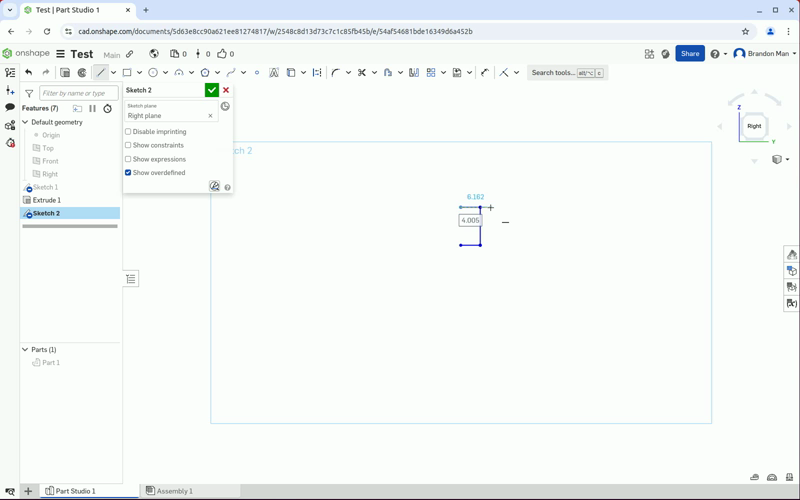
mouse_move(460, 245)
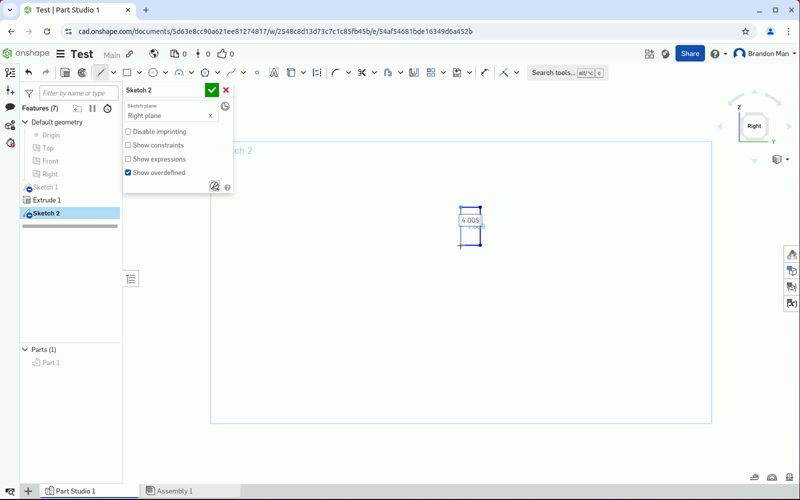
key_up(shift)
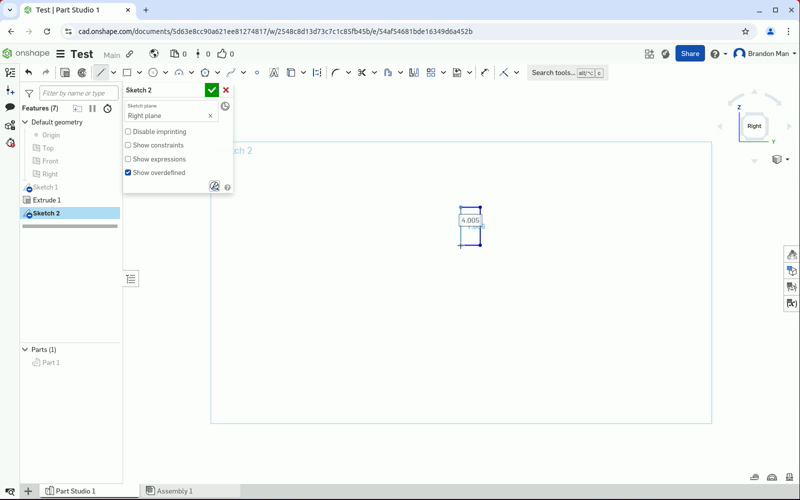
click(460, 245)
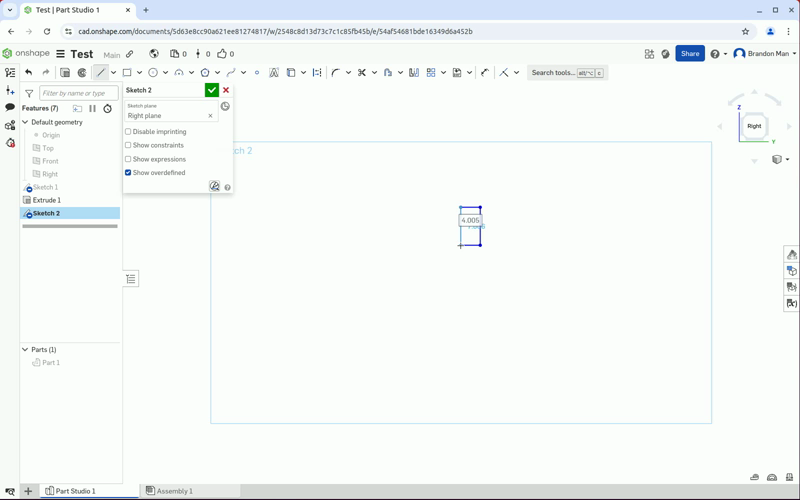
key(esc)
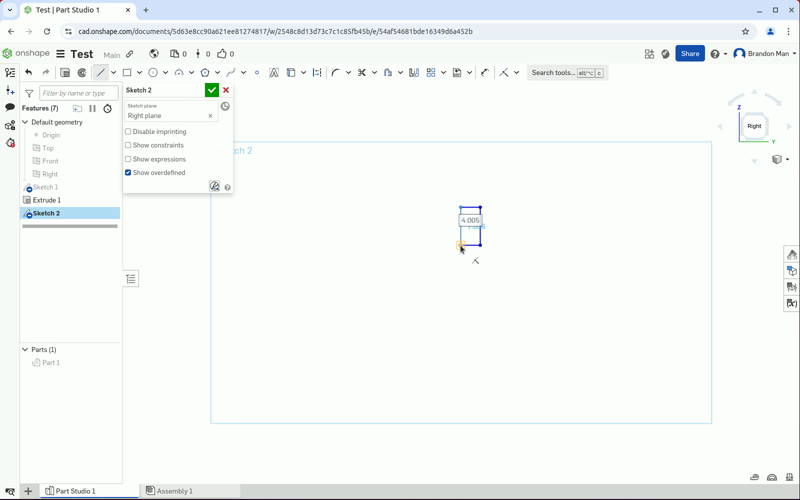
mouse_move(467, 216)
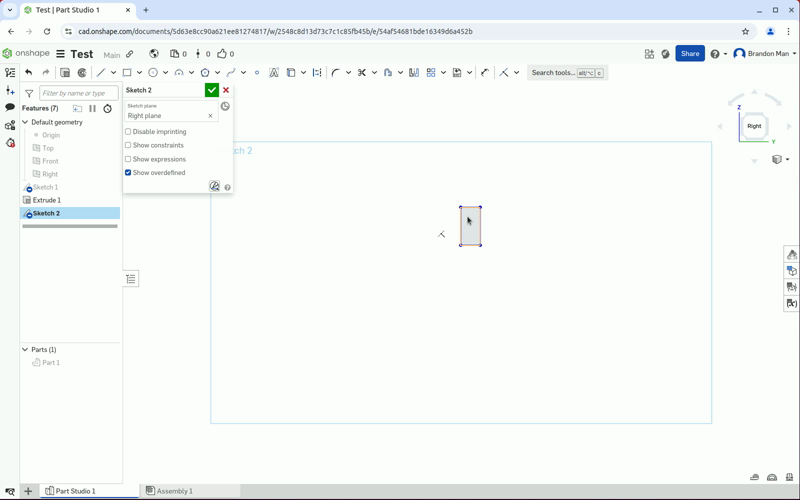
scroll(6)
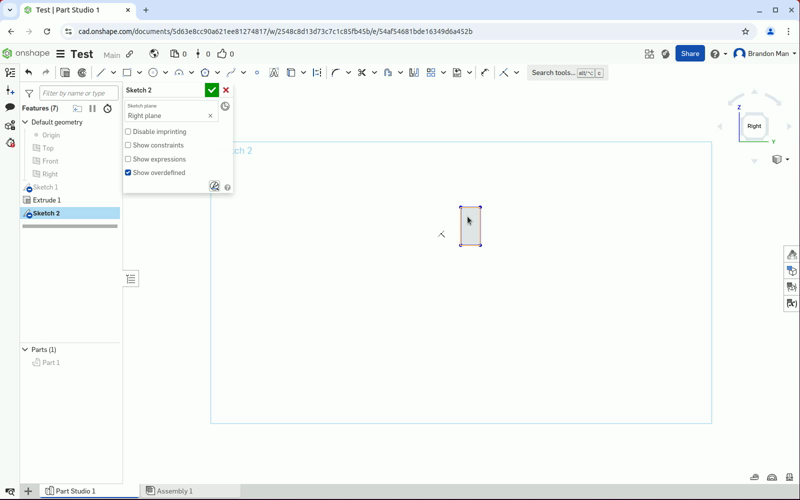
scroll(6)
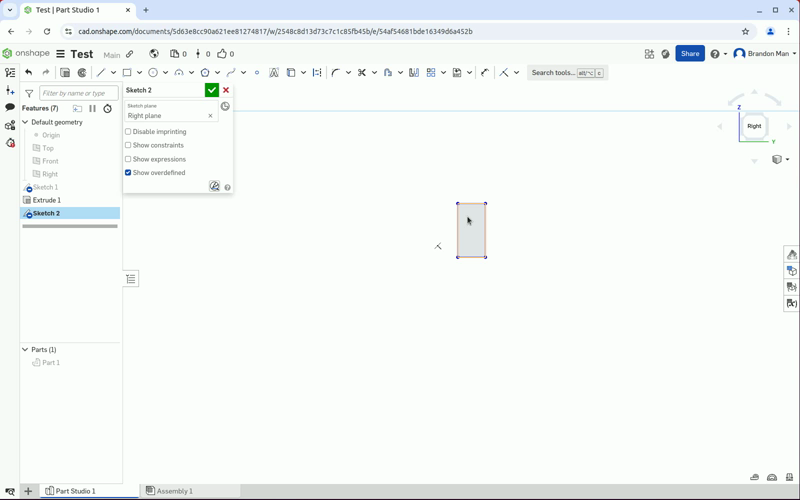
scroll(6)
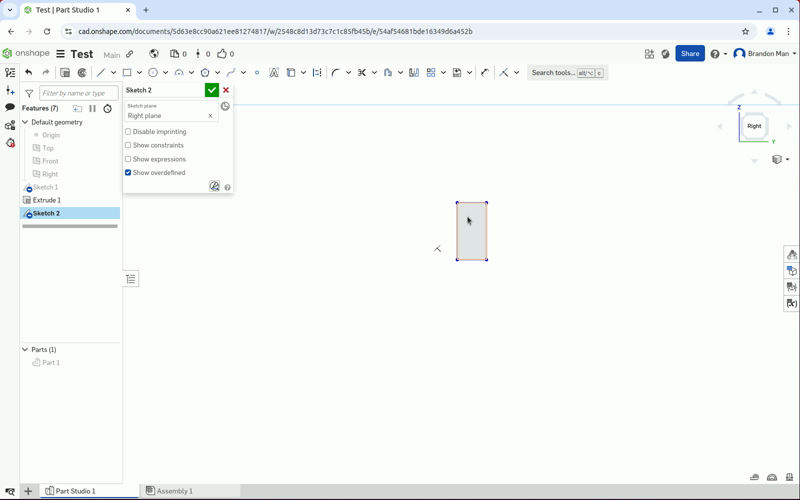
scroll(6)
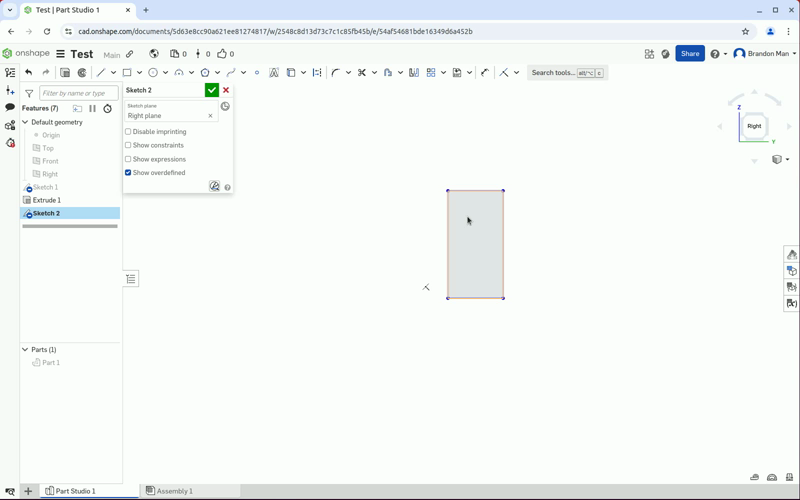
scroll(6)
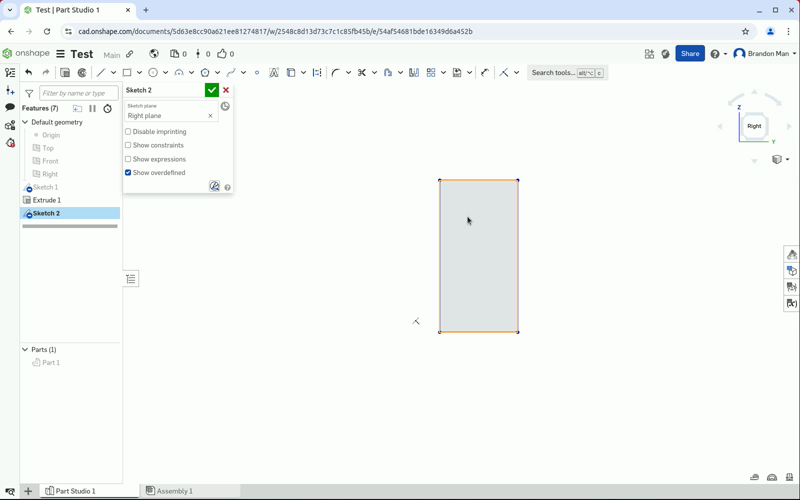
scroll(6)
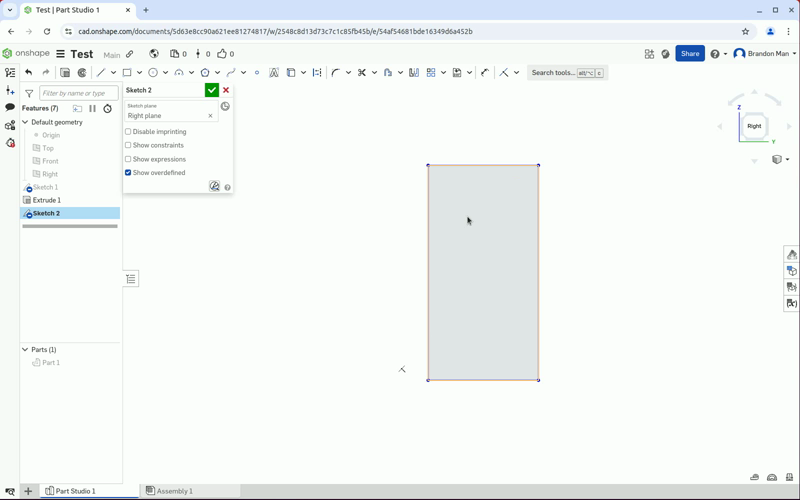
scroll(6)
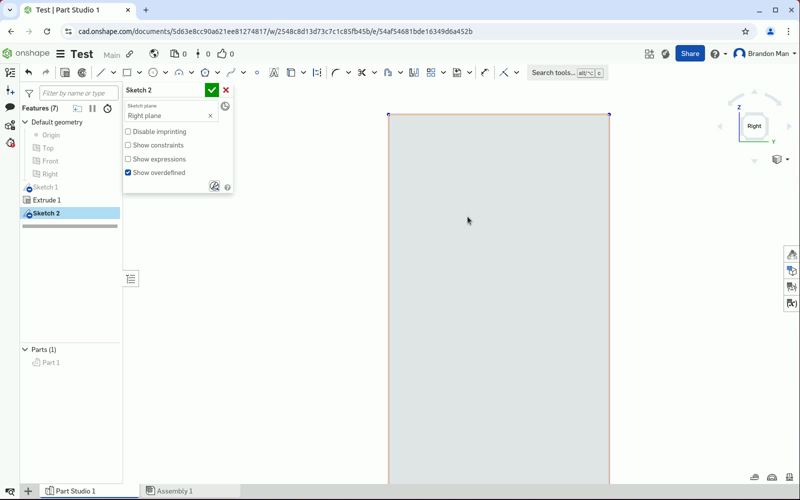
click(467, 216)
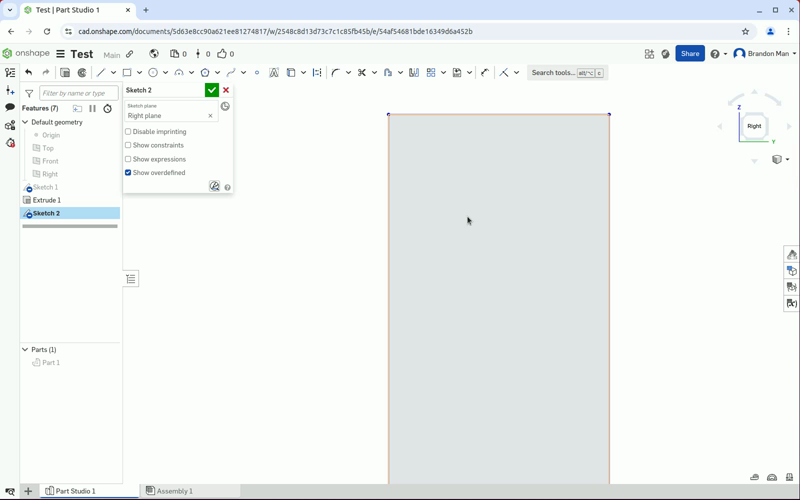
scroll(-6)
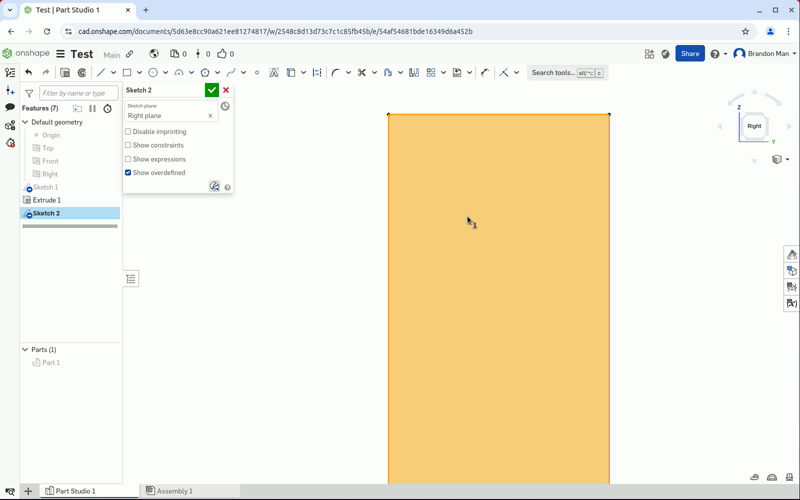
scroll(-6)
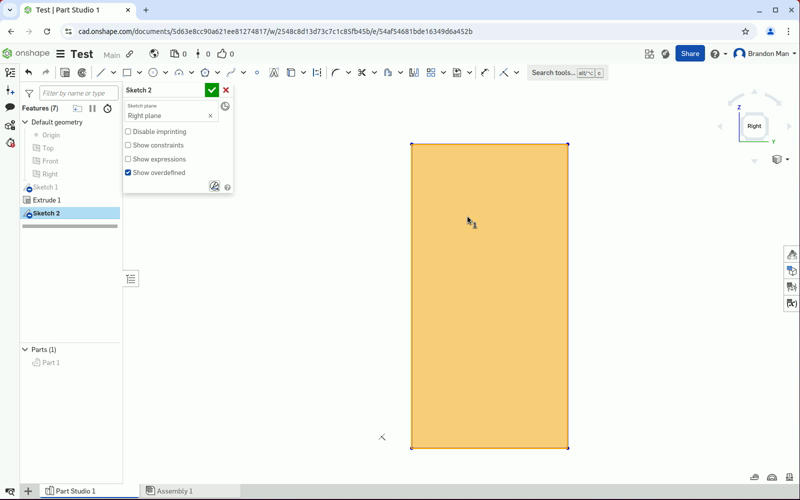
scroll(-6)
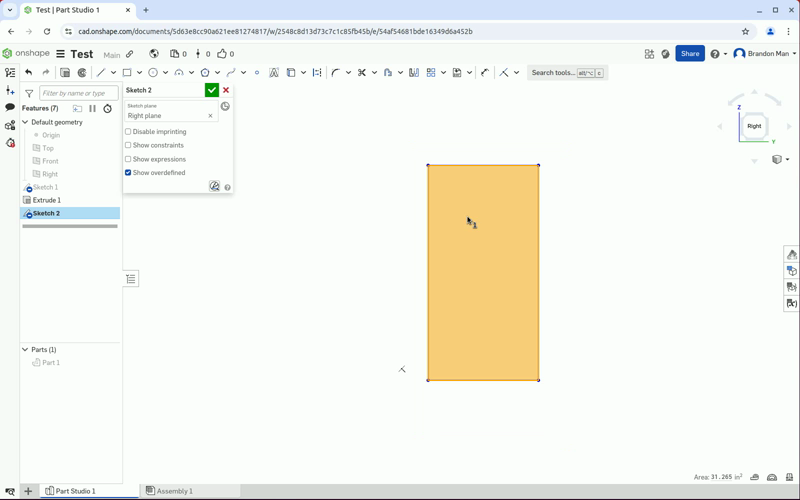
scroll(-6)
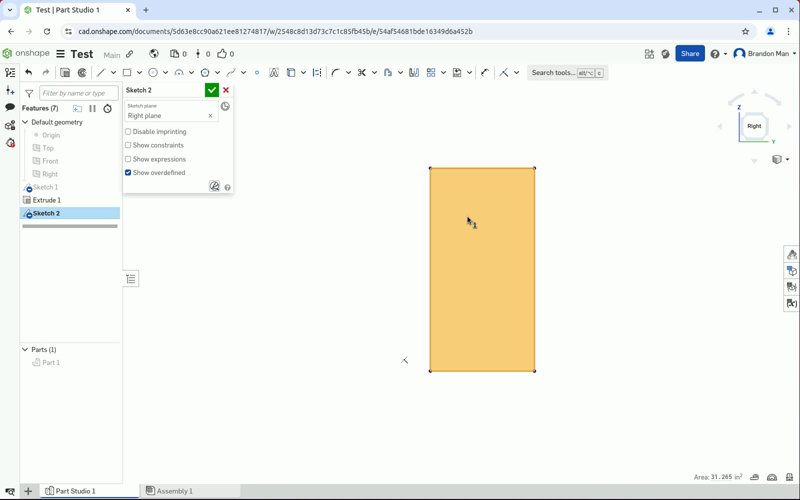
scroll(-6)
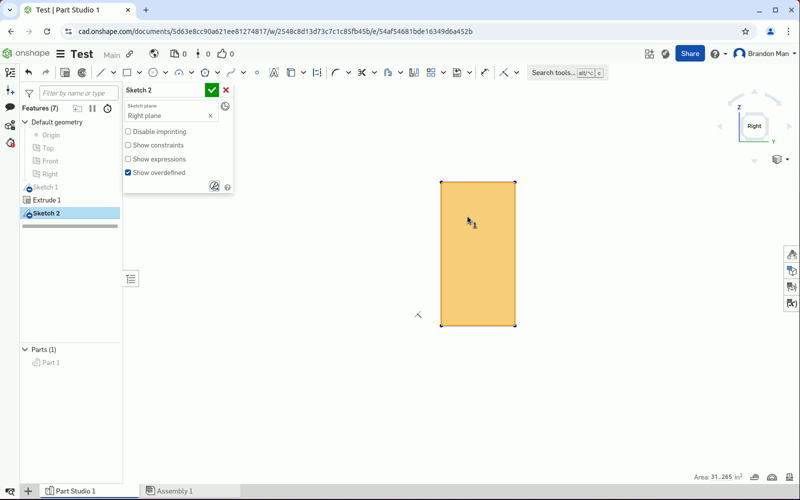
scroll(-6)
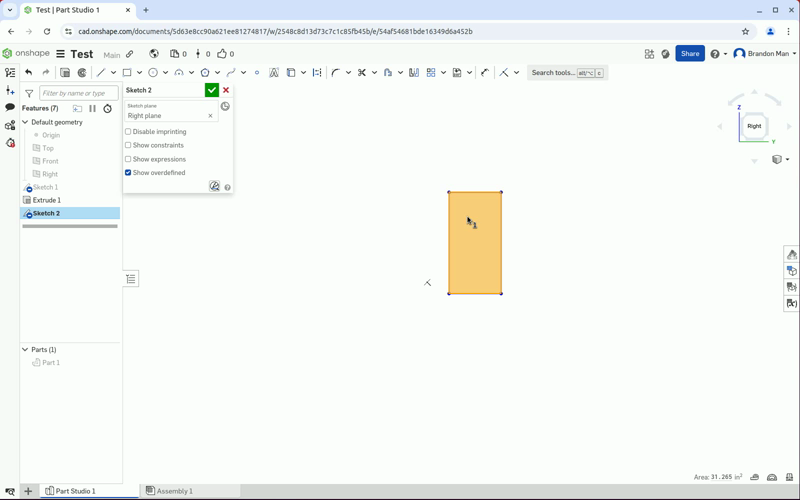
scroll(-6)
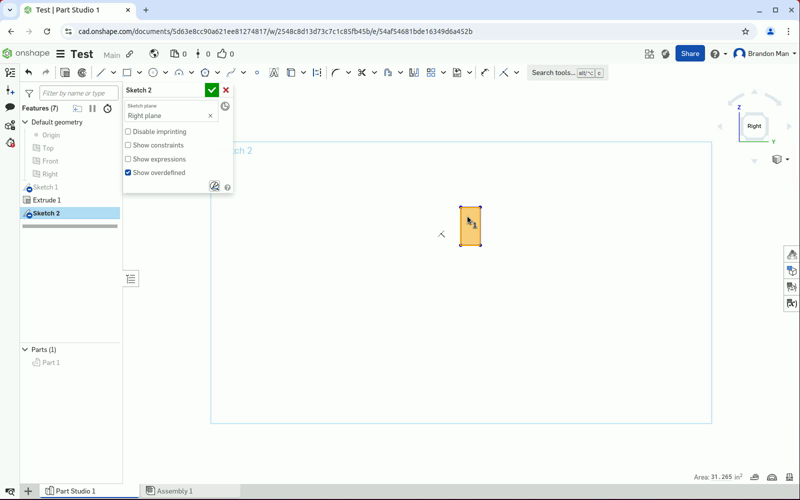
mouse_move(73, 352)
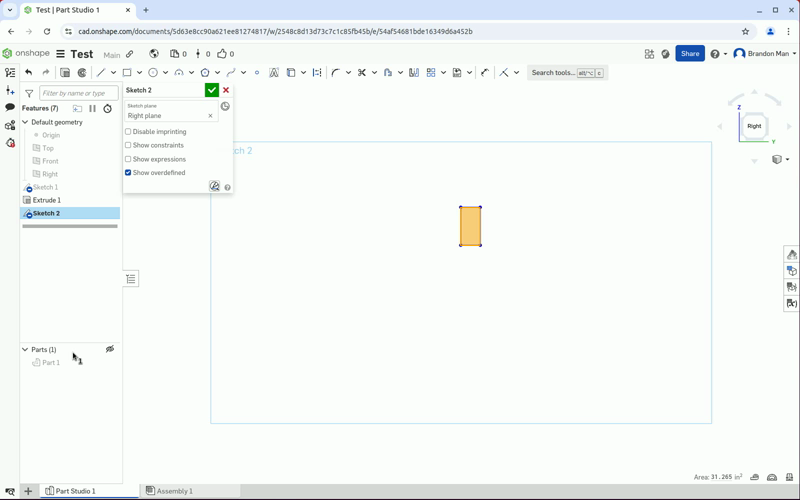
key(shift+y)
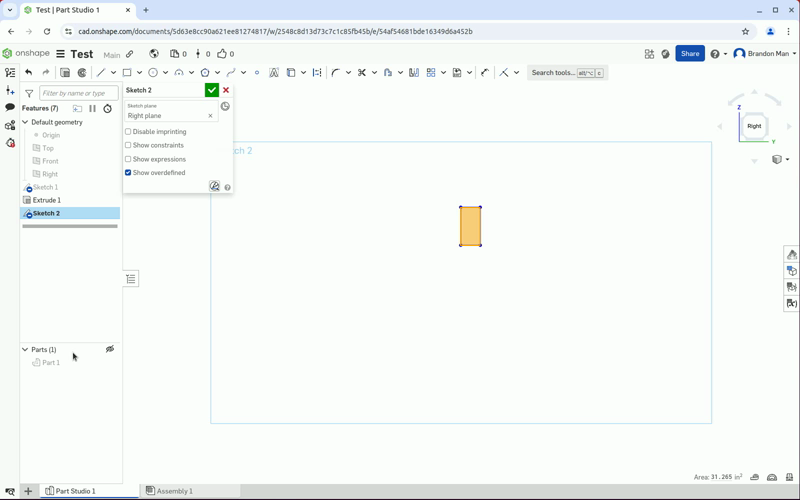
key(shift+e)
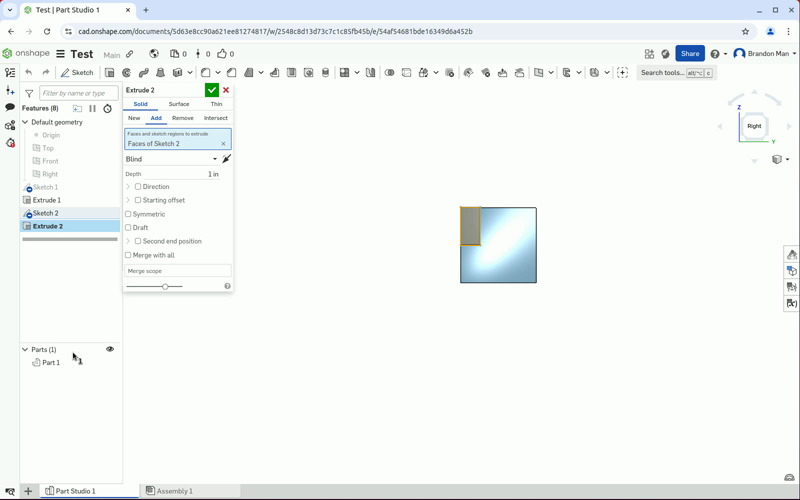
mouse_move(143, 106)
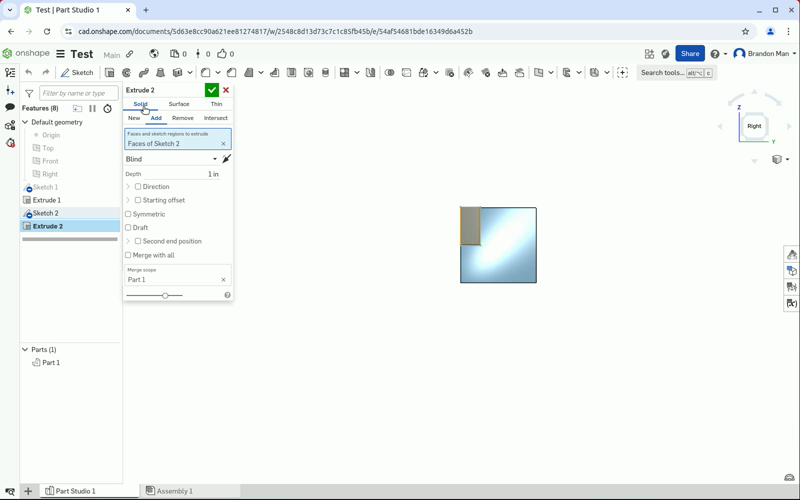
click(143, 106)
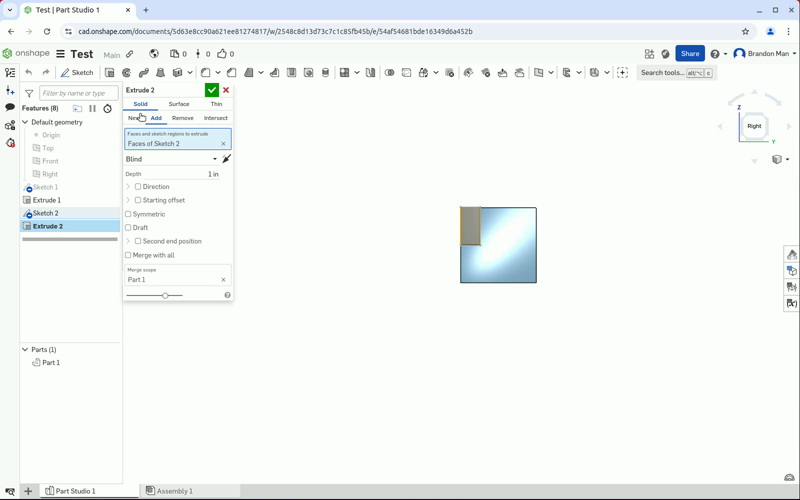
mouse_move(137, 120)
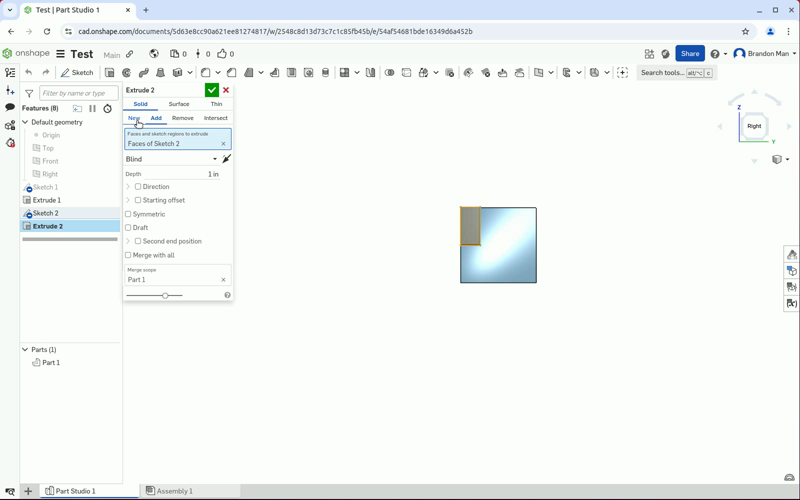
click(137, 120)
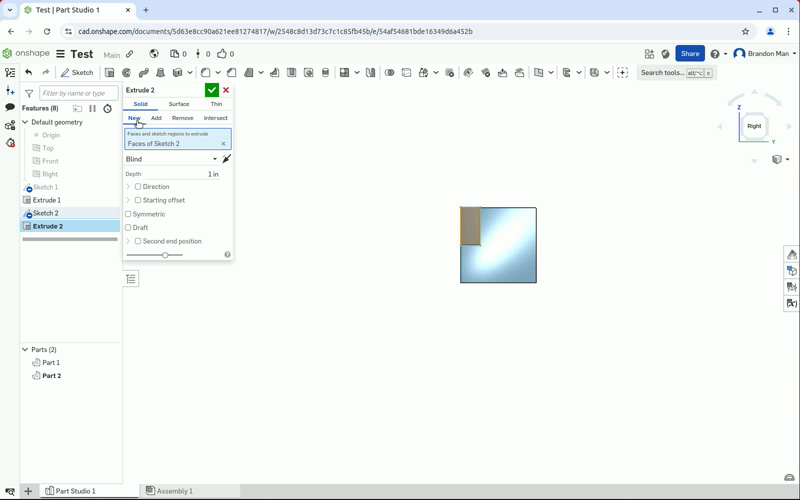
key(tab, 4)
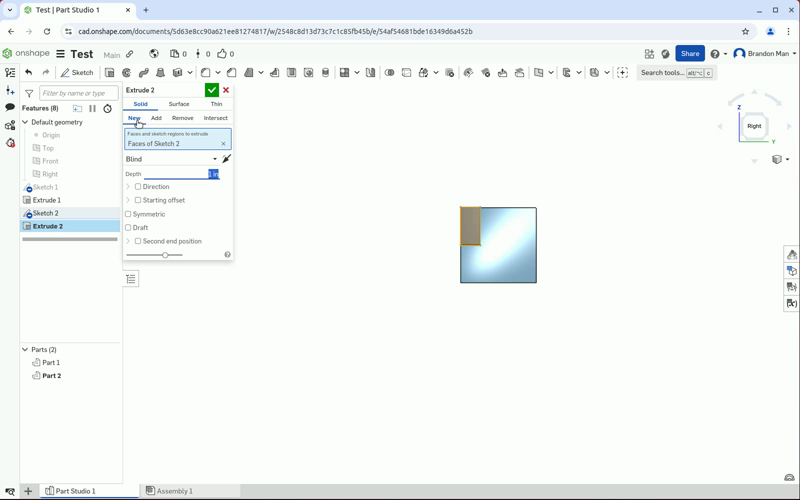
text(23.108)
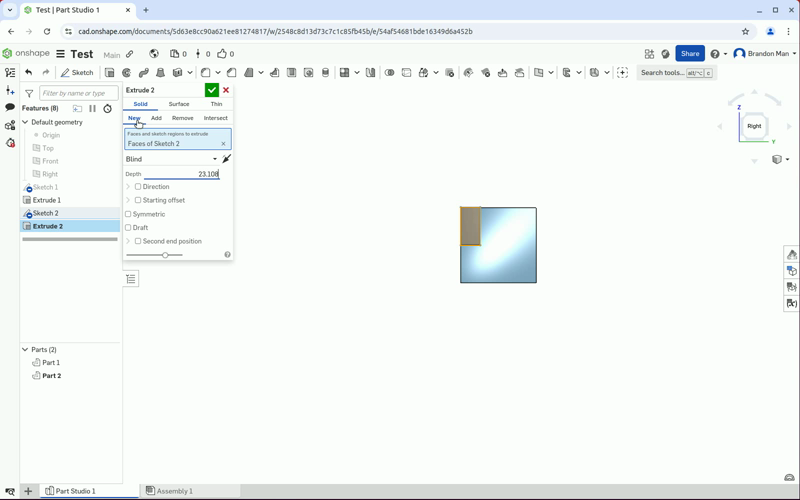
key(enter)
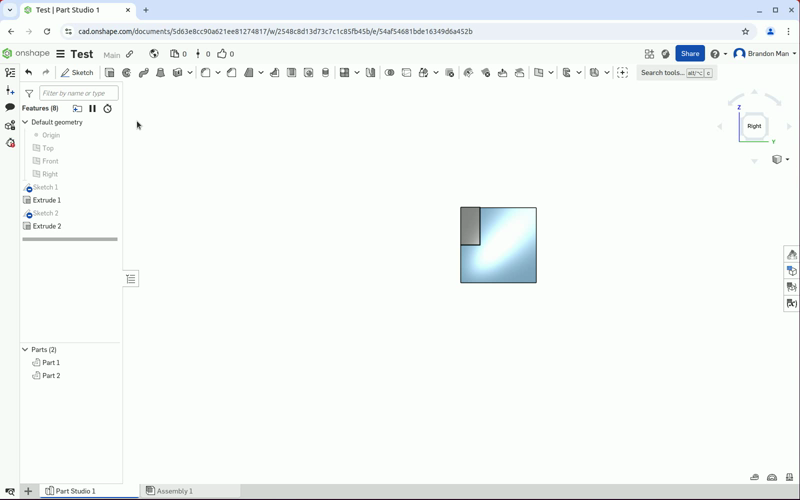
key(shift+h)
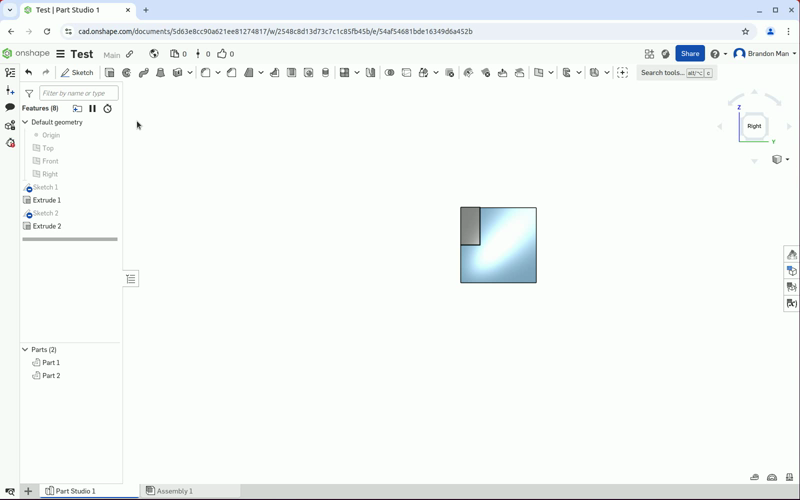
key(shift+h)
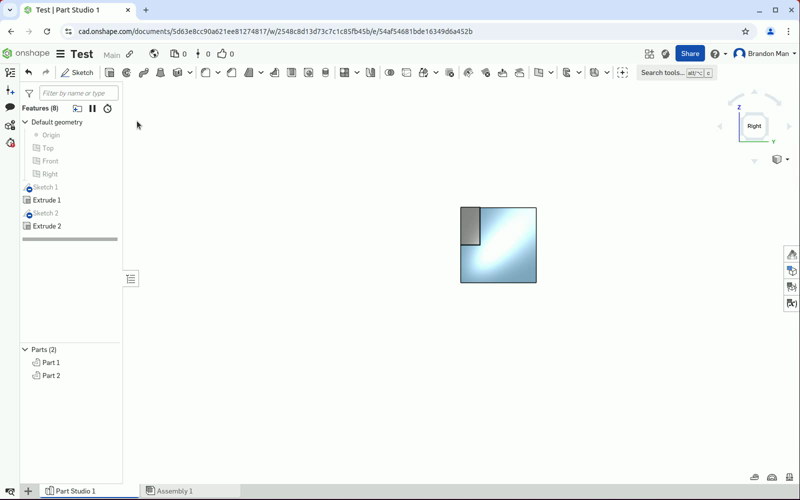
mouse_move(73, 189)
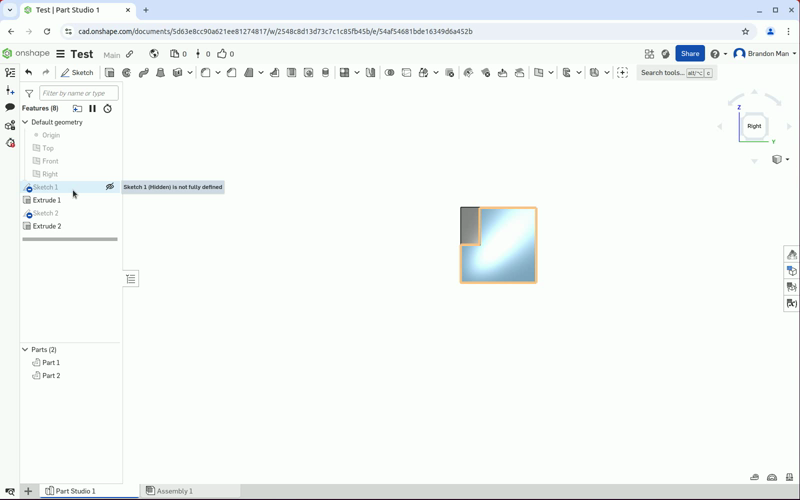
click(73, 189)
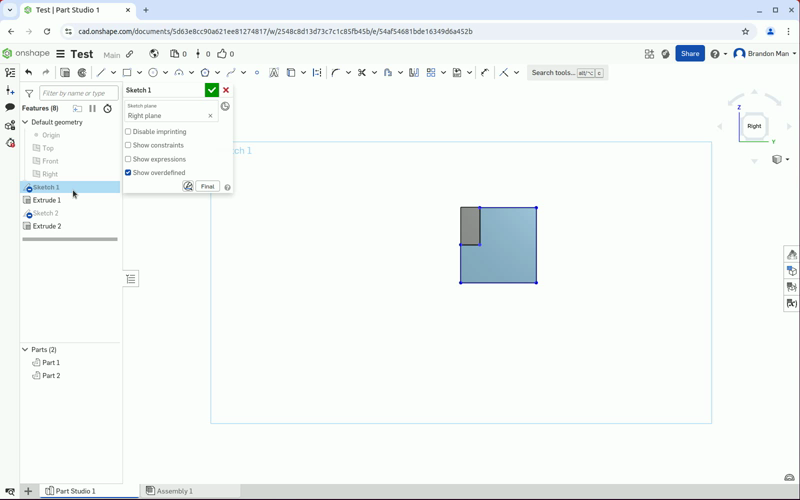
mouse_move(229, 92)
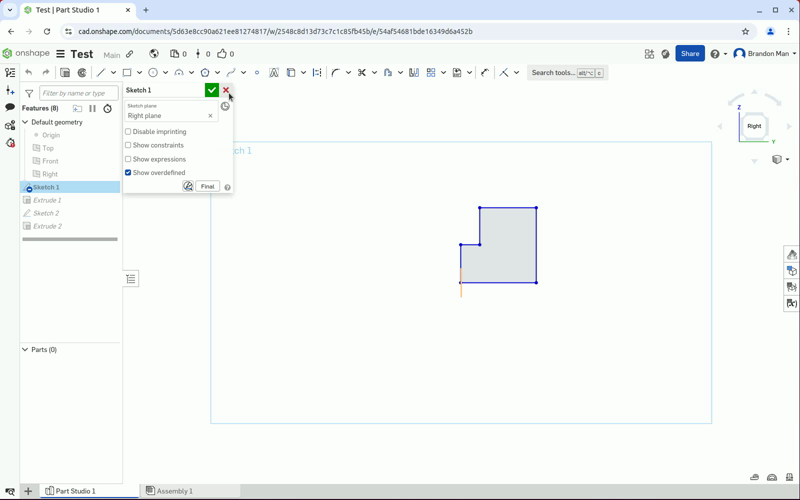
click(229, 92)
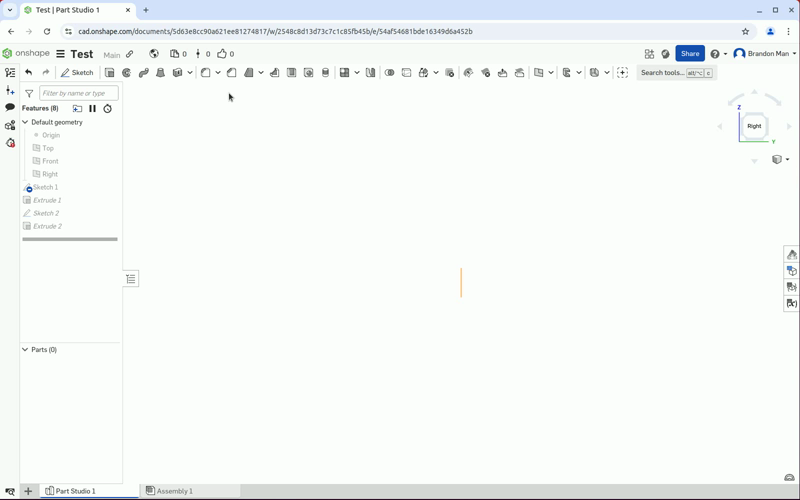
mouse_move(73, 352)
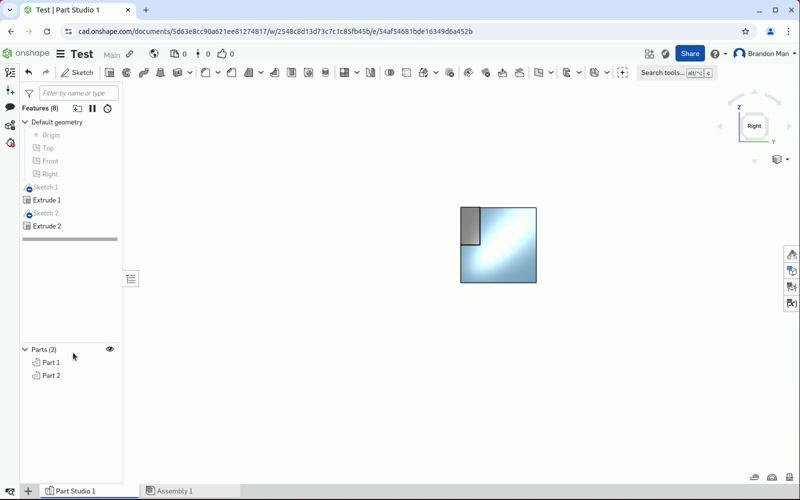
key(y)
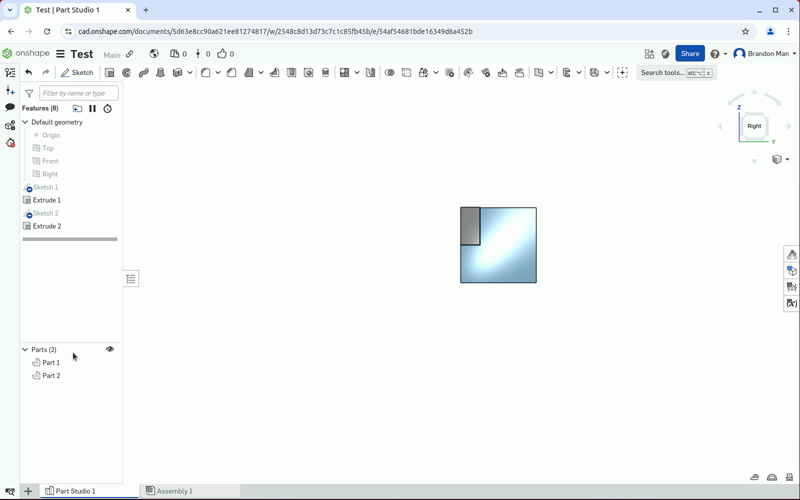
key(shift+p)
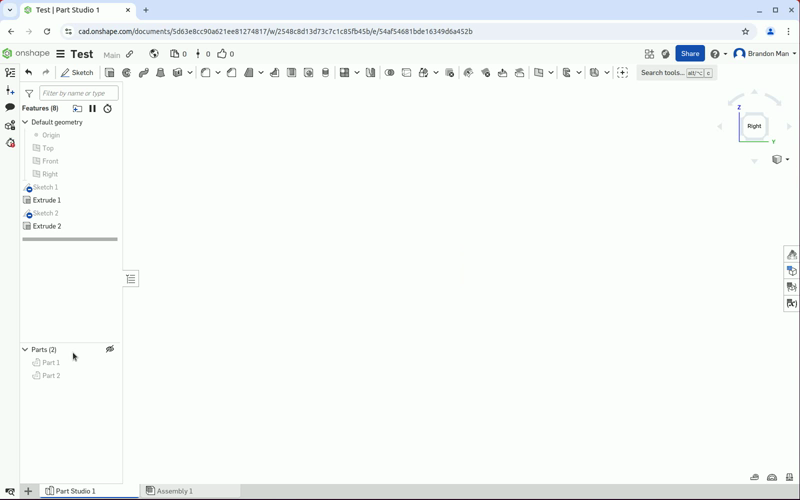
key(space)
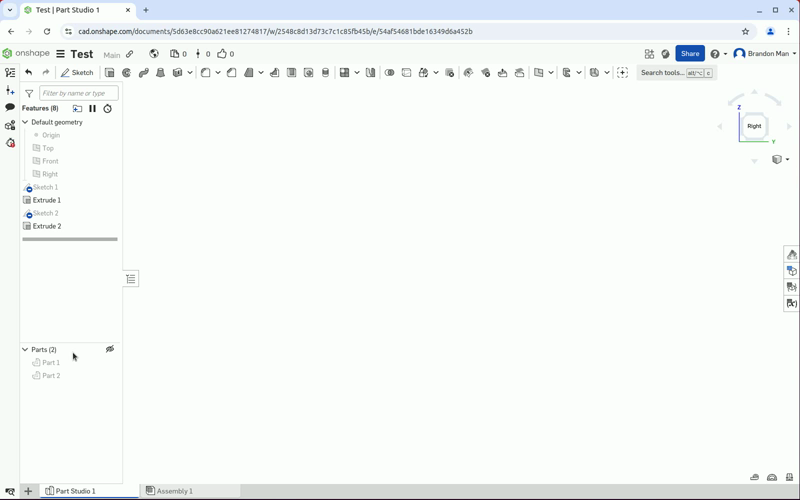
key_down(shift)
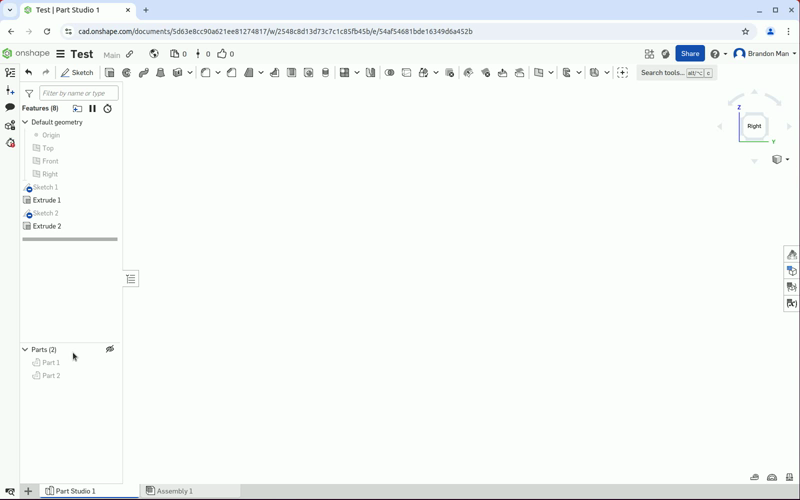
key(right)
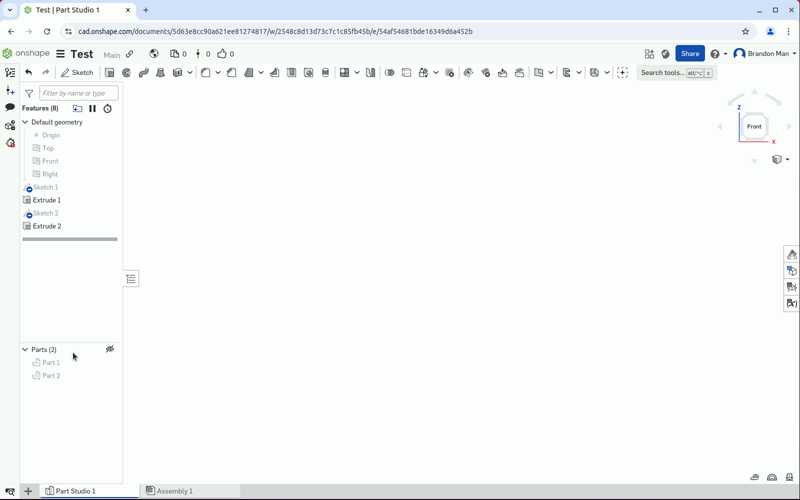
key_up(shift)
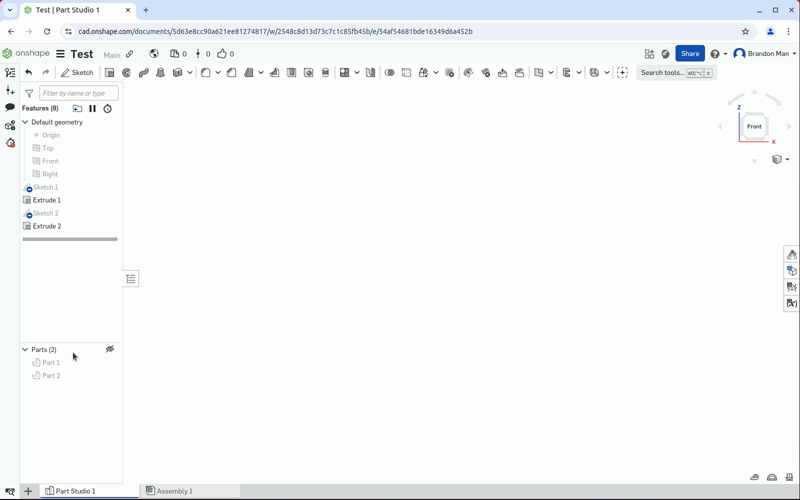
mouse_move(73, 352)
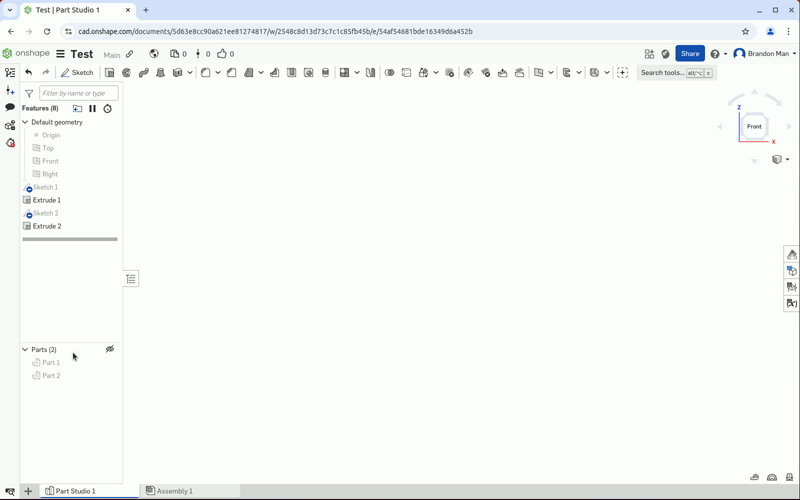
key(shift+y)
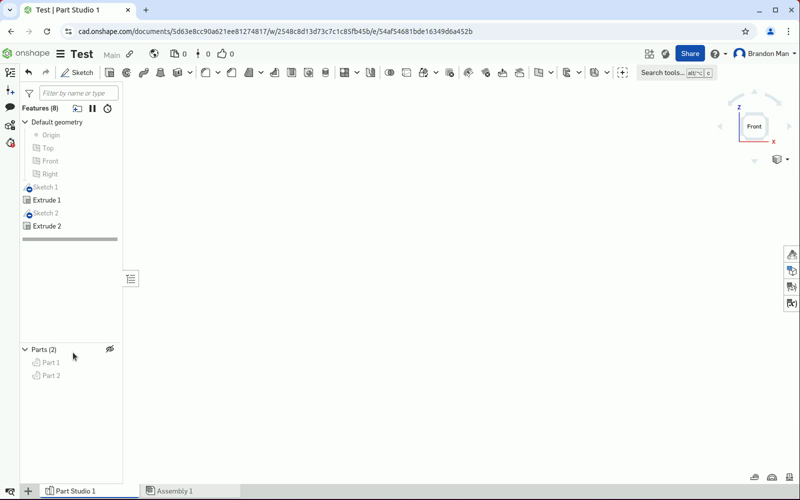
key(shift+s)
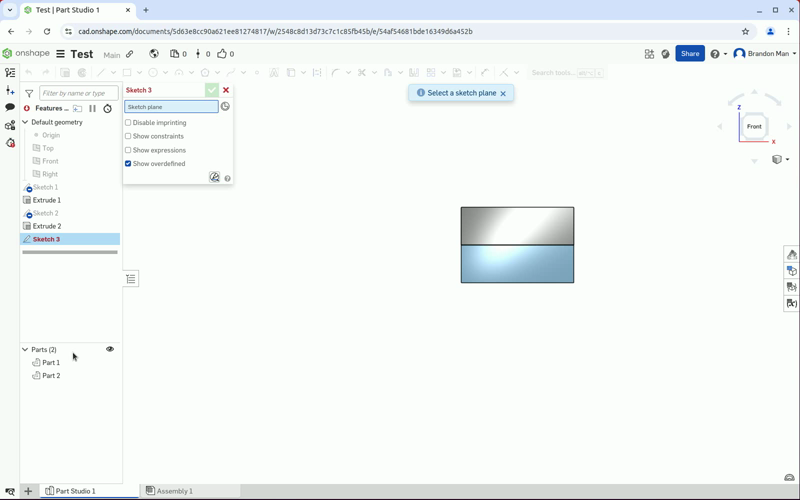
mouse_move(73, 163)
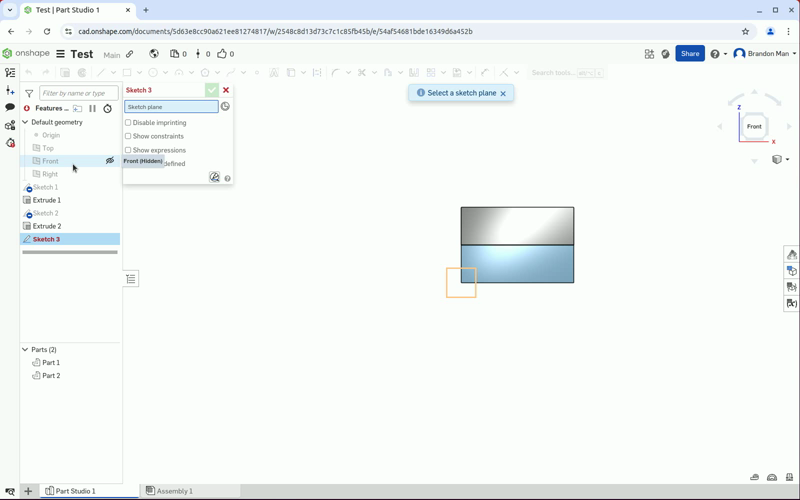
click(73, 163)
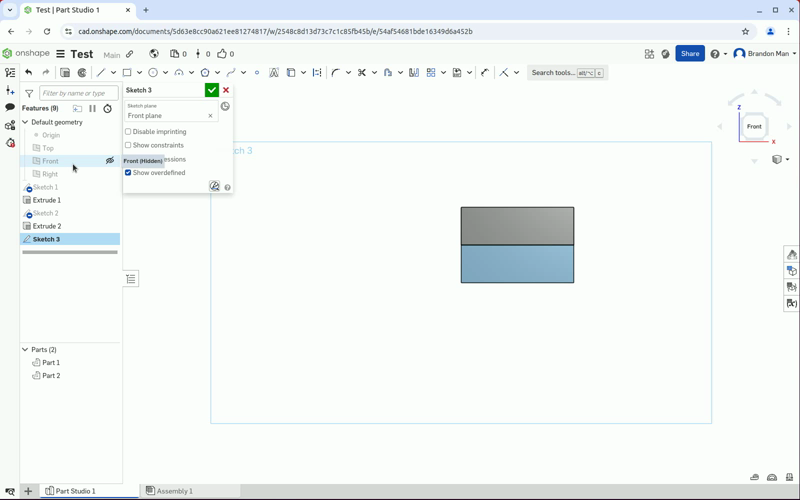
mouse_move(73, 352)
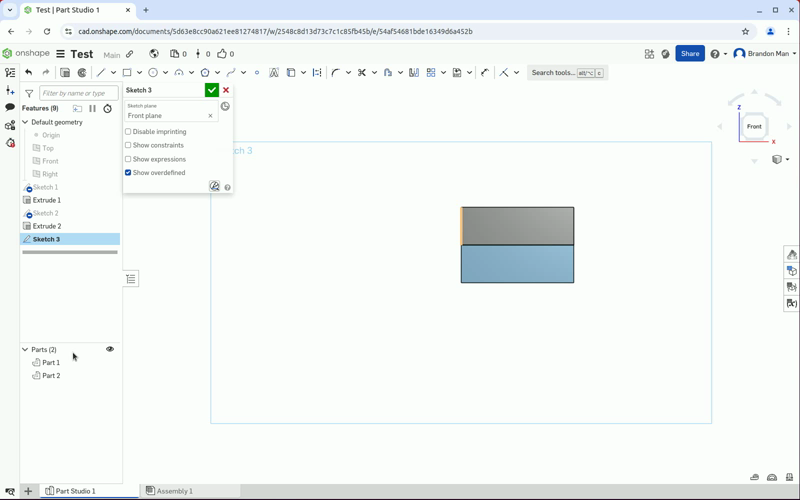
key(y)
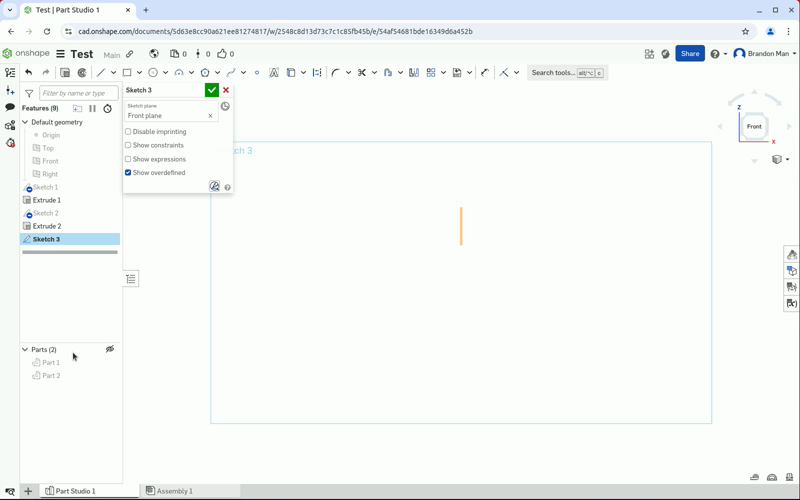
key(l)
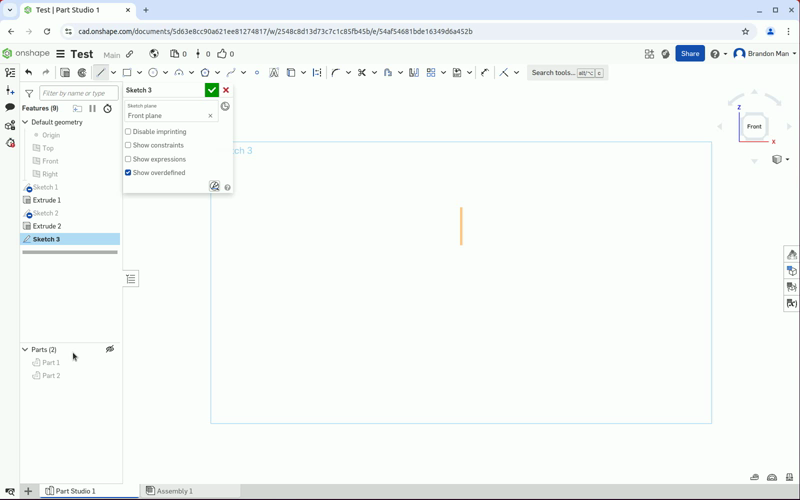
key_down(shift)
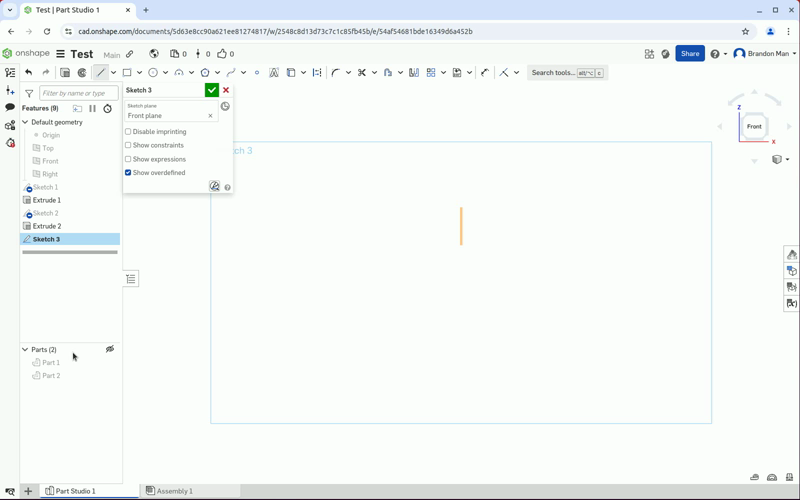
mouse_move(535, 245)
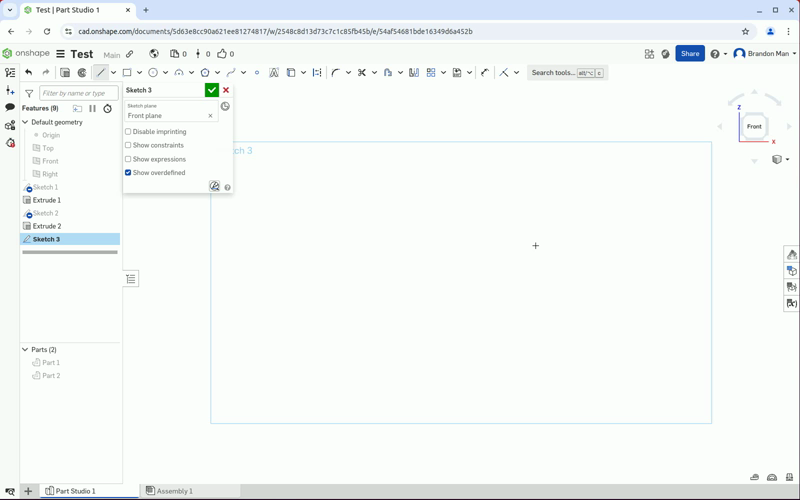
click(535, 245)
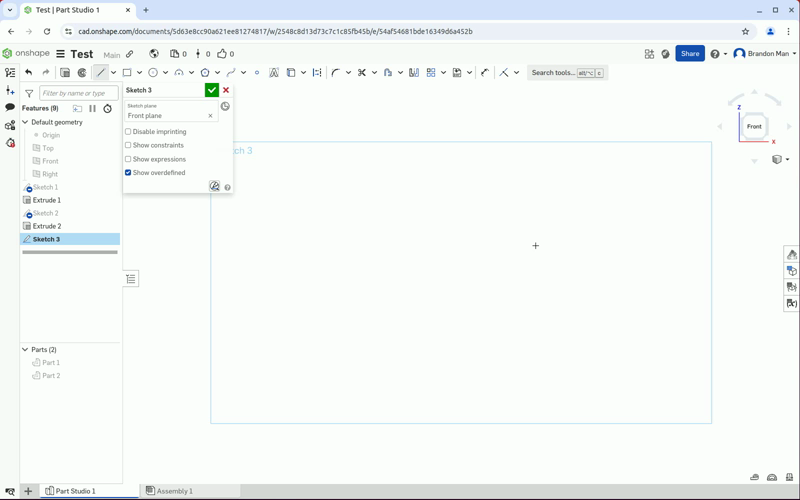
key_up(shift)
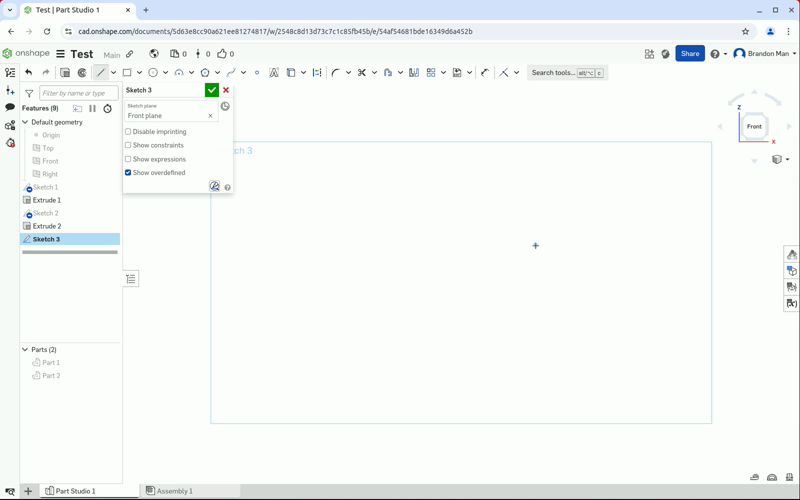
key_down(shift)
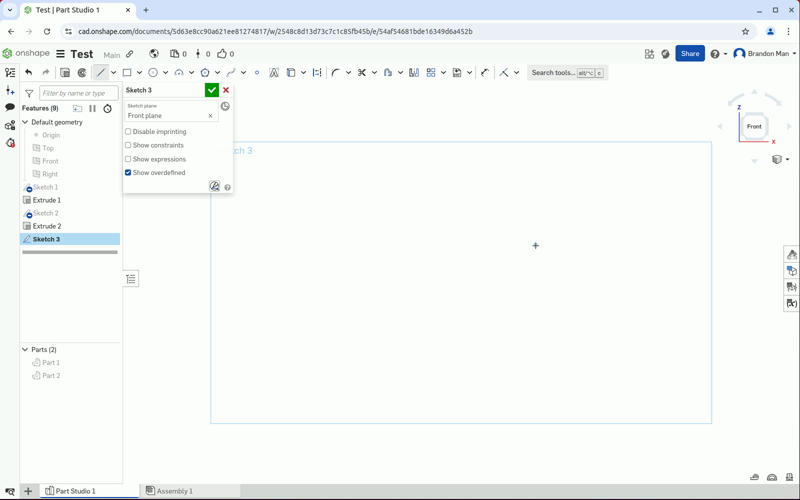
mouse_move(565, 245)
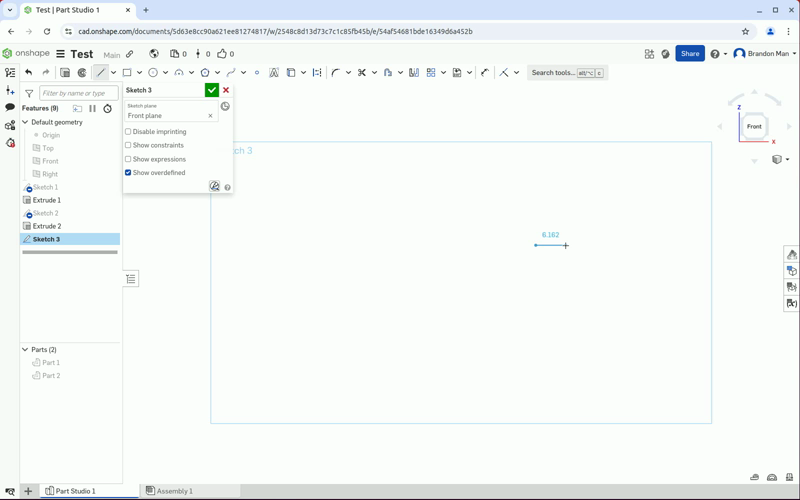
mouse_move(574, 245)
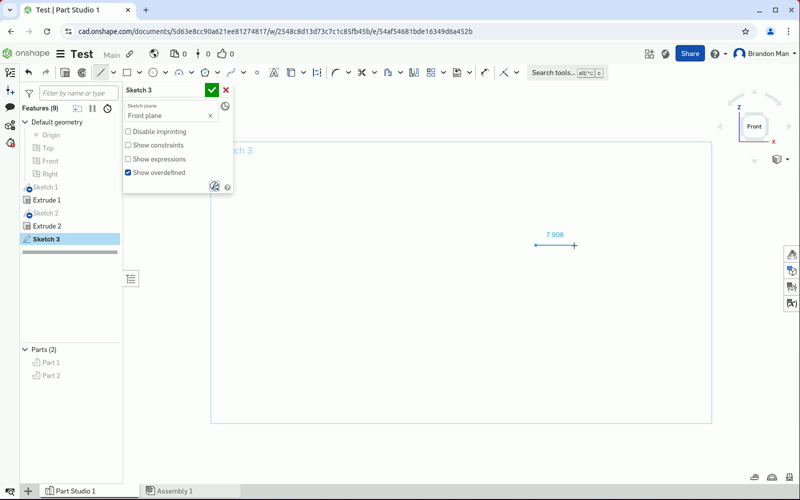
click(574, 245)
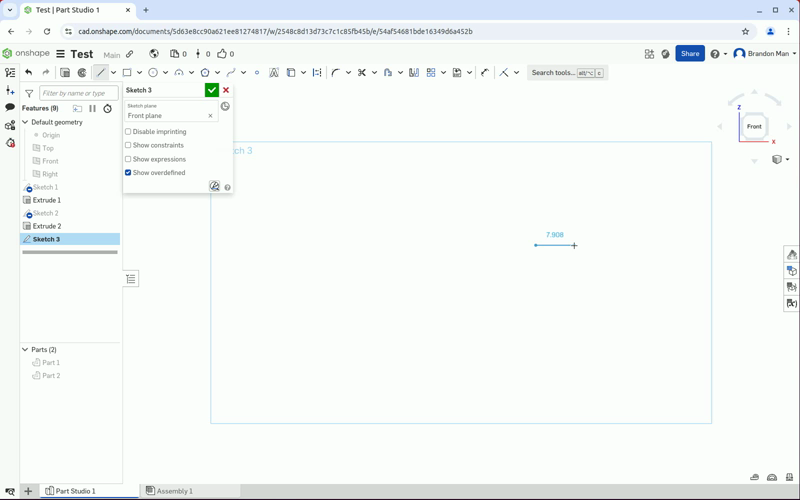
key_up(shift)
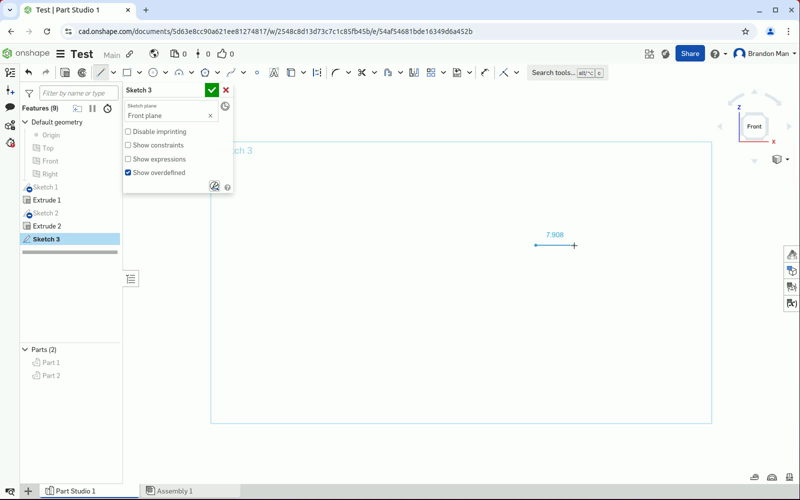
key_down(shift)
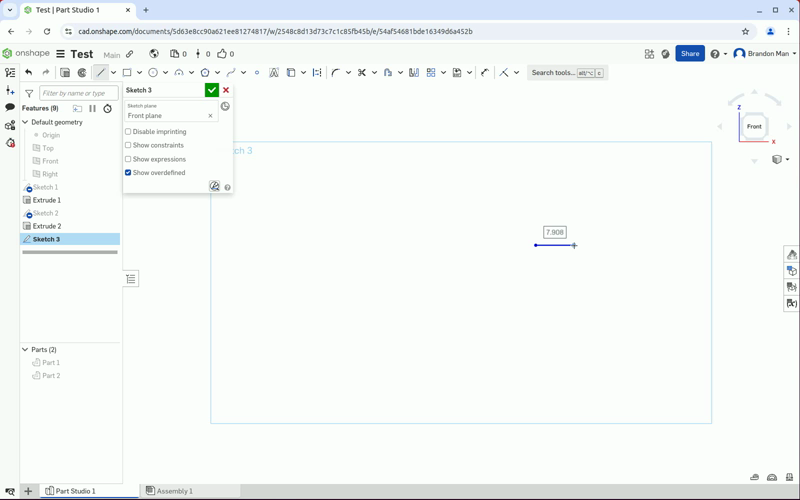
mouse_move(589, 245)
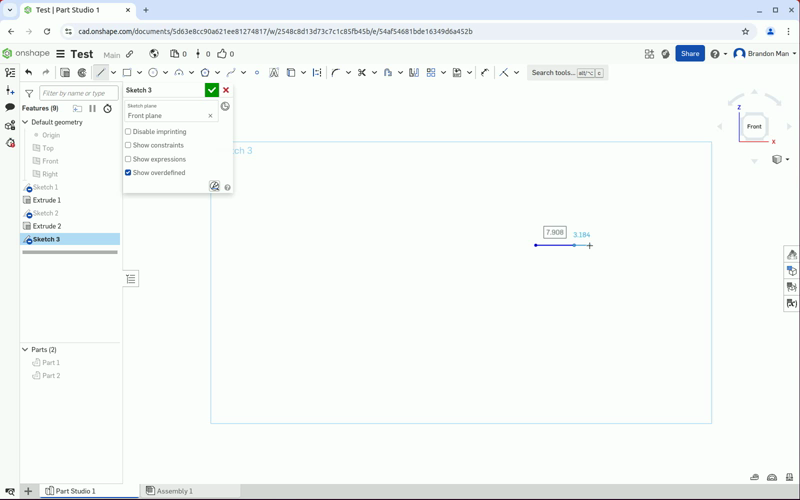
mouse_move(574, 207)
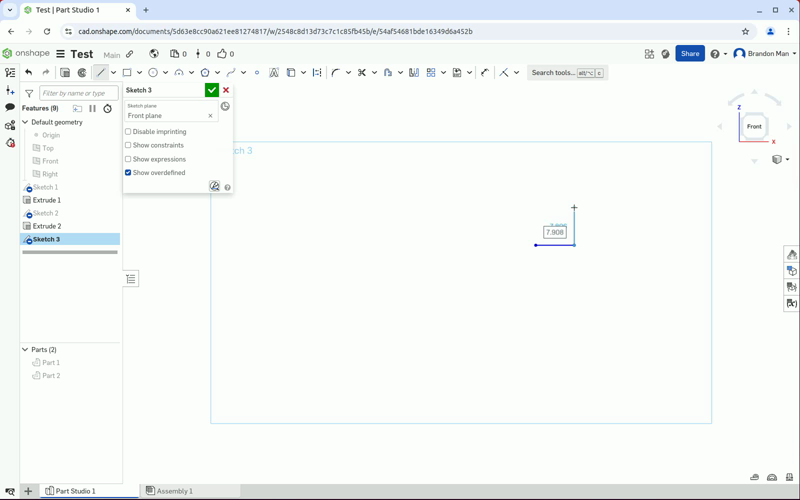
click(574, 207)
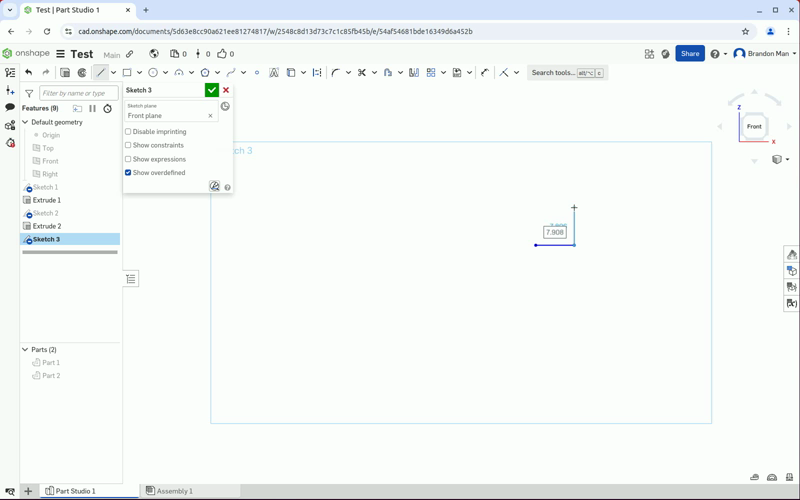
key_up(shift)
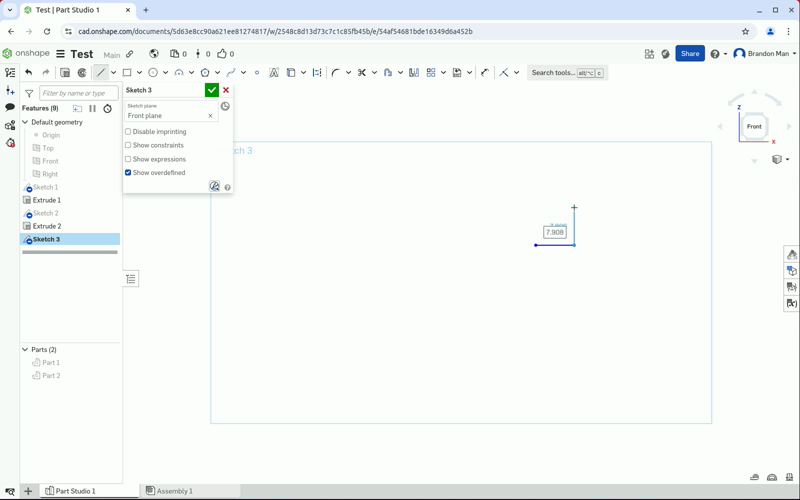
key_down(shift)
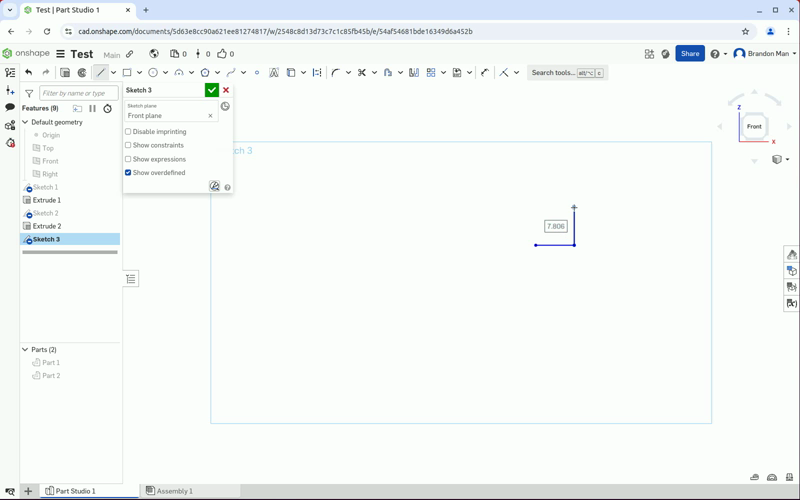
mouse_move(589, 207)
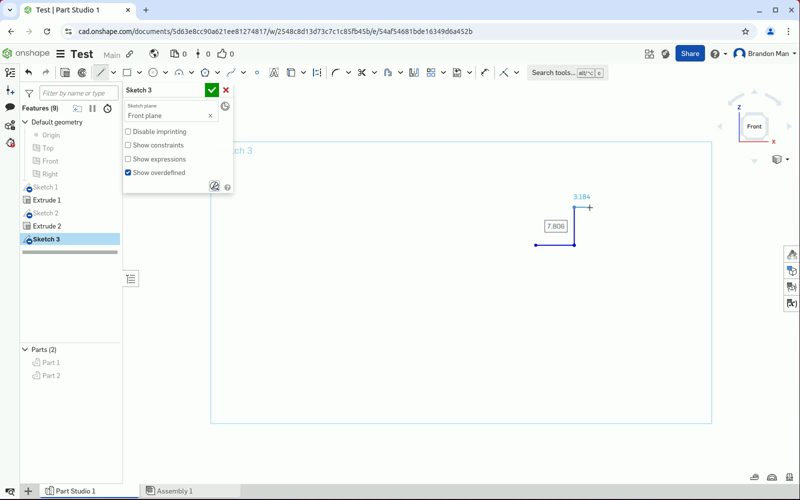
mouse_move(535, 207)
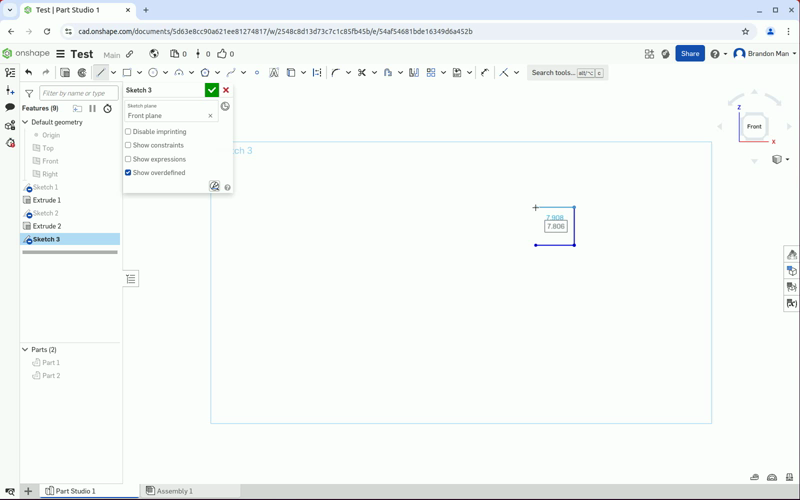
click(535, 207)
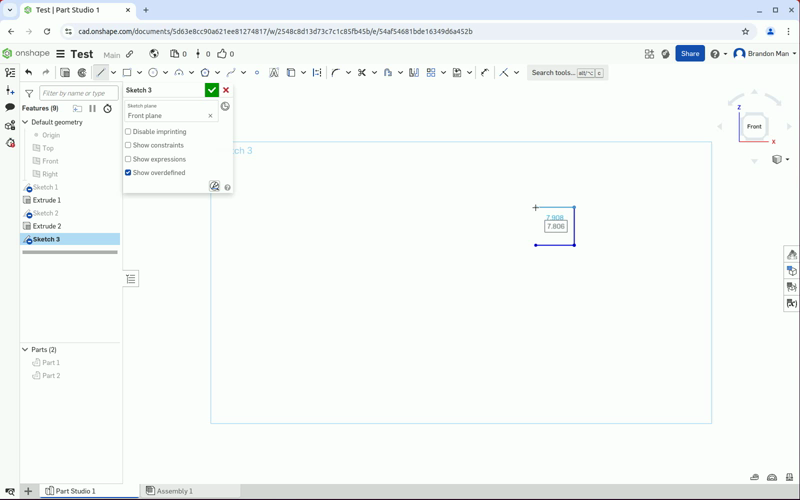
key_up(shift)
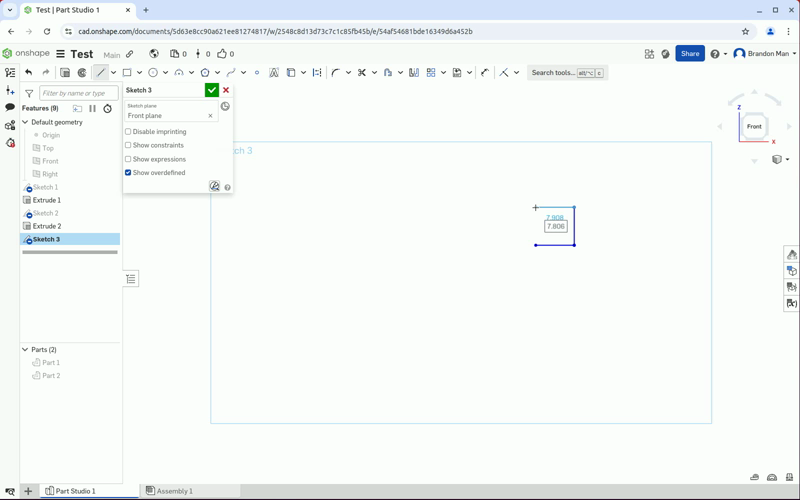
mouse_move(565, 207)
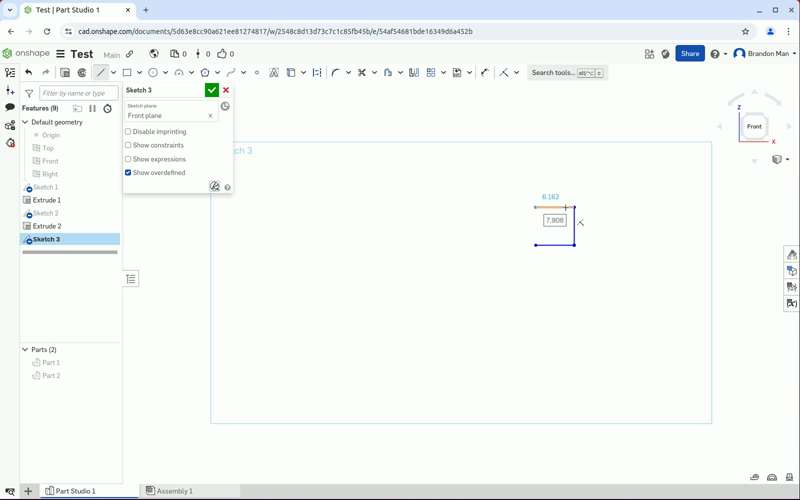
key_down(shift)
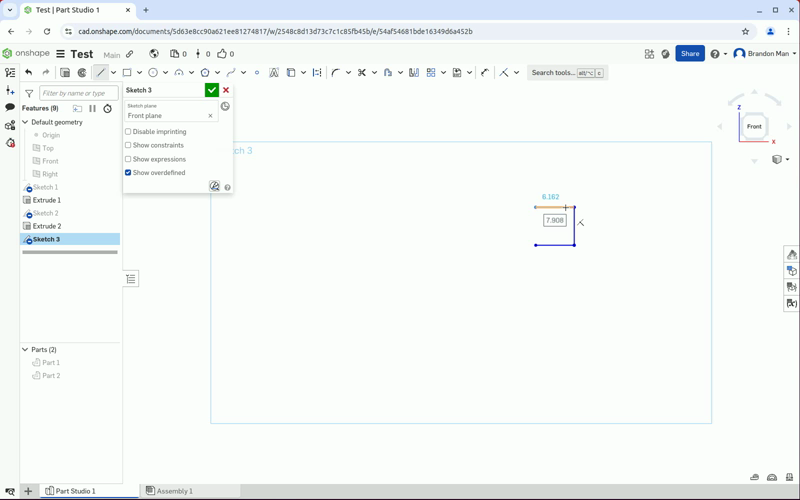
mouse_move(535, 245)
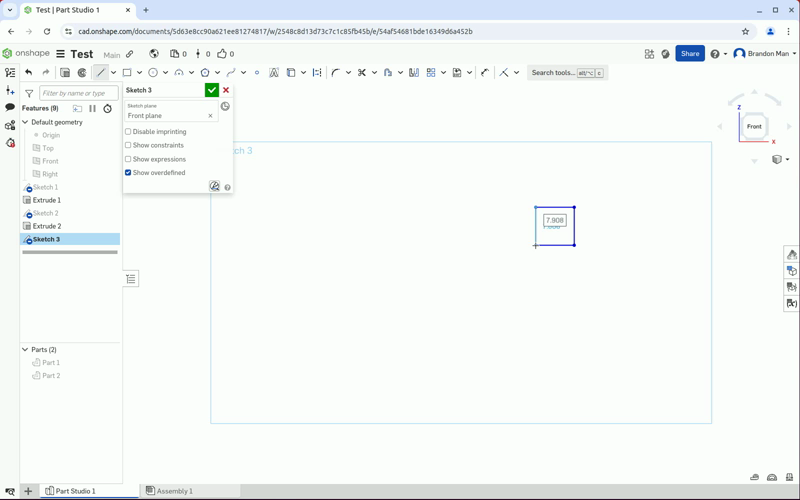
key_up(shift)
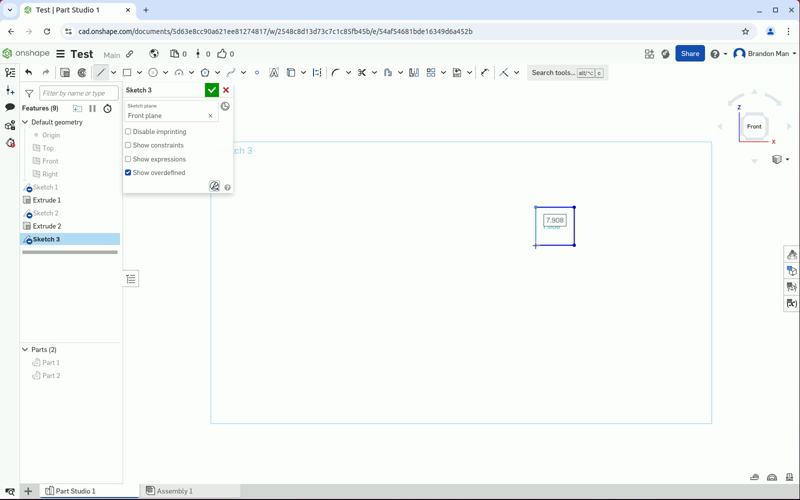
click(535, 245)
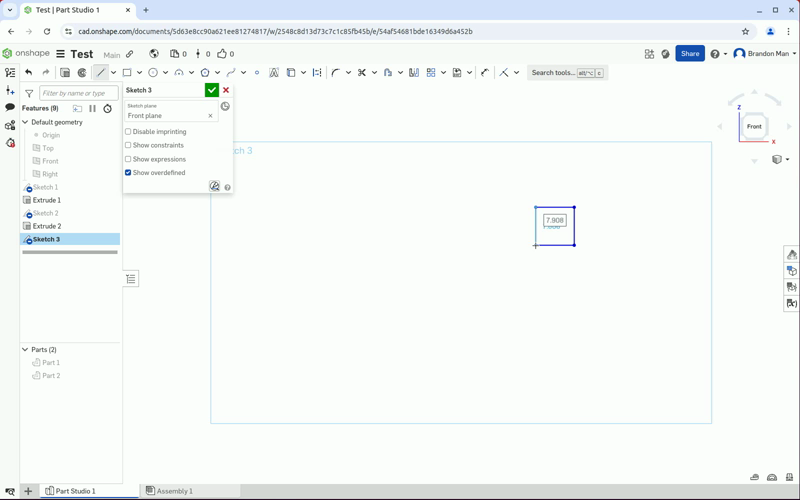
key(esc)
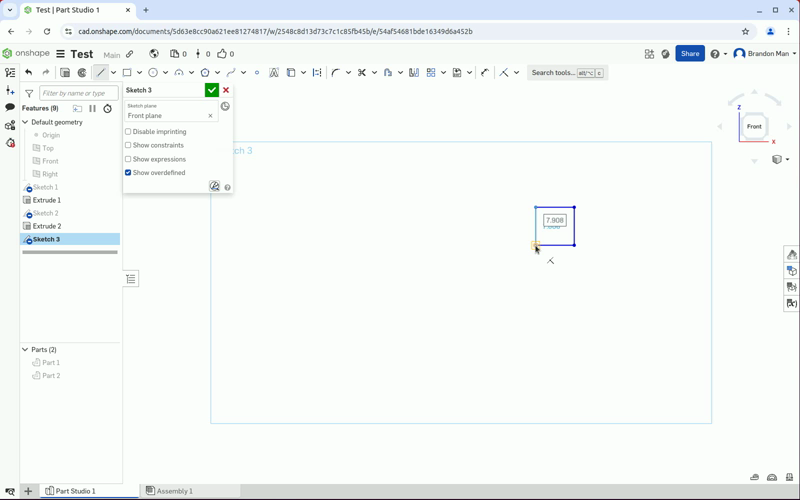
mouse_move(553, 233)
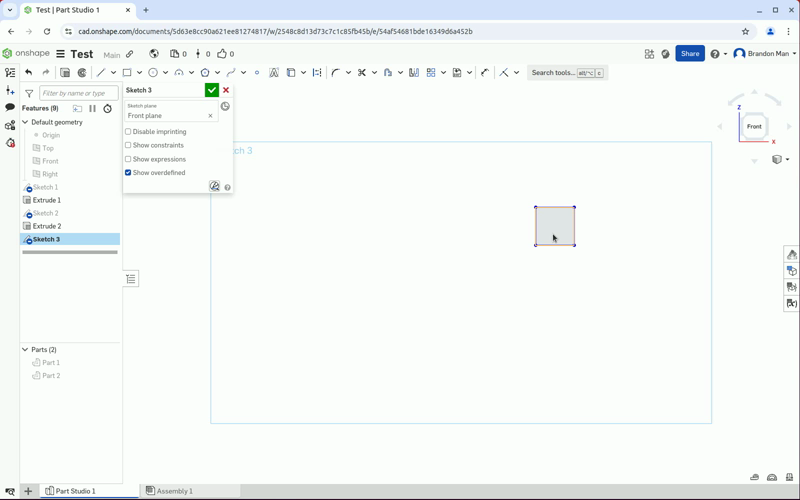
scroll(6)
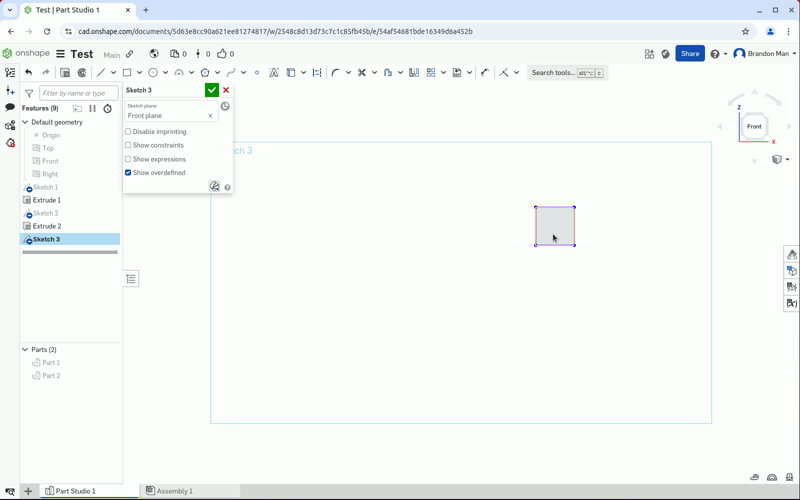
scroll(6)
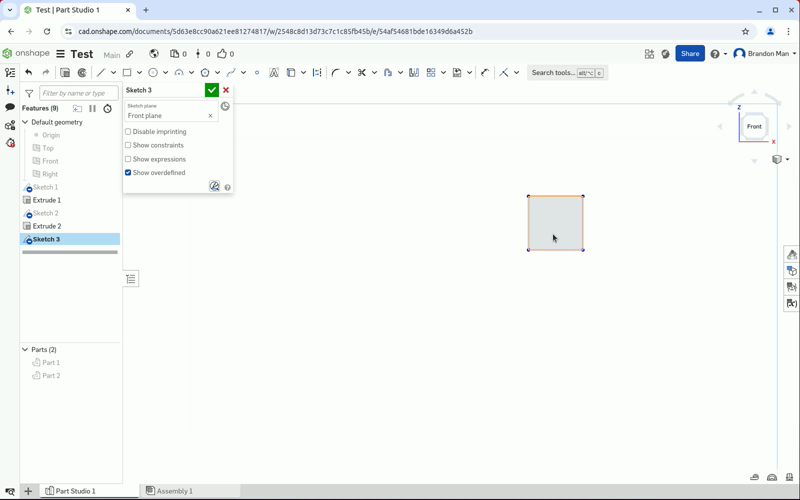
scroll(6)
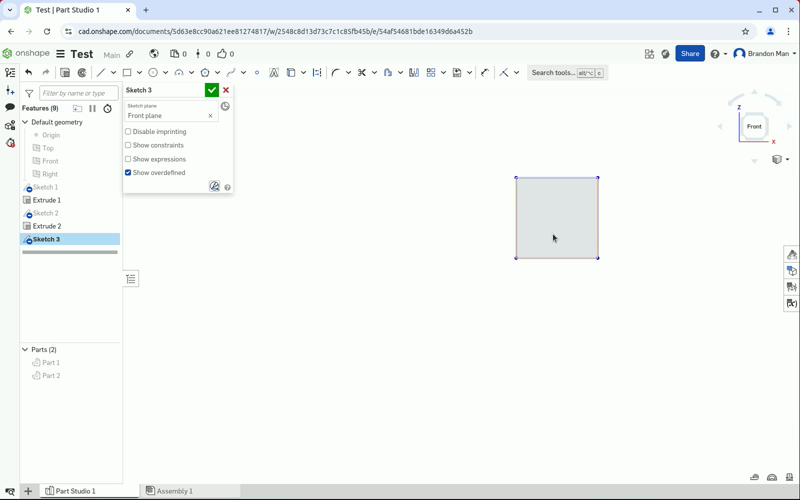
scroll(6)
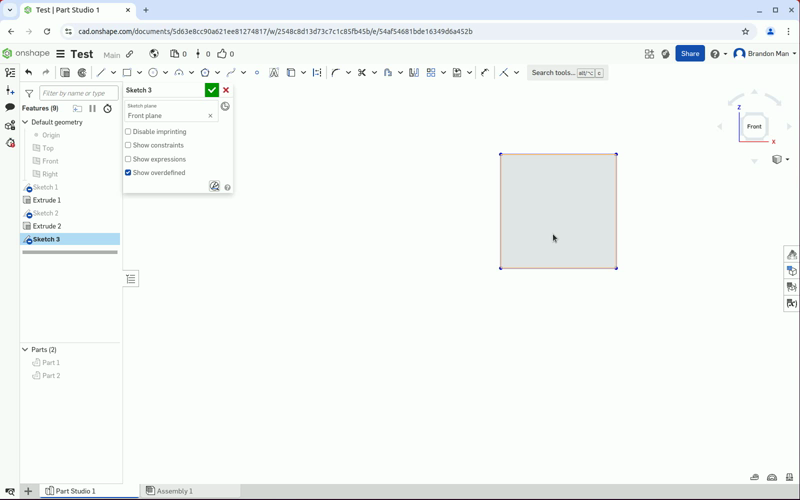
scroll(6)
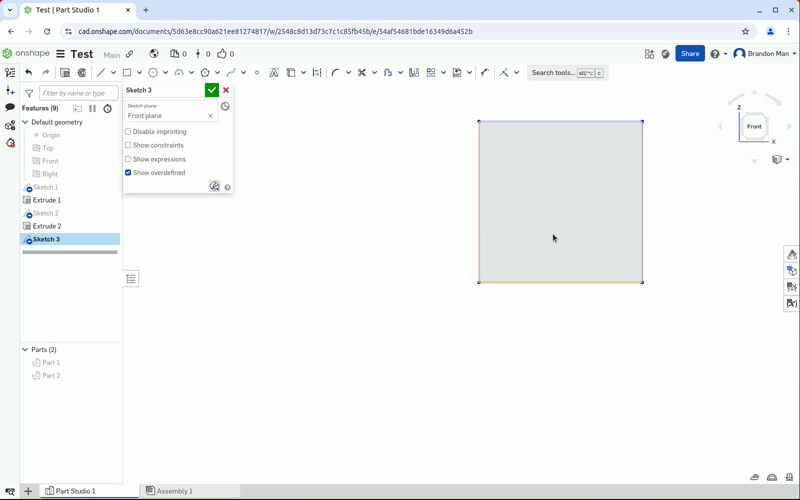
scroll(6)
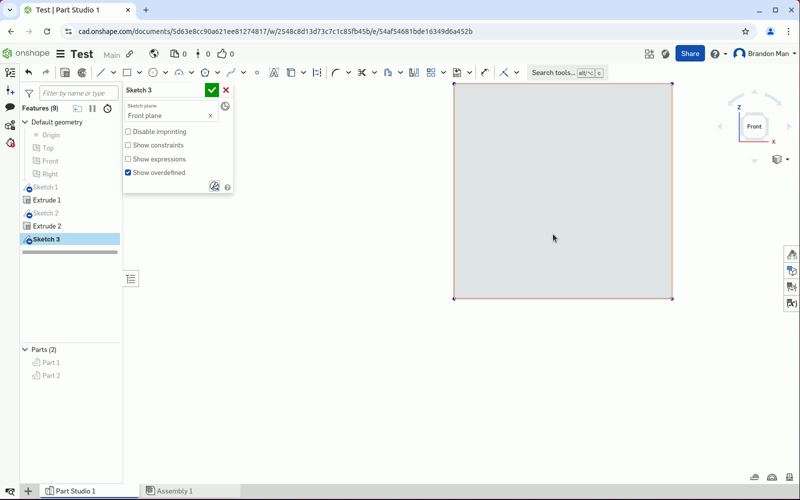
scroll(6)
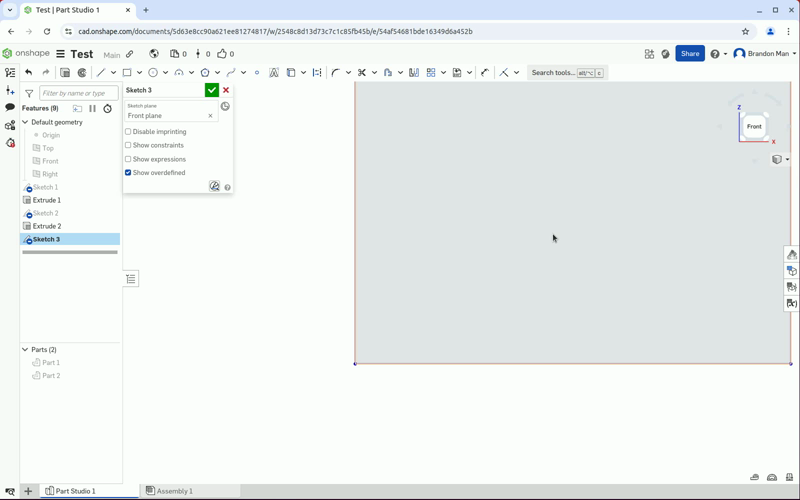
click(553, 233)
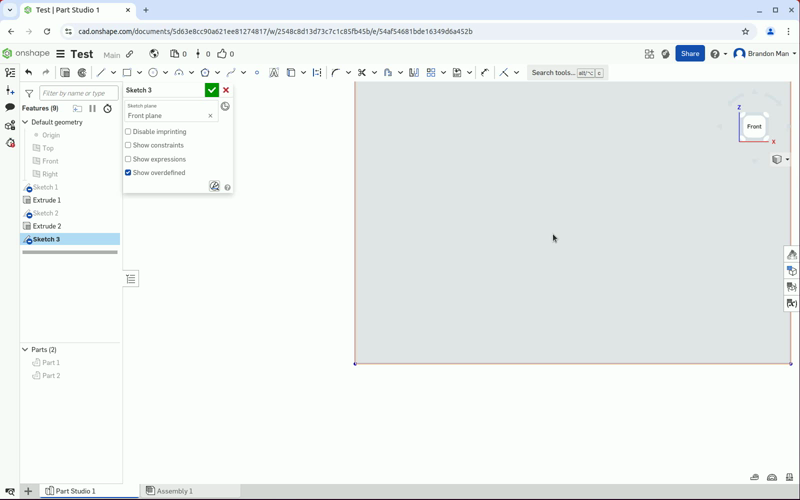
scroll(-6)
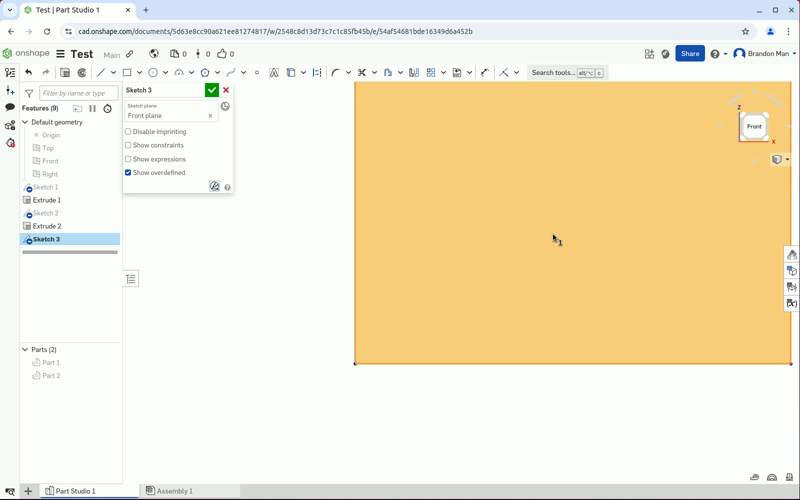
scroll(-6)
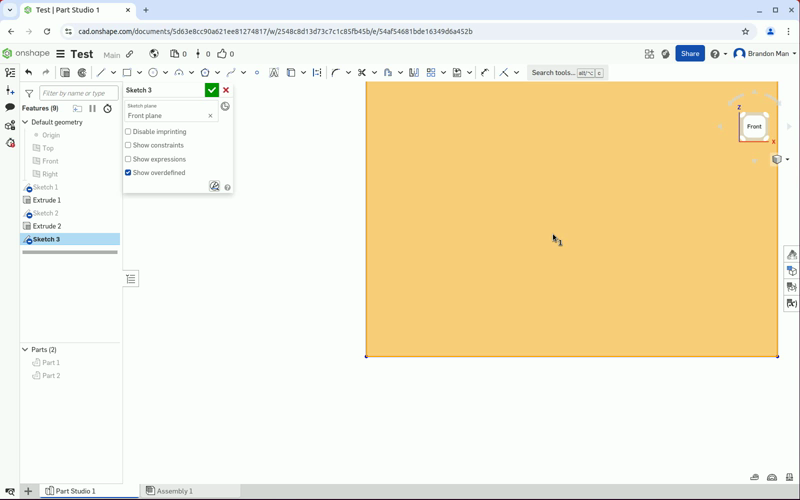
scroll(-6)
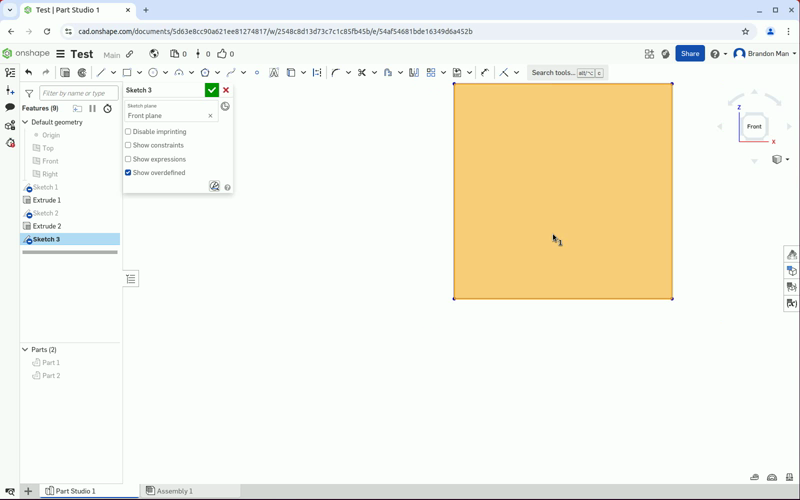
scroll(-6)
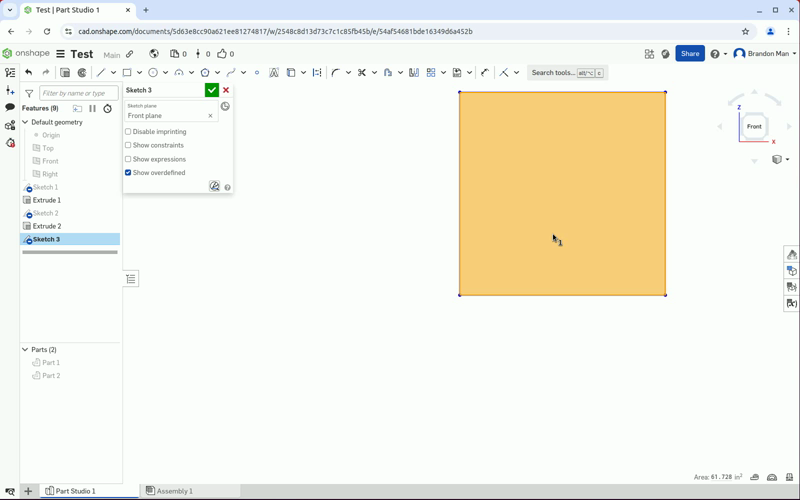
scroll(-6)
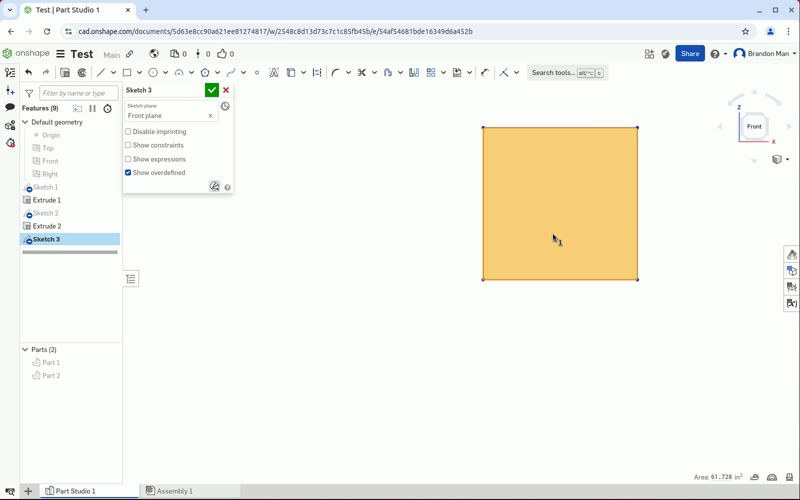
scroll(-6)
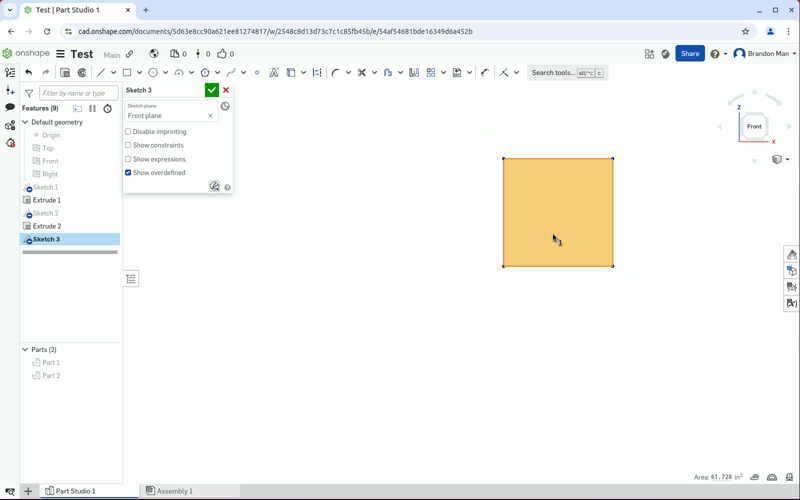
scroll(-6)
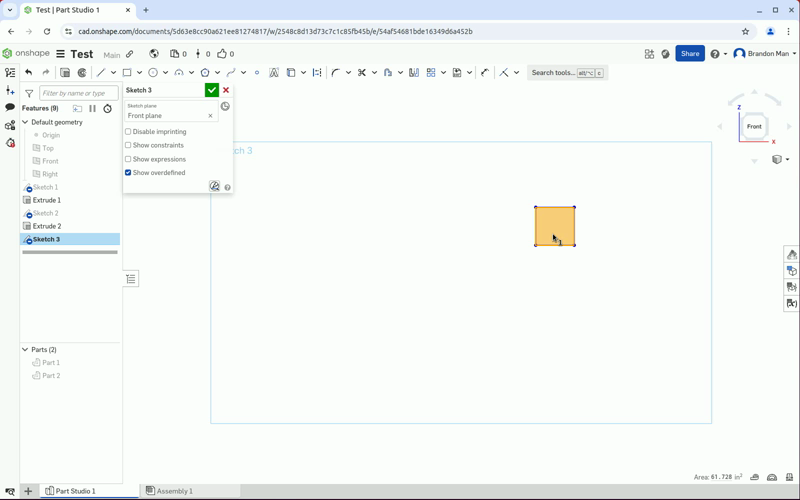
mouse_move(73, 352)
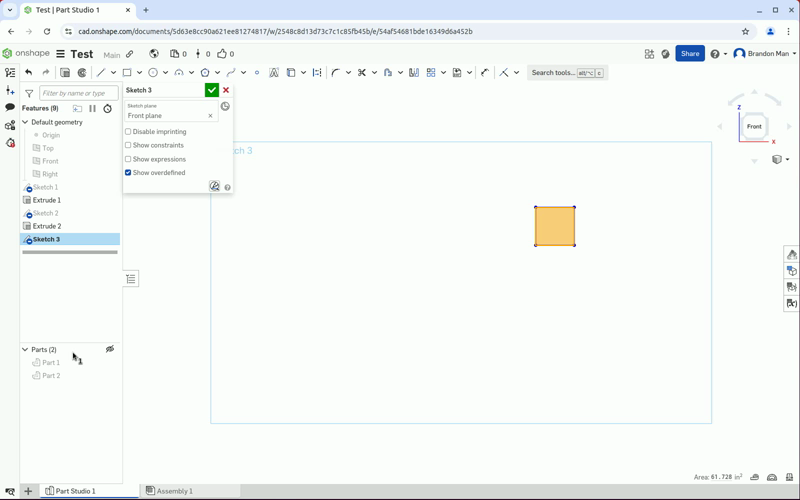
key(shift+y)
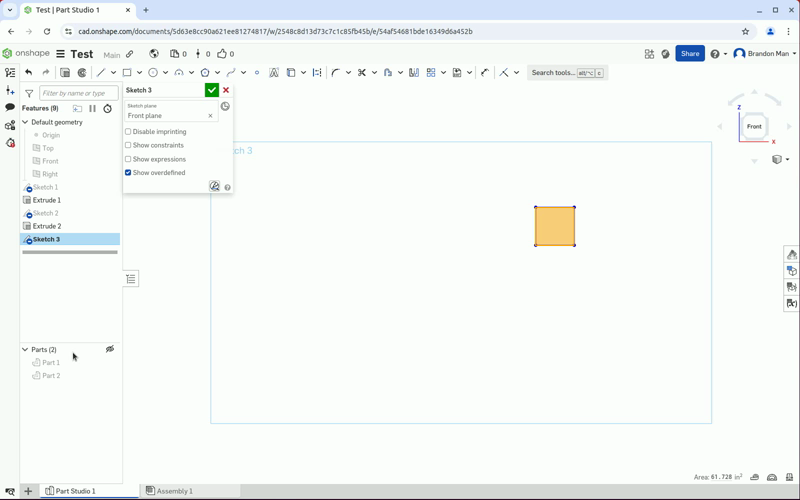
key(shift+e)
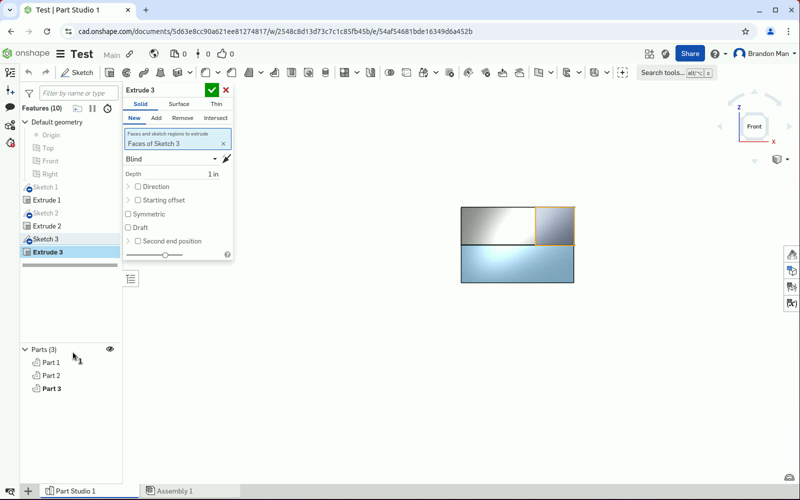
mouse_move(143, 106)
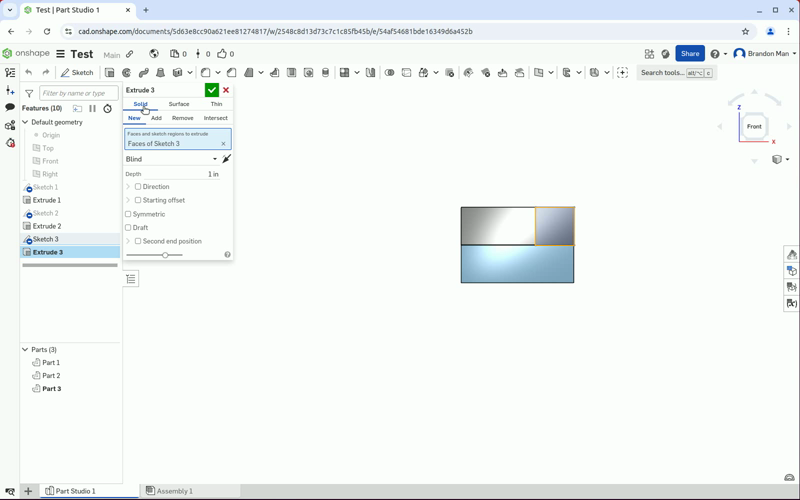
click(143, 106)
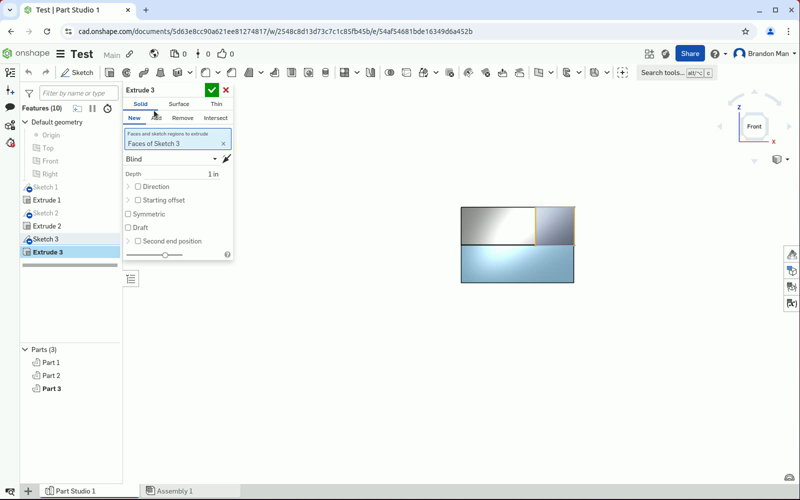
mouse_move(186, 120)
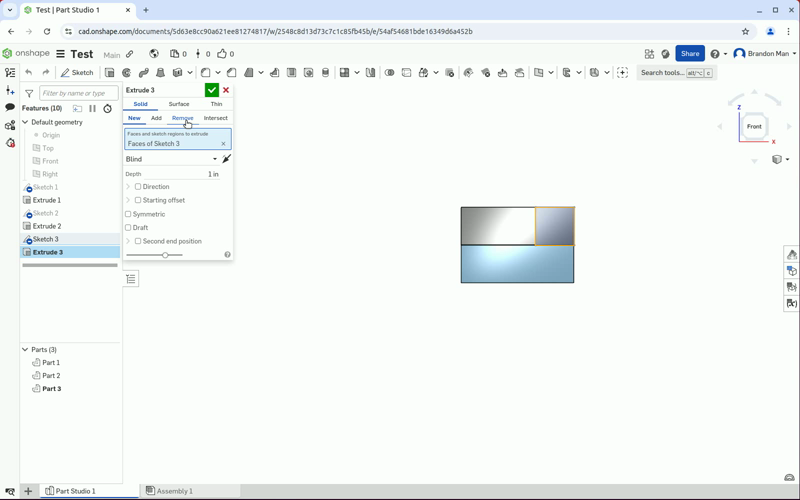
click(186, 120)
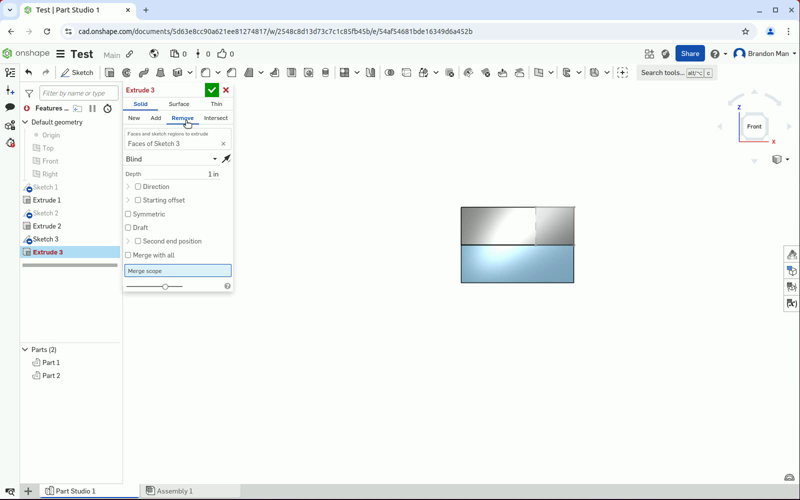
key(tab, 4)
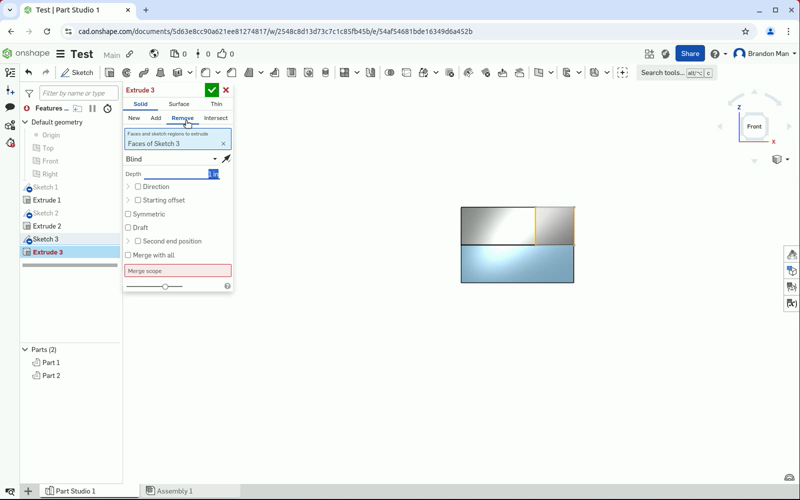
text(3.851)
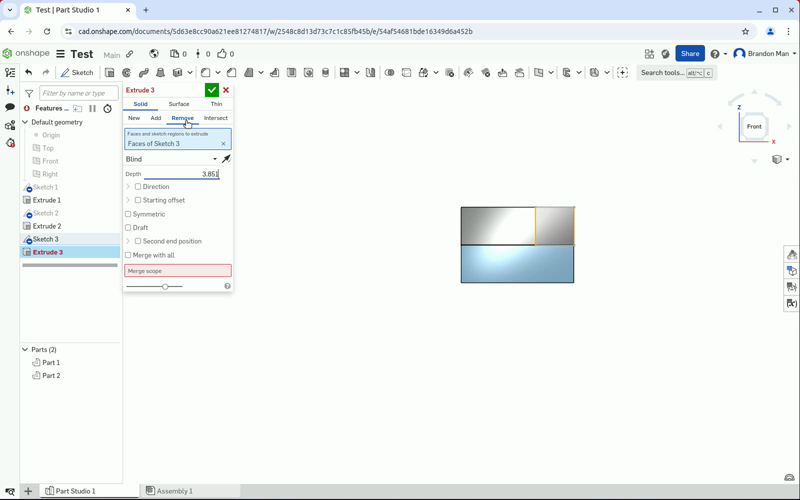
key(tab, 6)
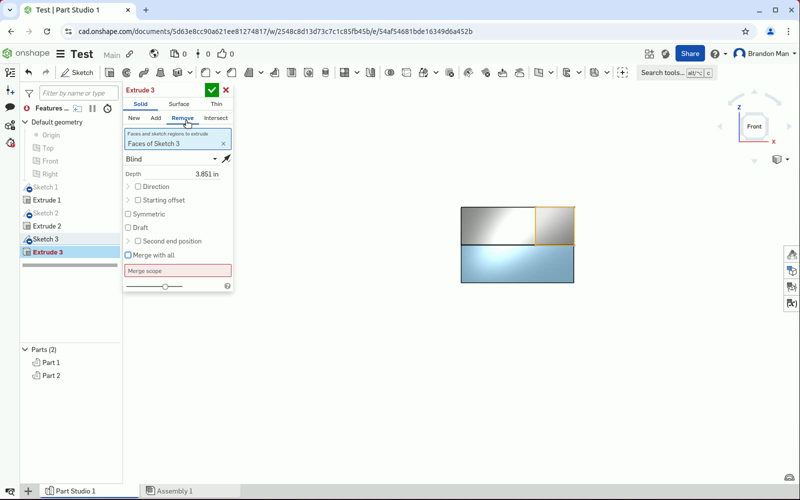
key(space)
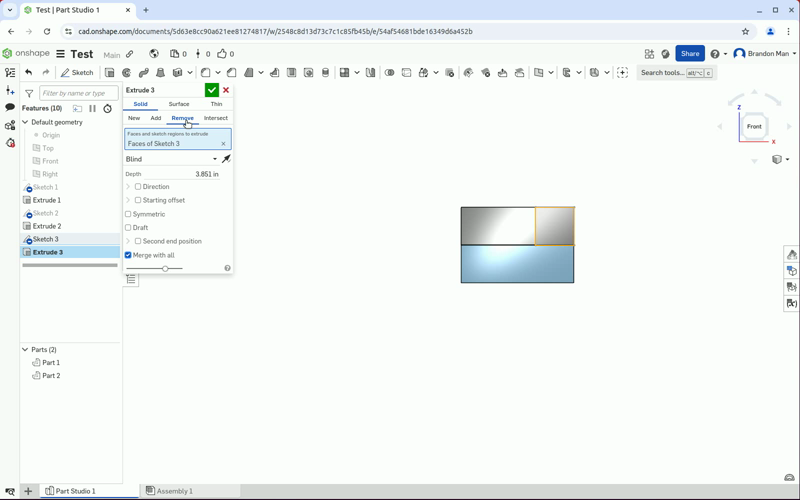
key(enter)
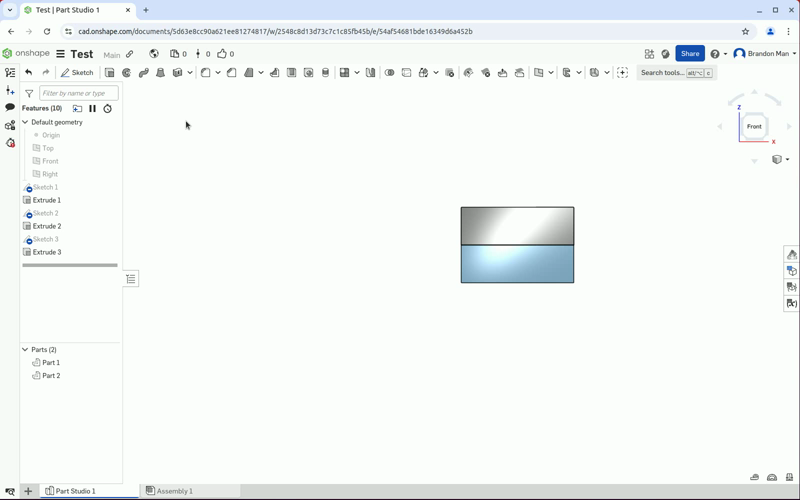
key(shift+h)
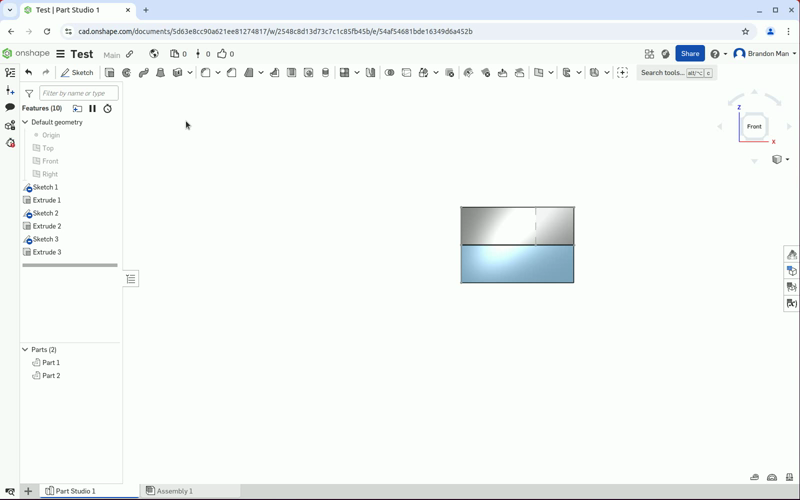
key(shift+h)
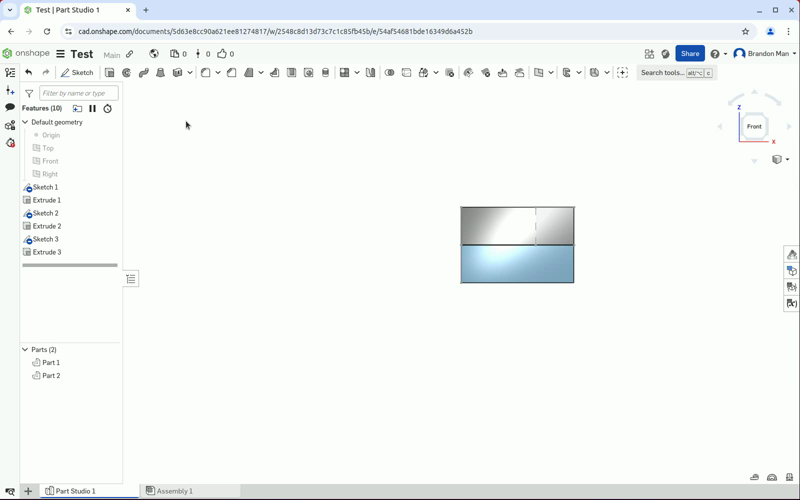
key(shift+7)
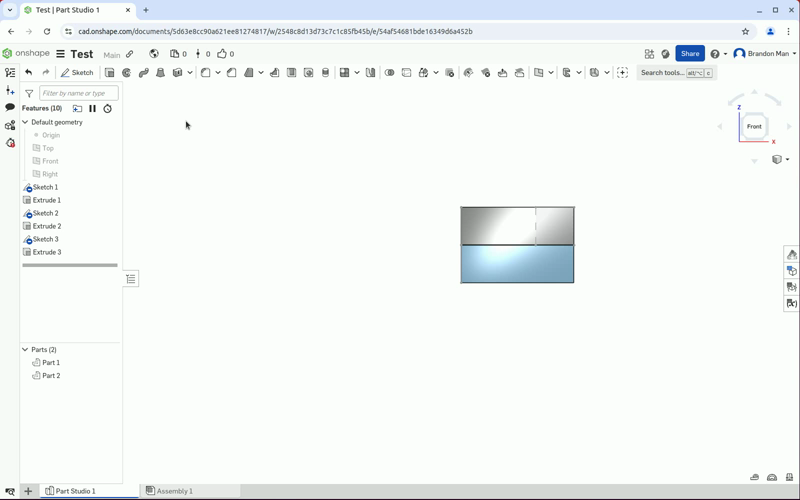
key(left, 2)
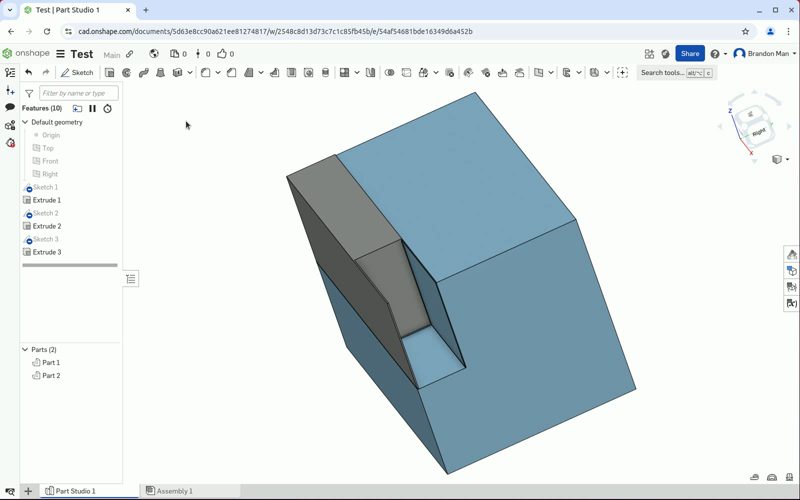
key(down, 2)
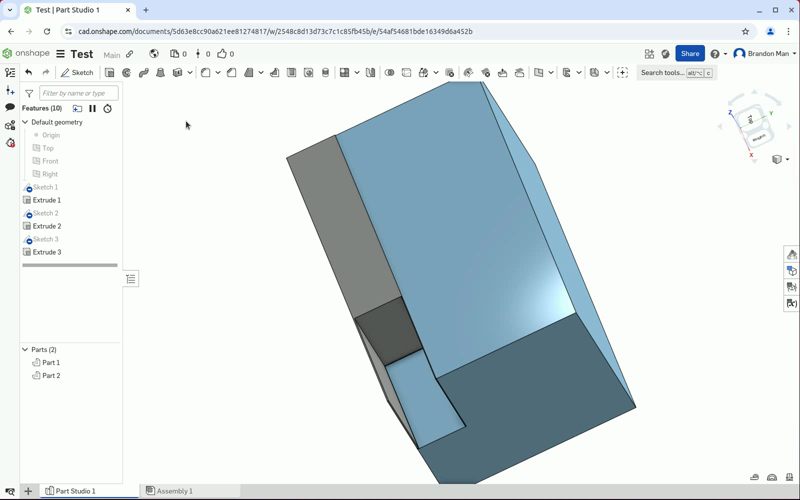
key(up, 2)
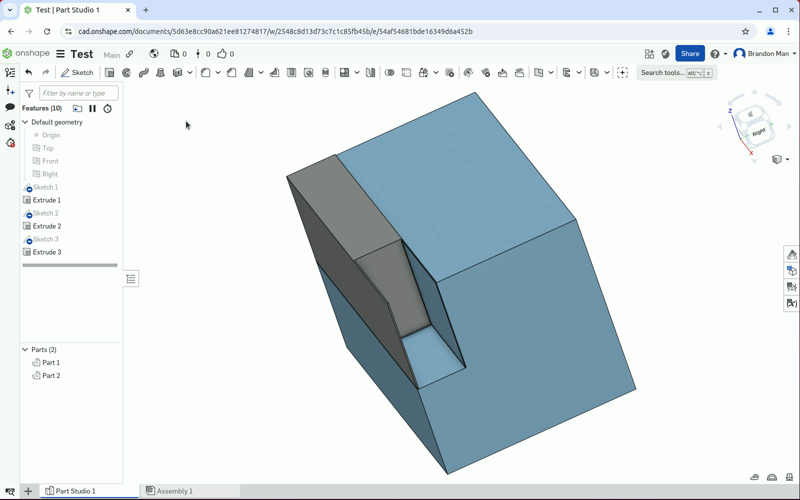
key(right, 2)
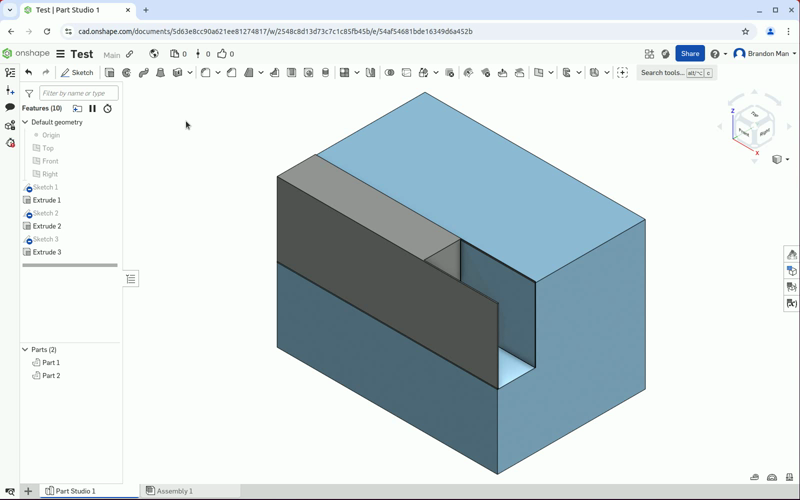
mouse_move(73, 189)
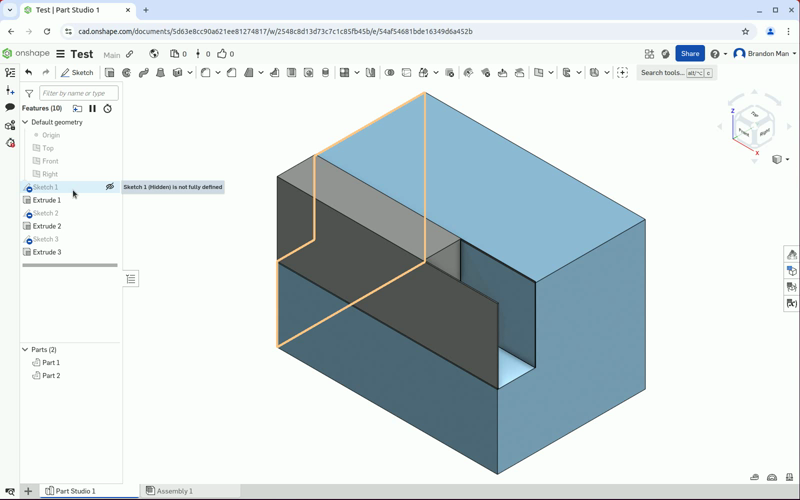
click(73, 189)